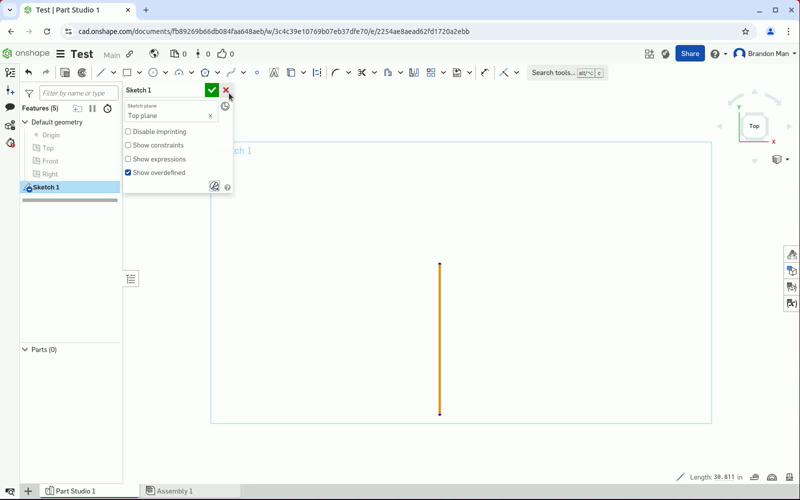
key(shift+h)
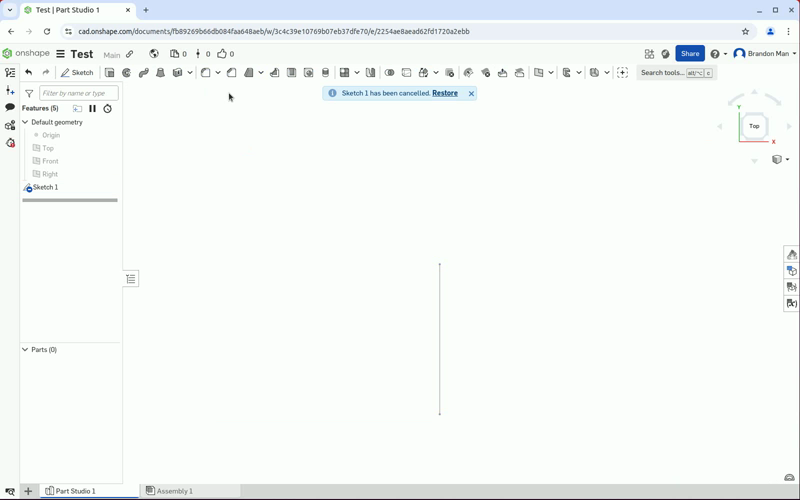
key(shift+s)
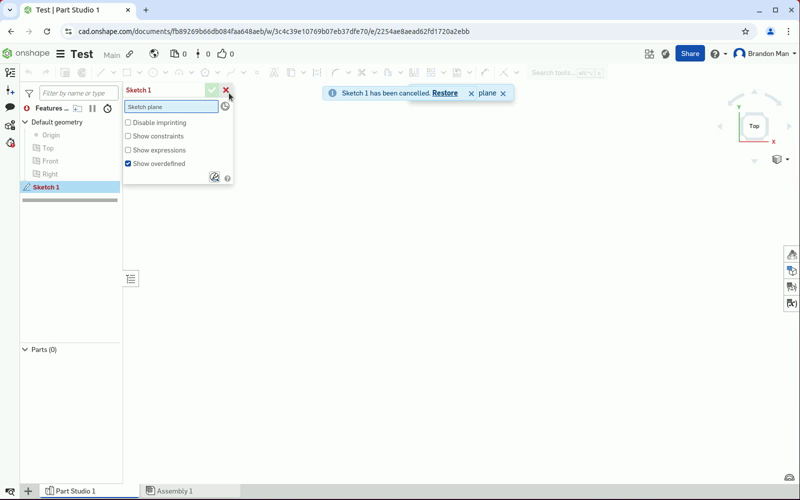
mouse_move(73, 150)
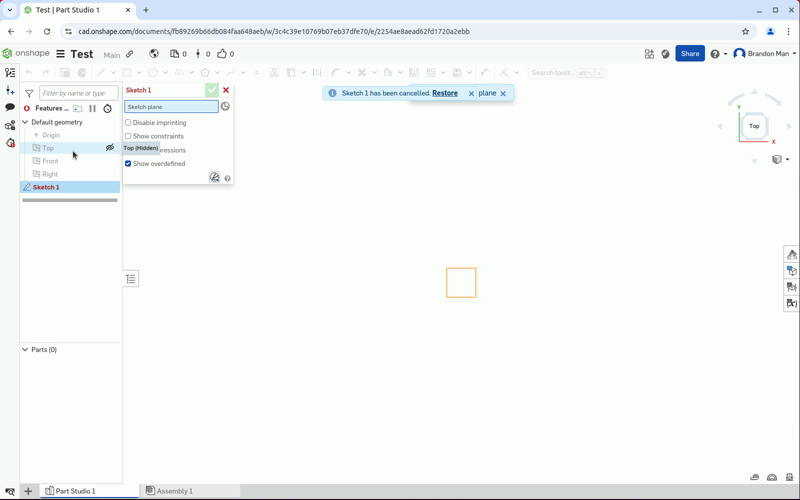
click(73, 150)
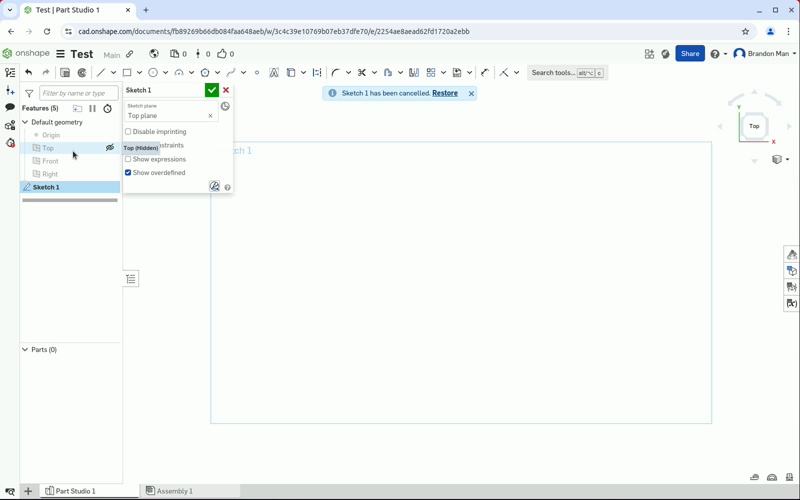
mouse_move(73, 352)
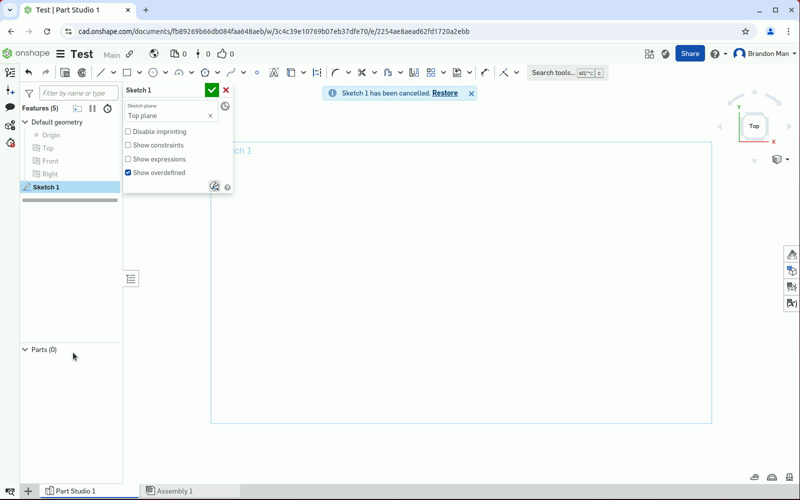
key(y)
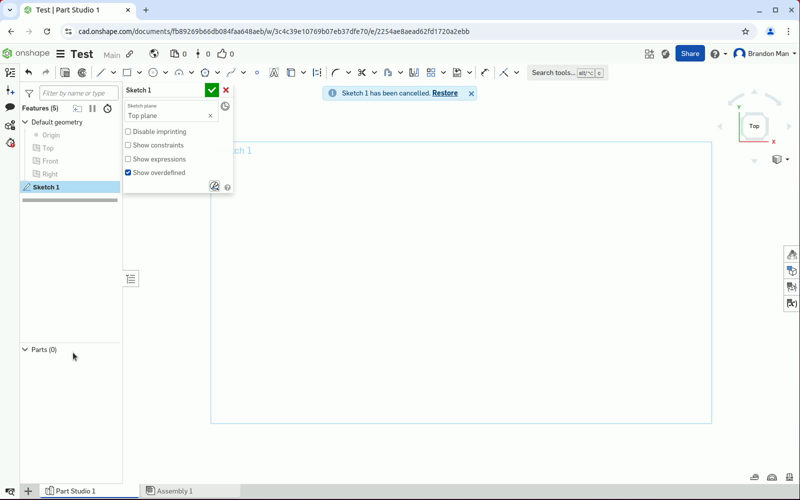
key(l)
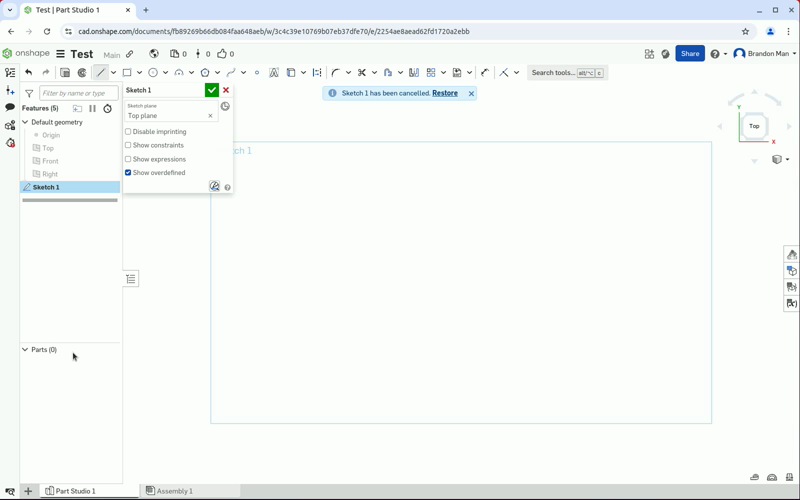
key_down(shift)
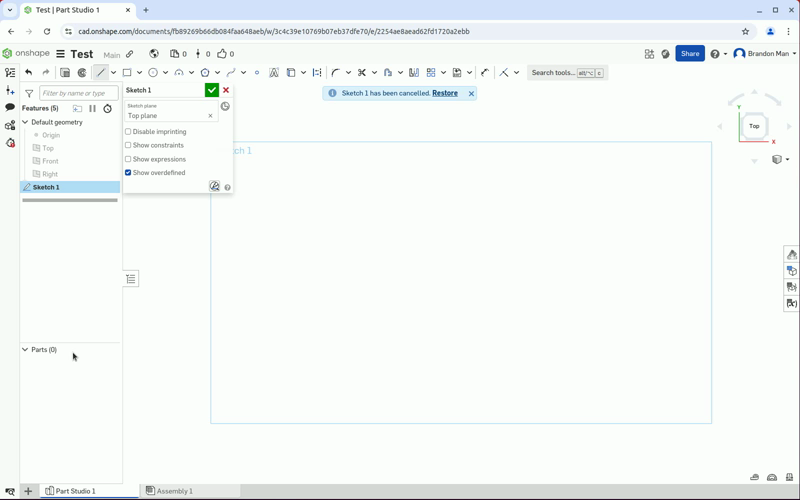
mouse_move(390, 245)
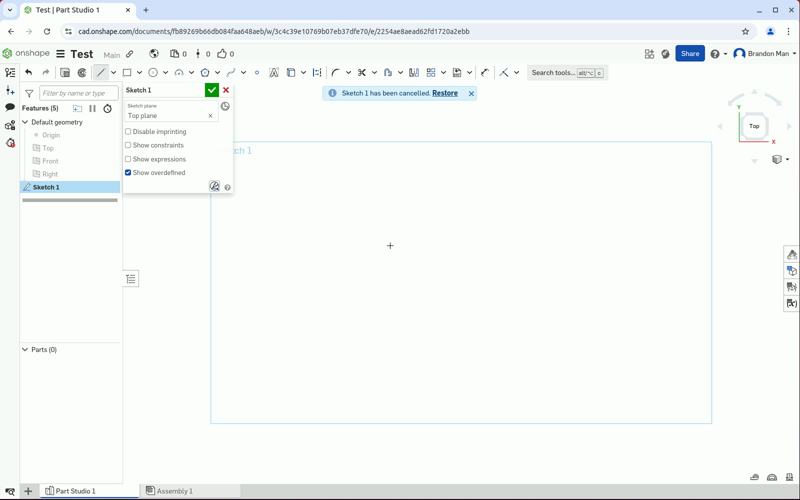
click(390, 245)
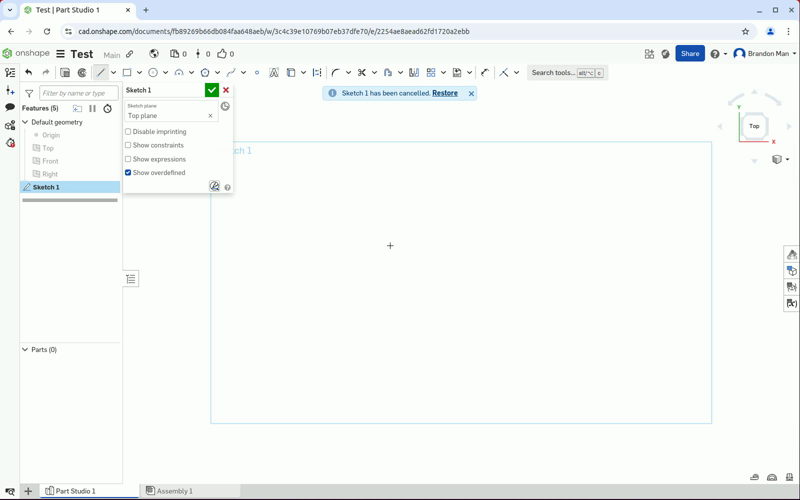
key_up(shift)
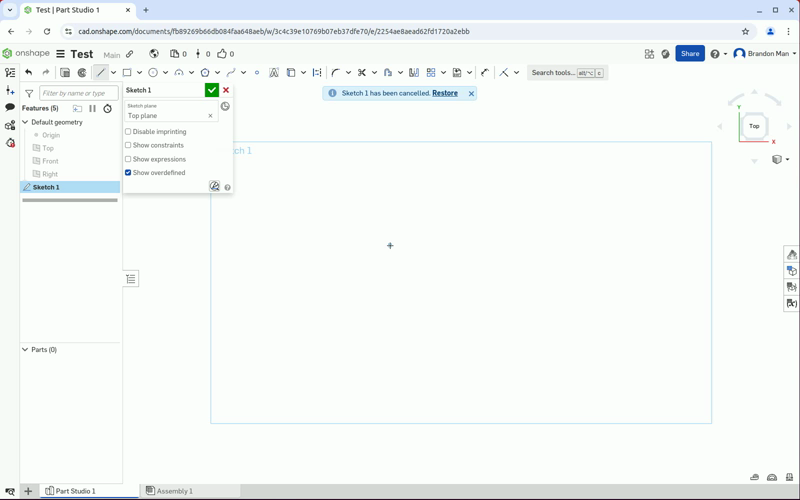
key_down(shift)
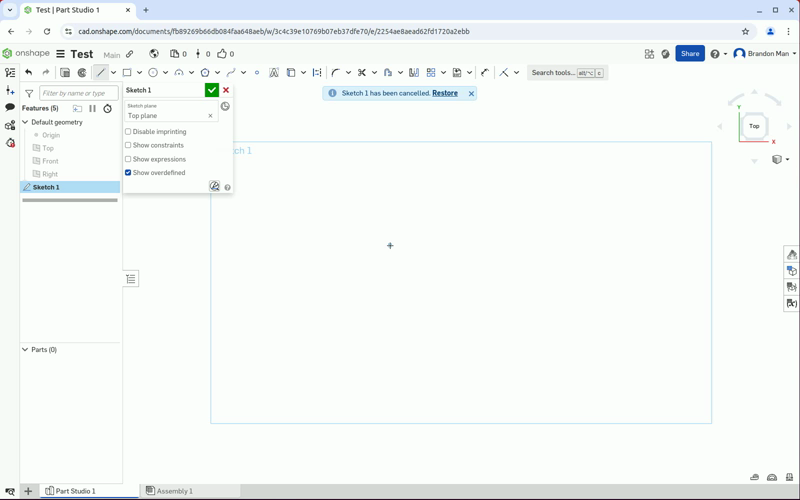
mouse_move(465, 245)
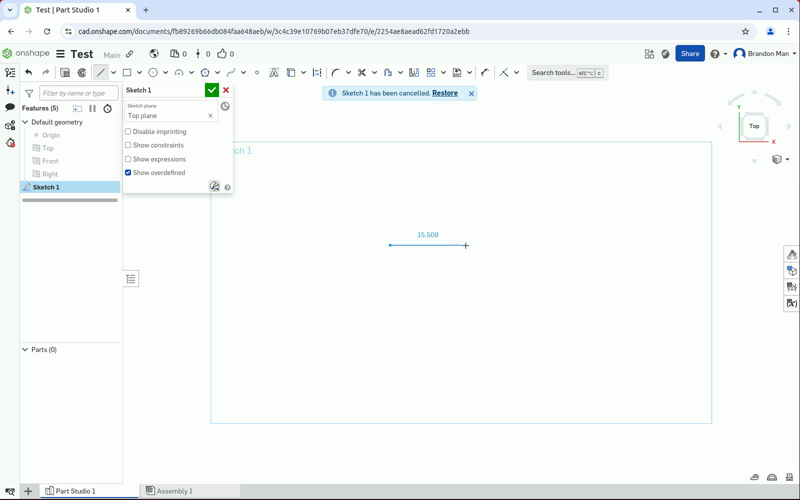
click(465, 245)
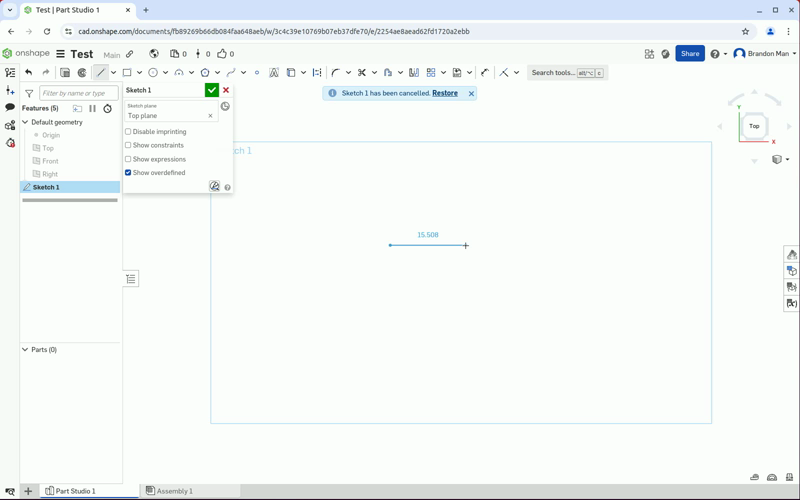
key_up(shift)
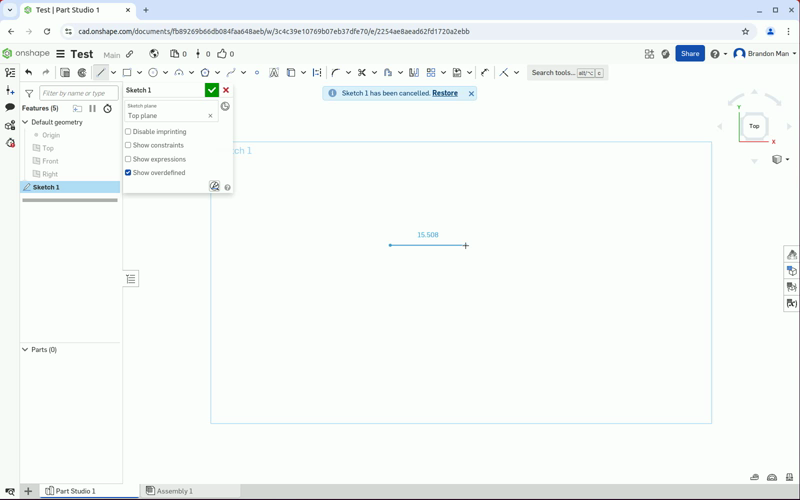
key_down(shift)
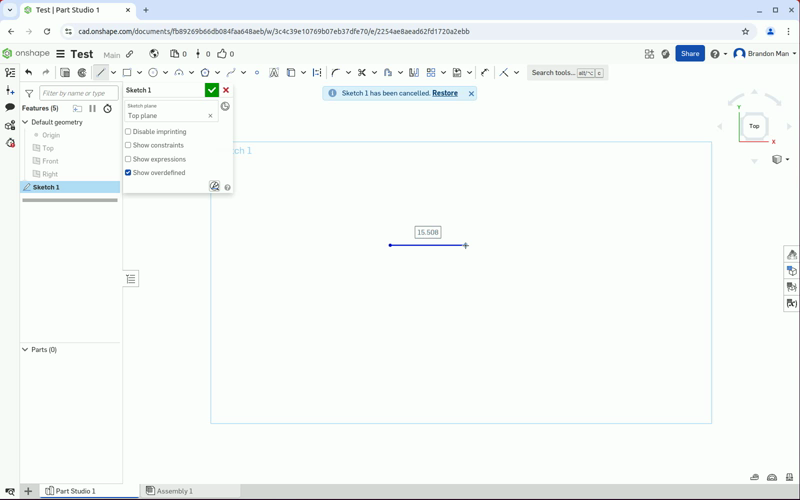
mouse_move(495, 245)
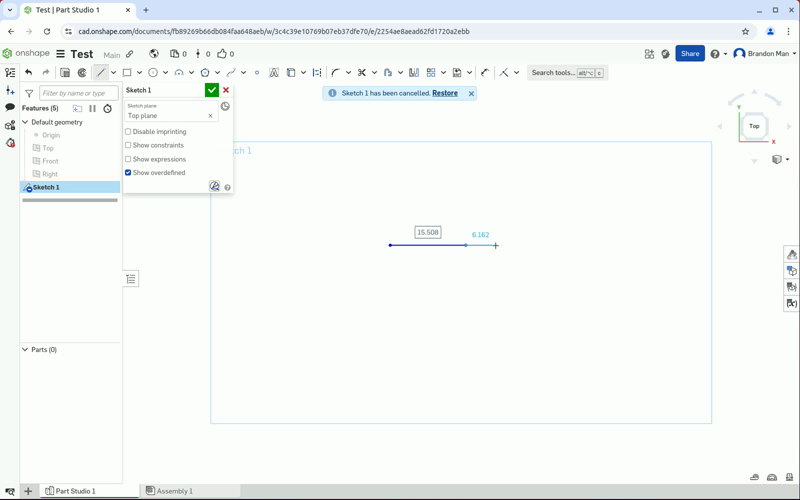
mouse_move(465, 219)
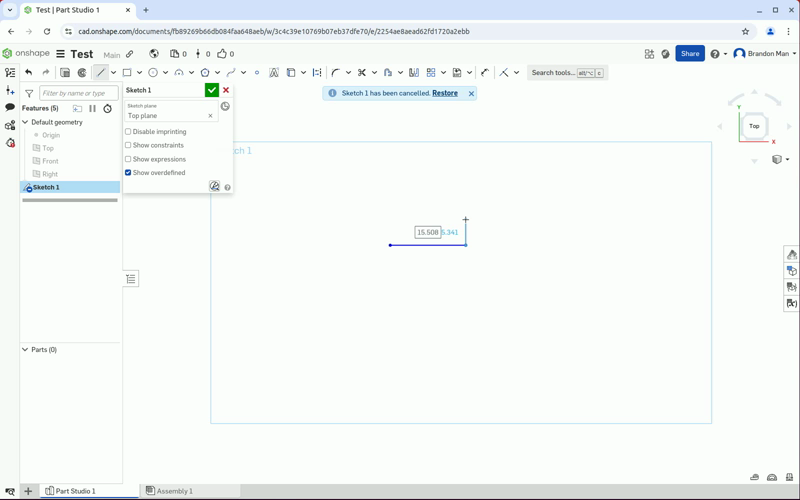
click(465, 219)
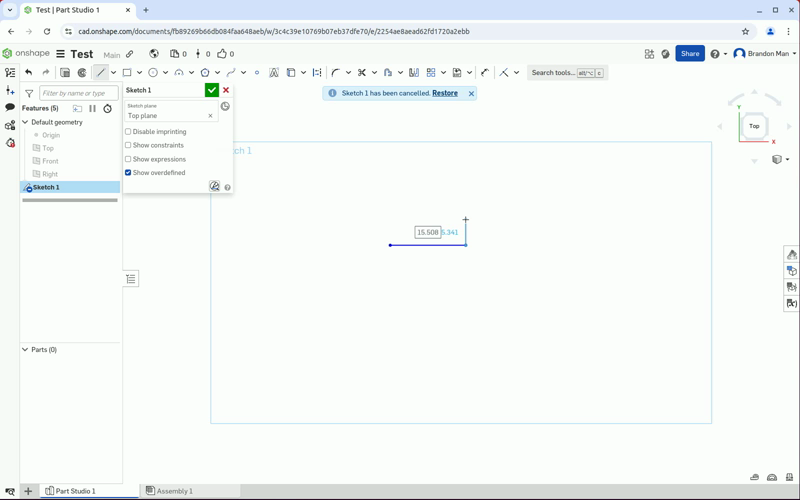
key_up(shift)
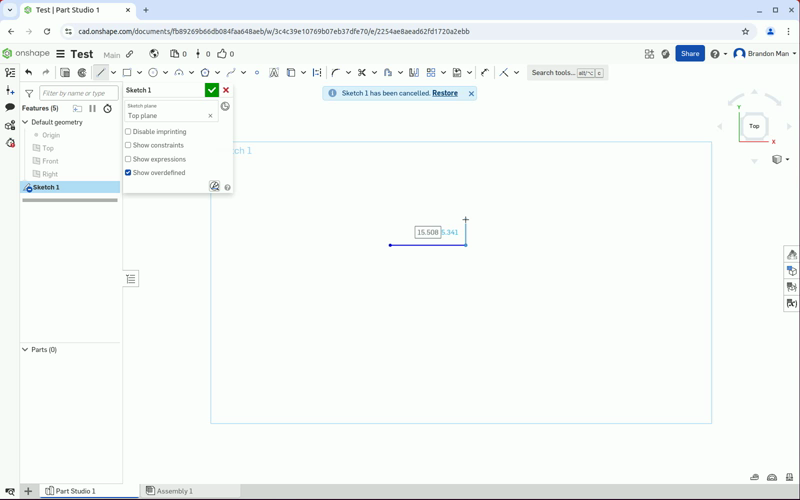
key_down(shift)
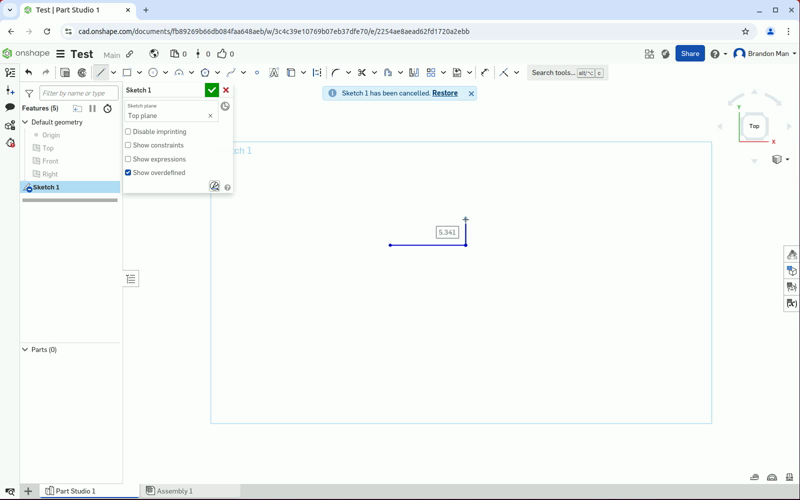
mouse_move(495, 219)
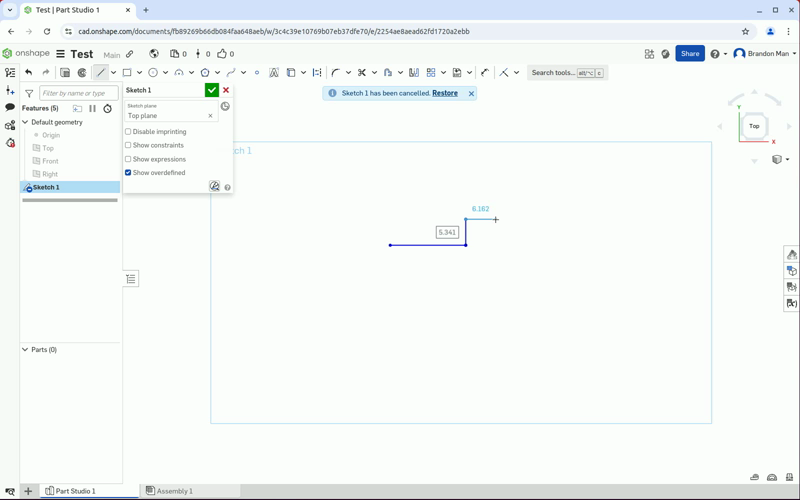
mouse_move(451, 219)
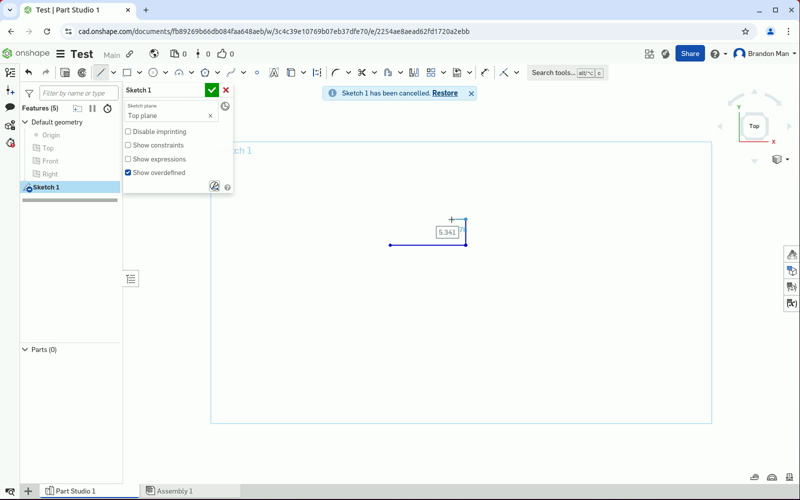
click(451, 219)
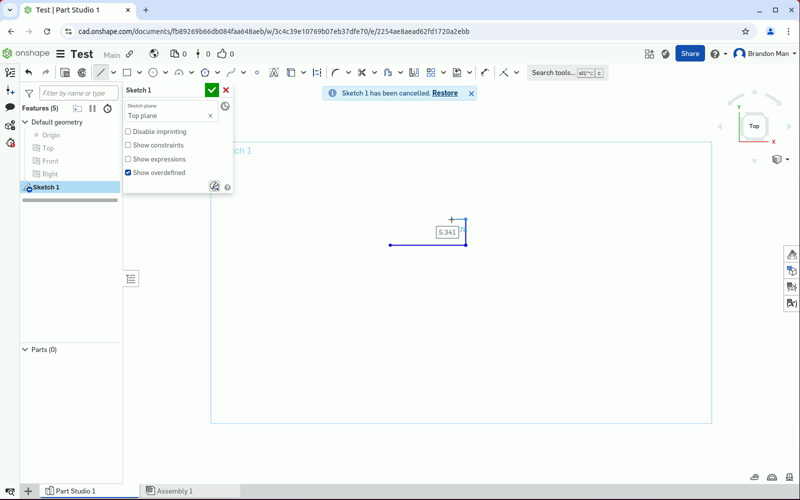
key_up(shift)
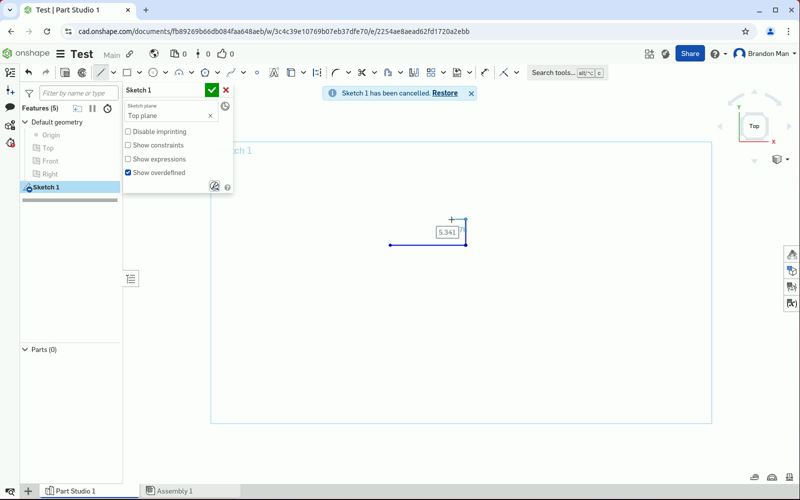
key_down(shift)
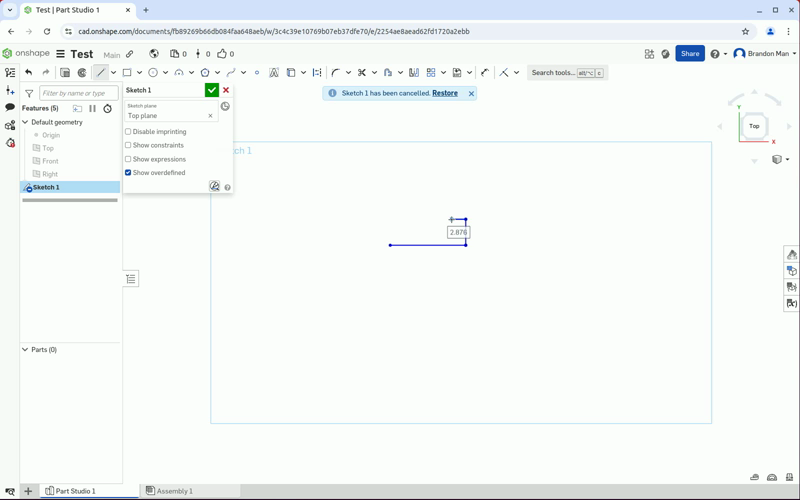
mouse_move(481, 219)
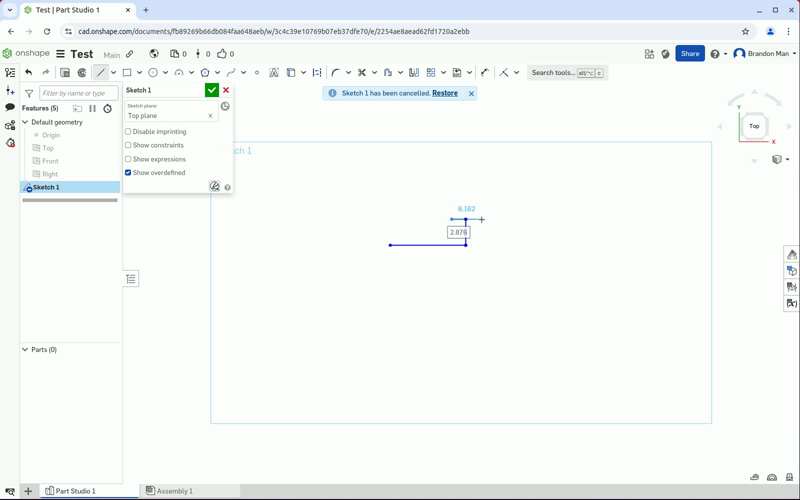
mouse_move(451, 196)
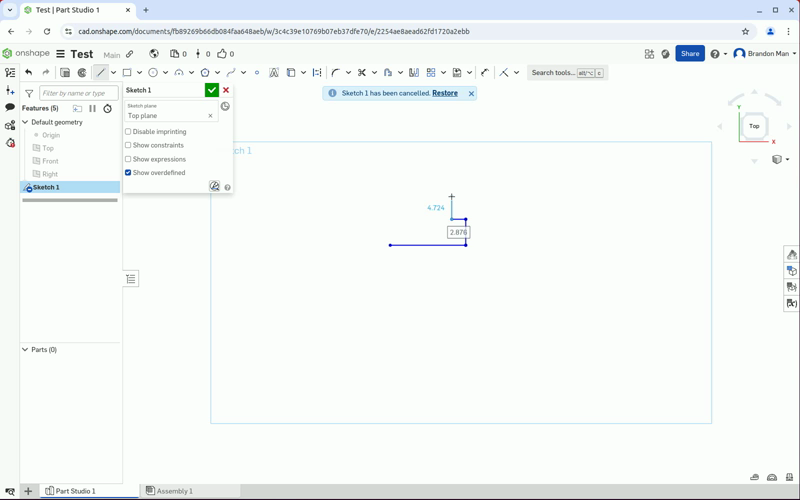
click(451, 196)
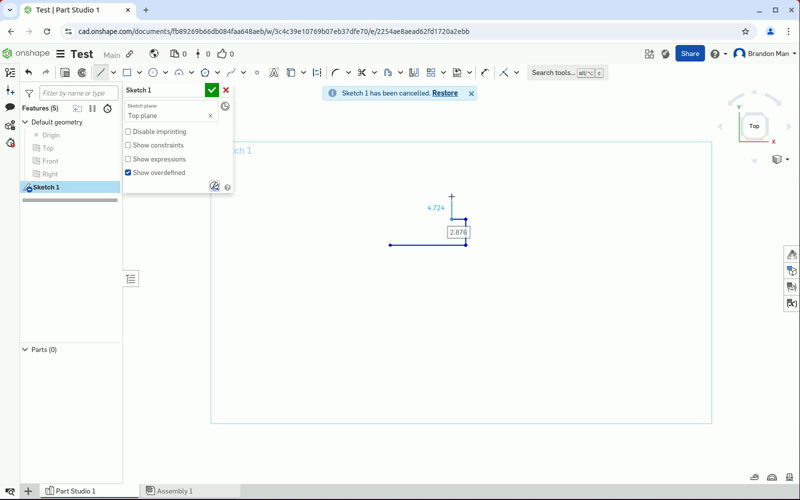
key_up(shift)
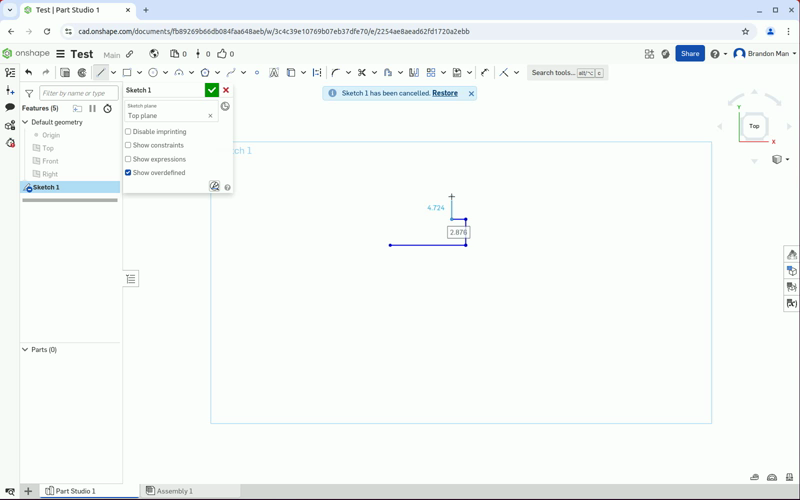
key_down(shift)
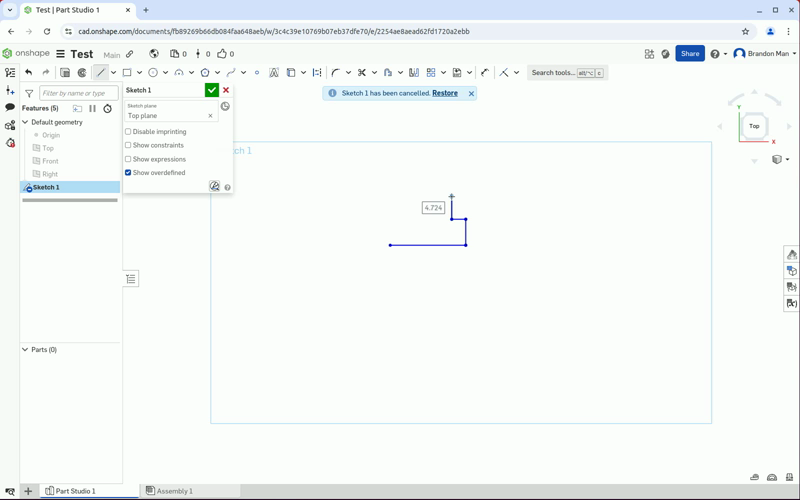
mouse_move(481, 196)
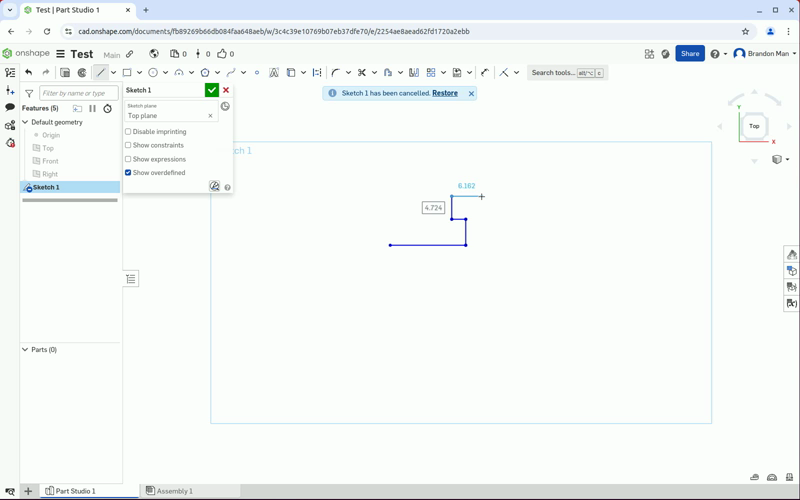
mouse_move(465, 196)
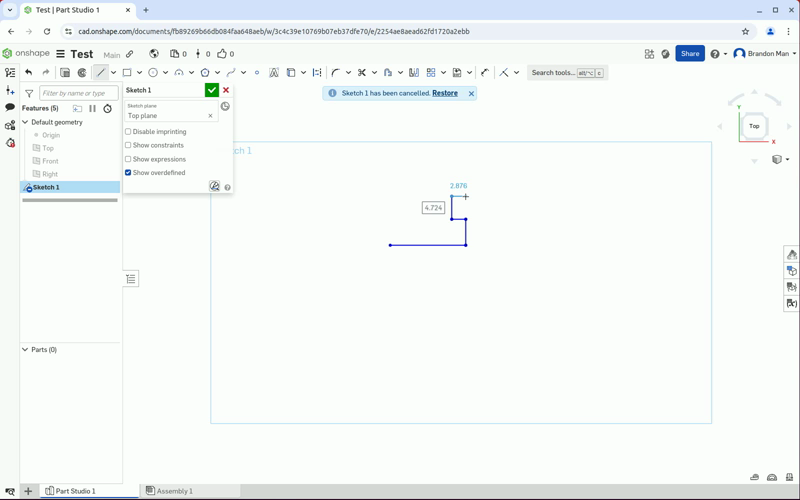
click(465, 196)
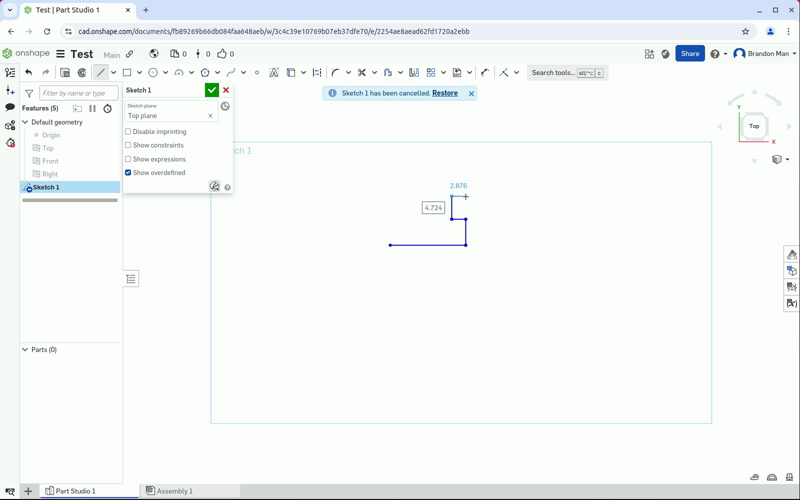
key_up(shift)
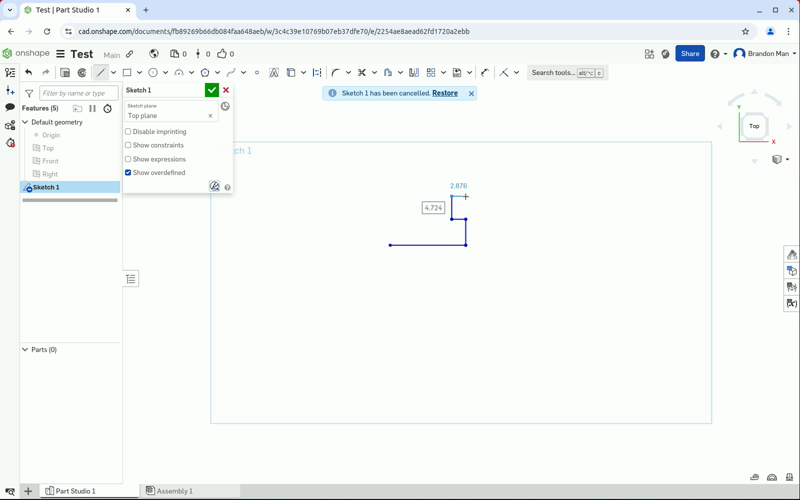
key_down(shift)
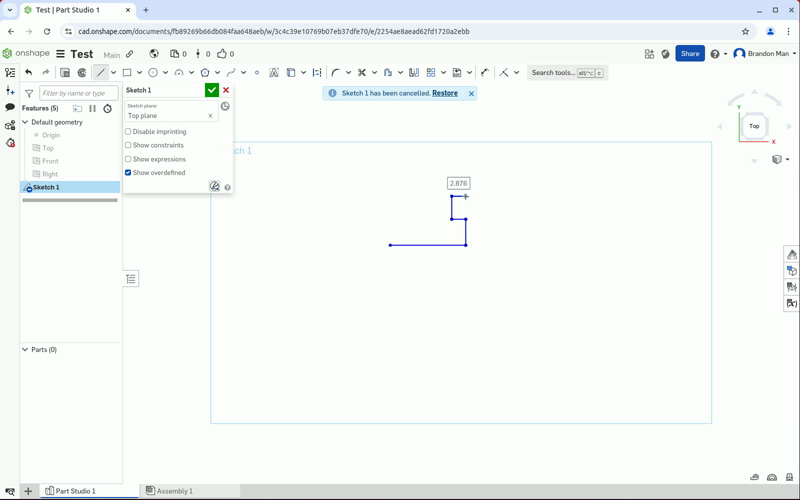
mouse_move(495, 196)
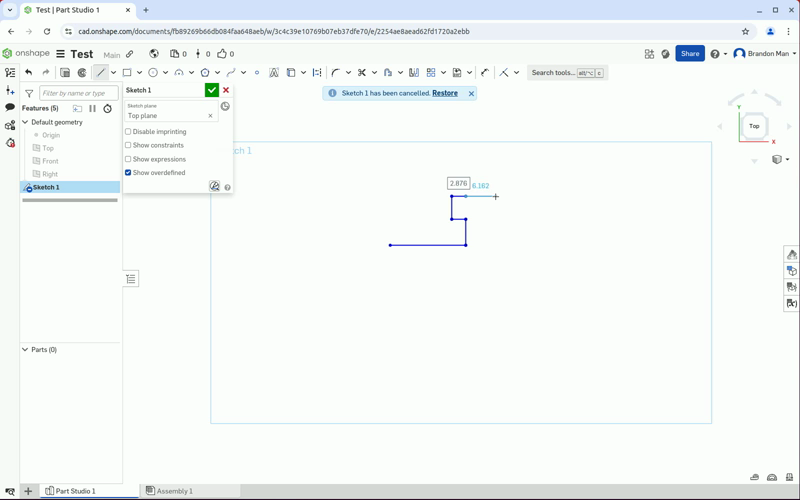
mouse_move(465, 170)
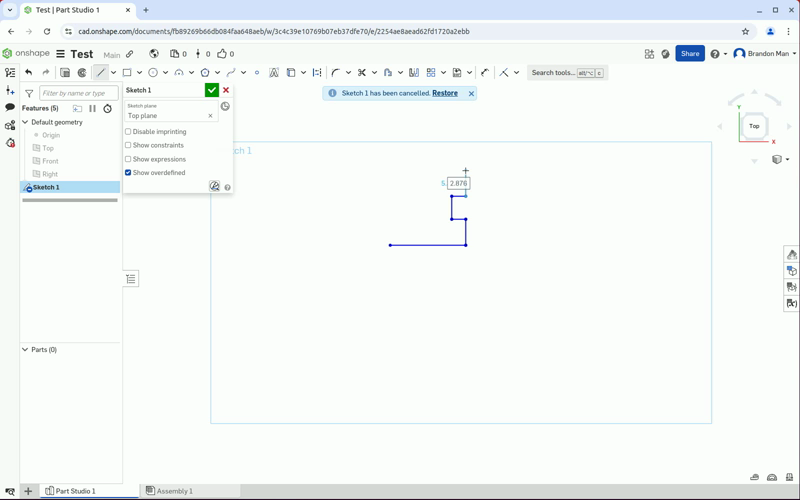
click(465, 170)
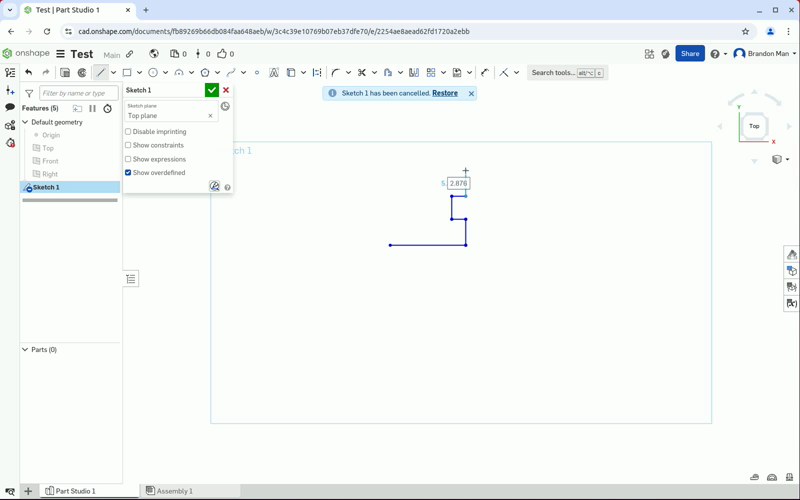
key_up(shift)
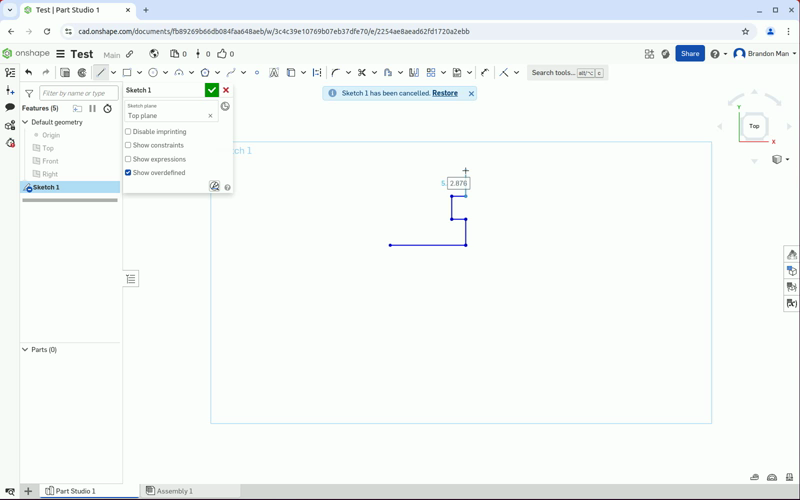
key_down(shift)
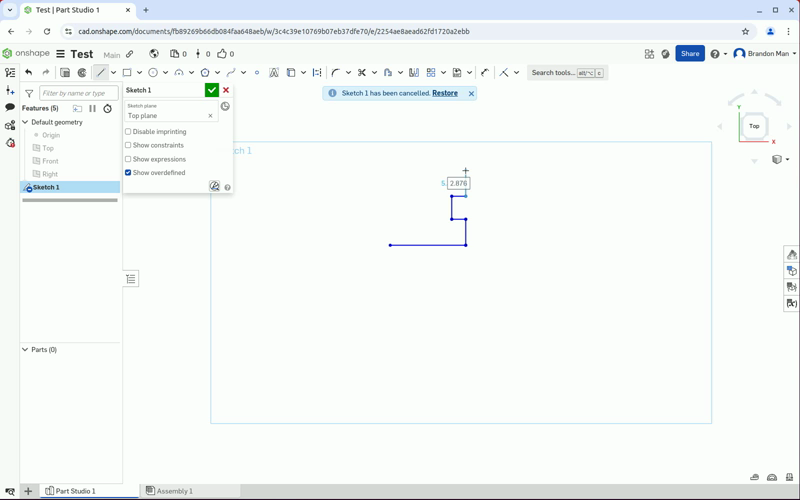
mouse_move(390, 170)
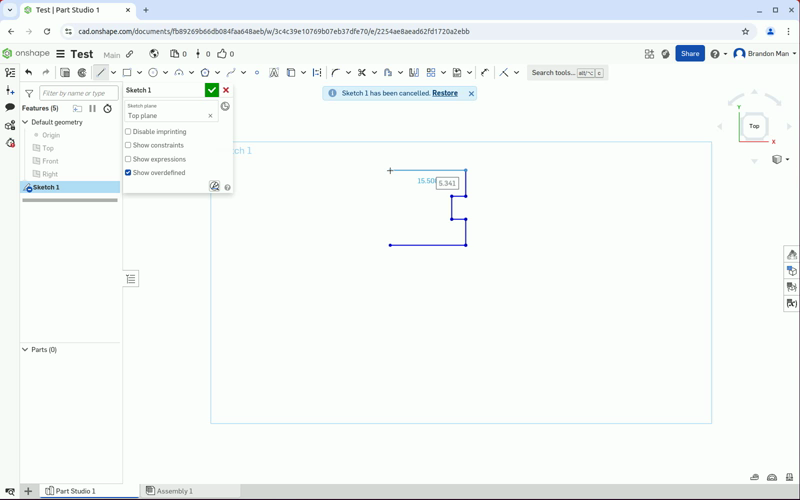
click(390, 170)
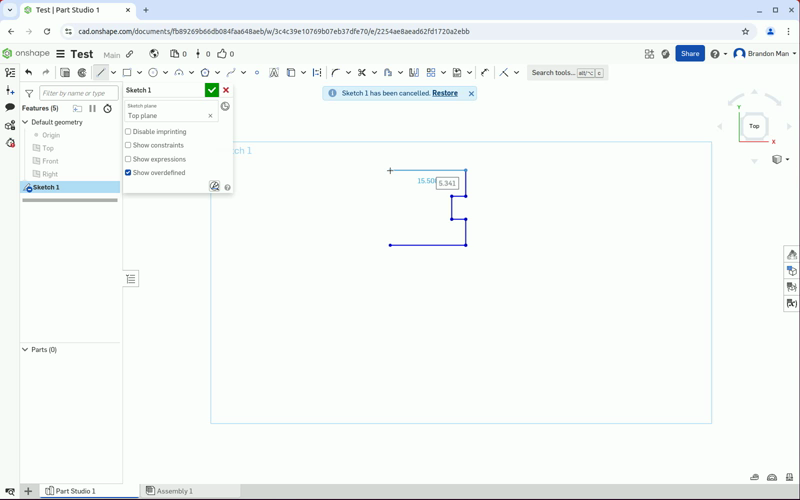
key_up(shift)
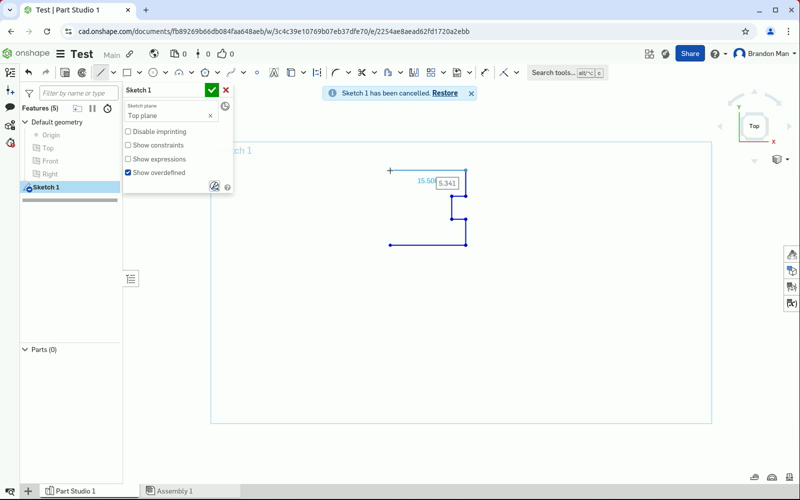
key_down(shift)
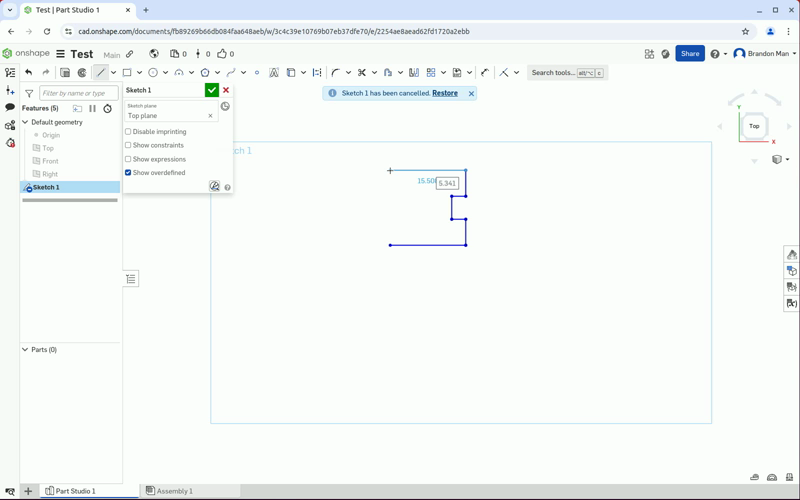
mouse_move(420, 170)
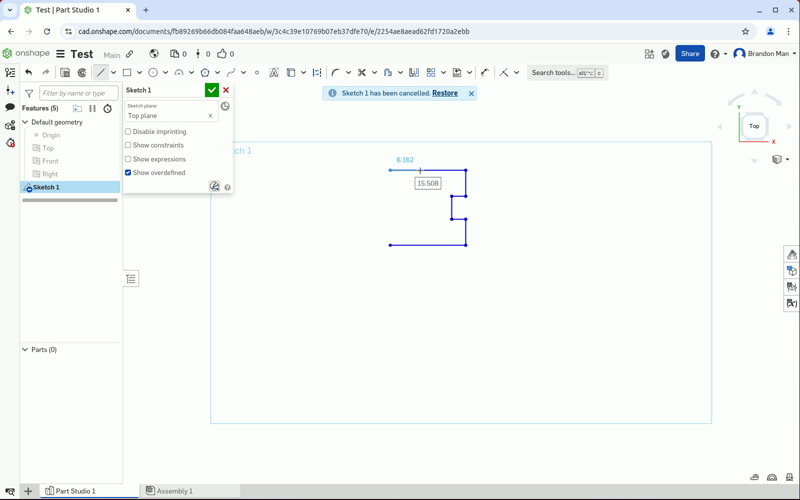
mouse_move(390, 196)
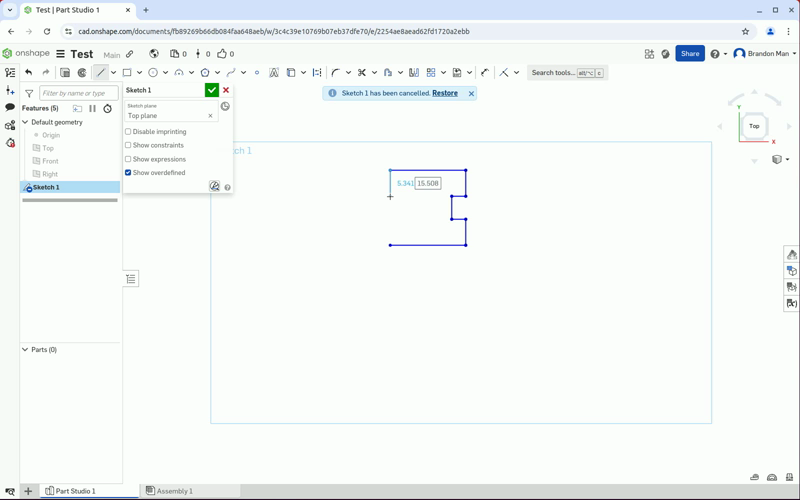
click(390, 196)
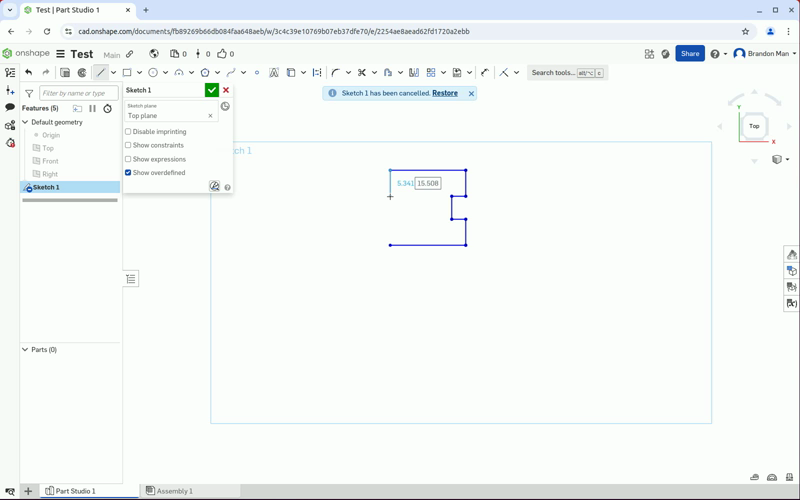
key_up(shift)
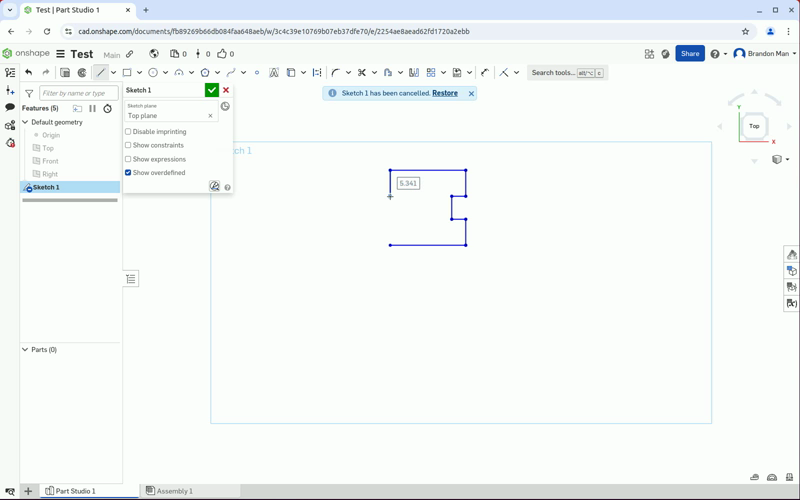
key_down(shift)
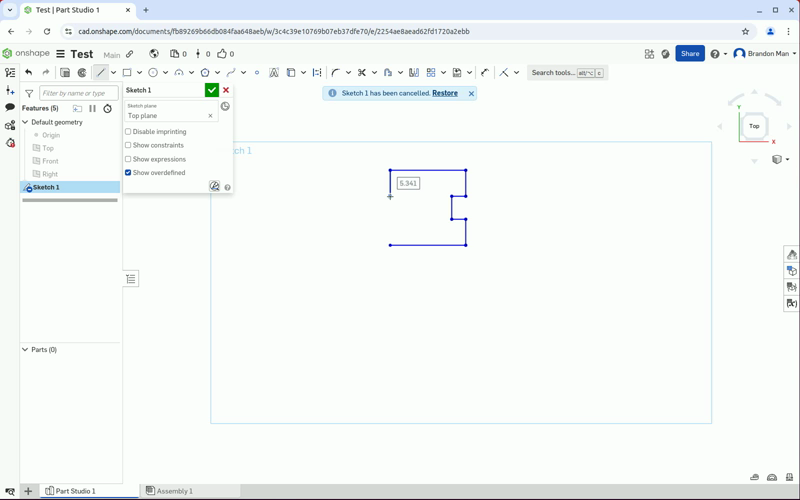
mouse_move(420, 196)
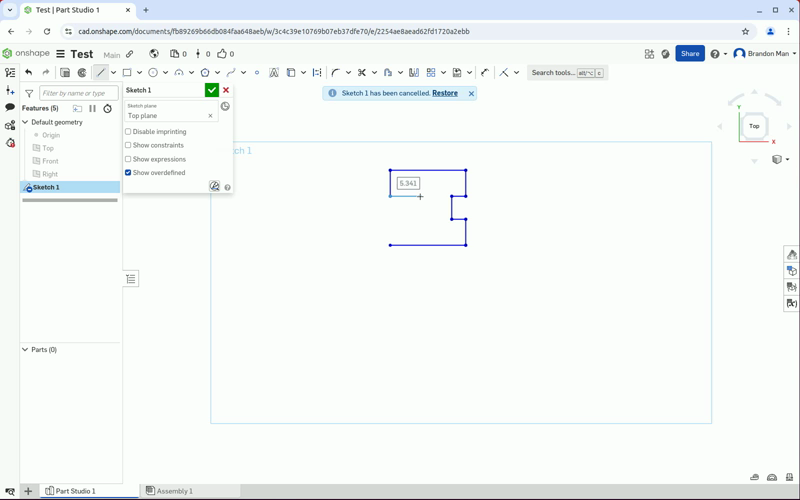
mouse_move(404, 196)
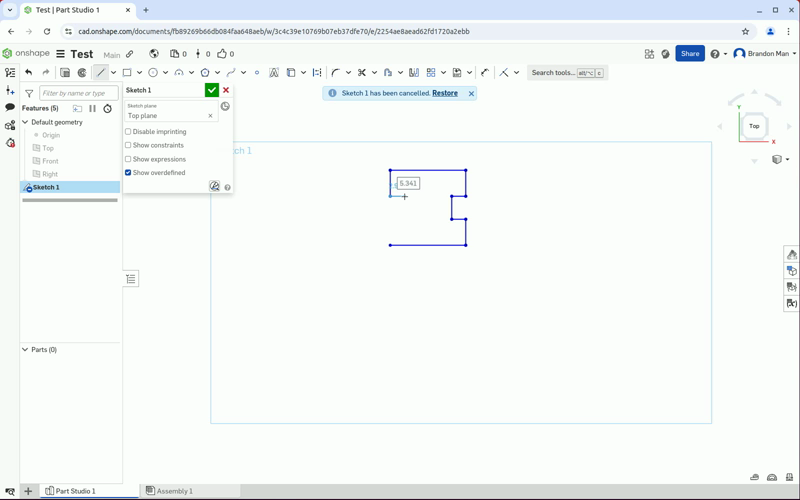
click(404, 196)
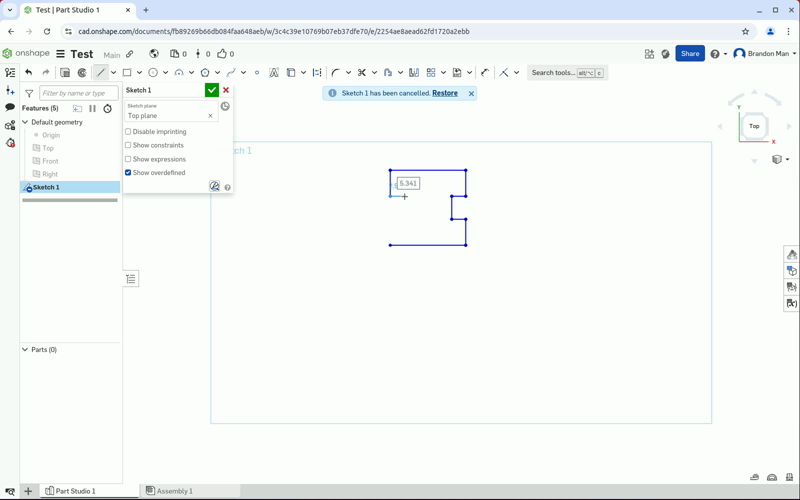
key_up(shift)
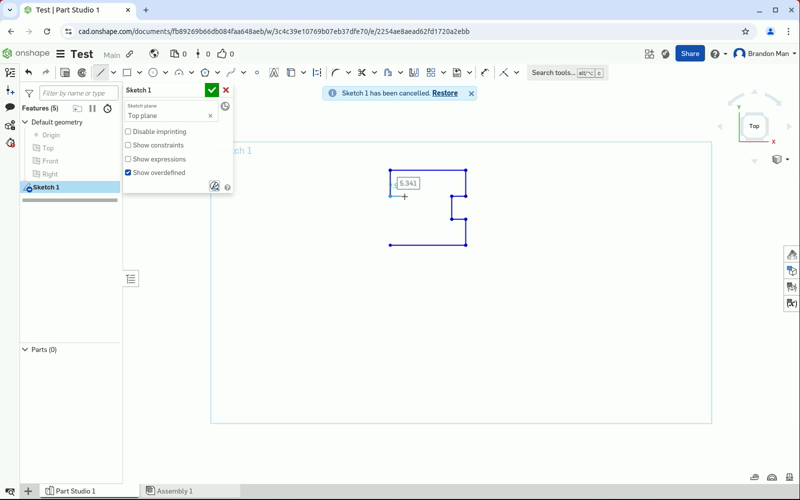
key_down(shift)
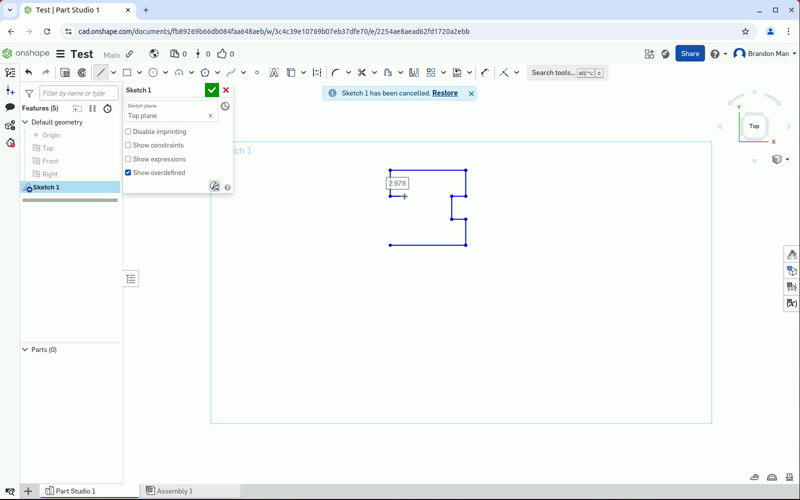
mouse_move(434, 196)
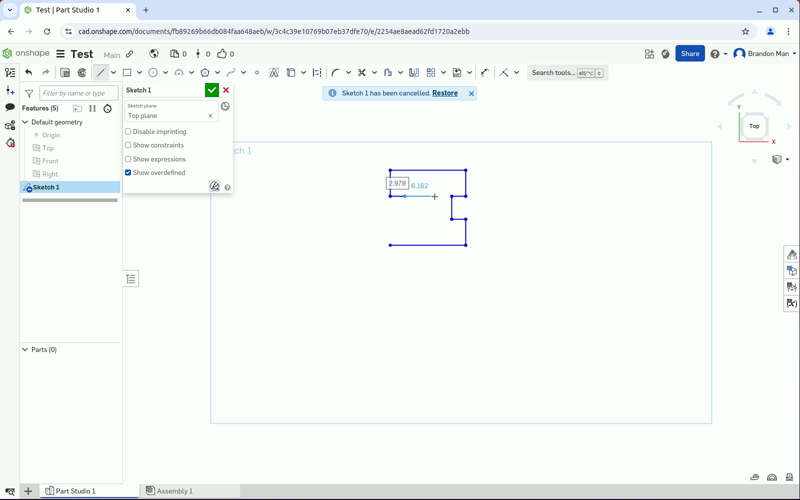
mouse_move(404, 219)
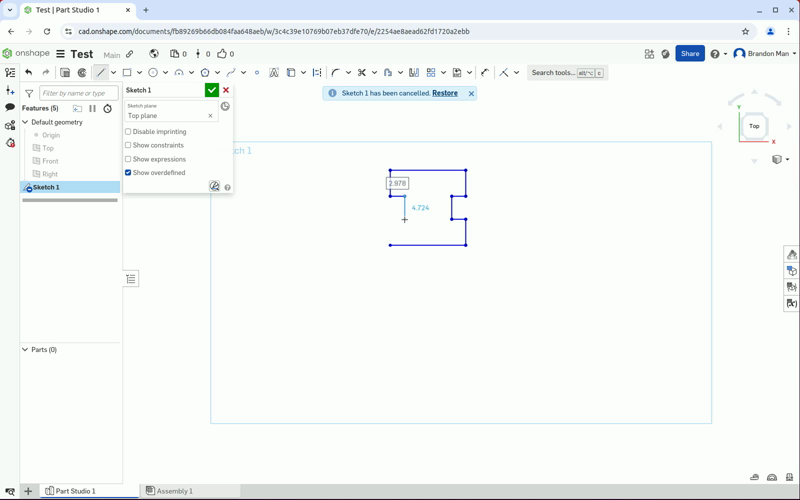
click(404, 219)
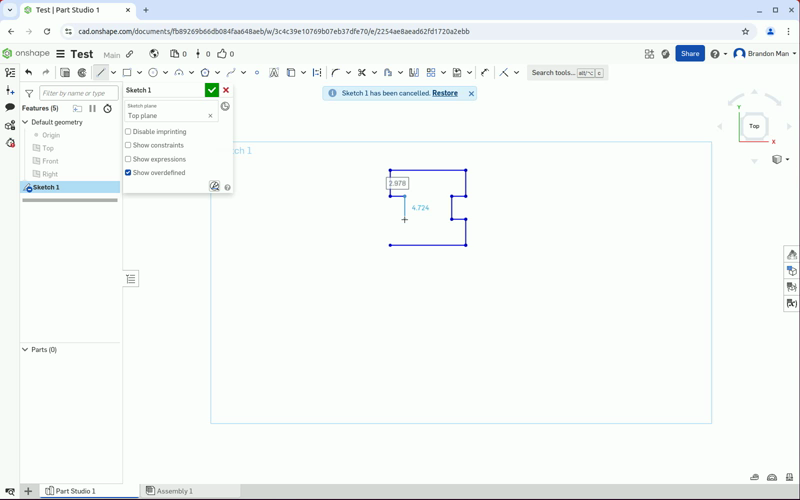
key_up(shift)
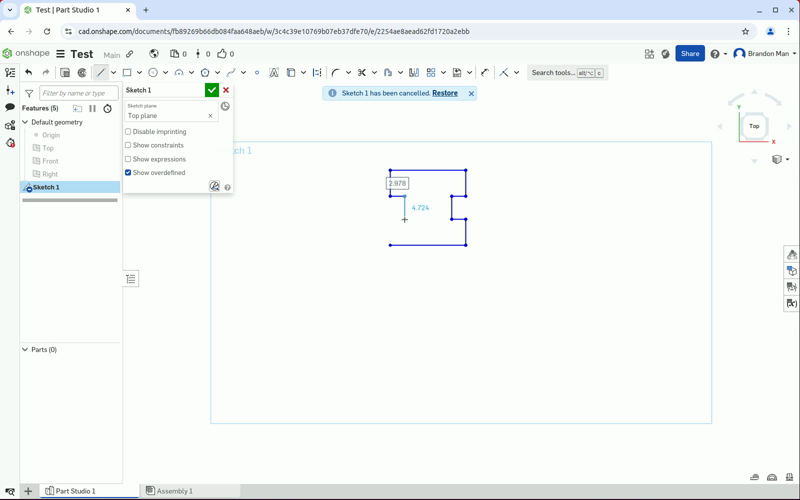
key_down(shift)
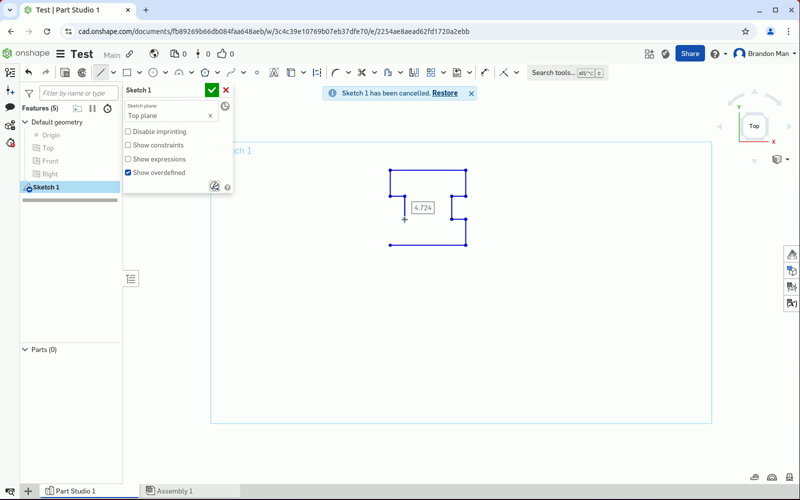
mouse_move(434, 219)
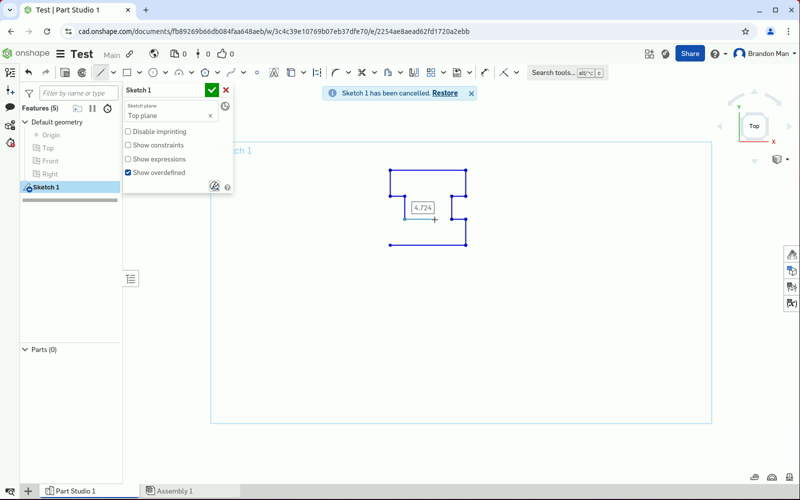
mouse_move(390, 219)
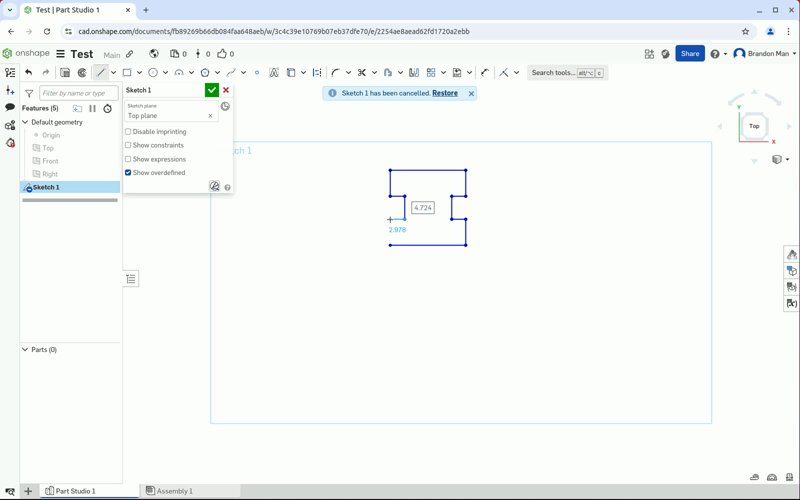
click(390, 219)
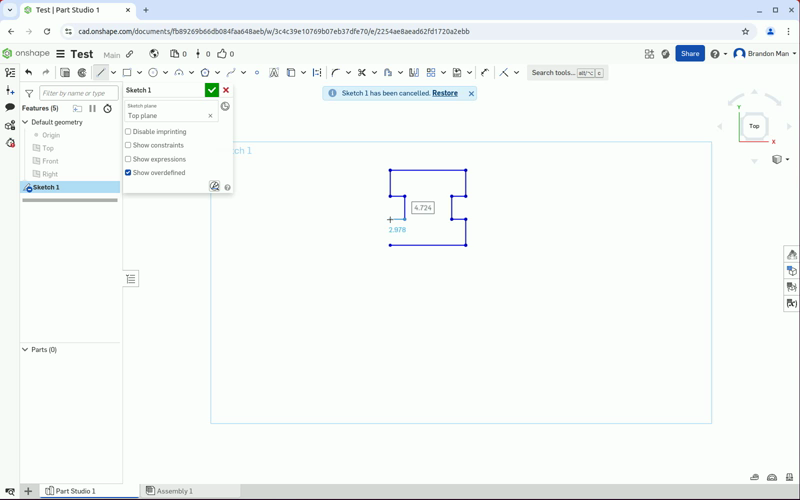
key_up(shift)
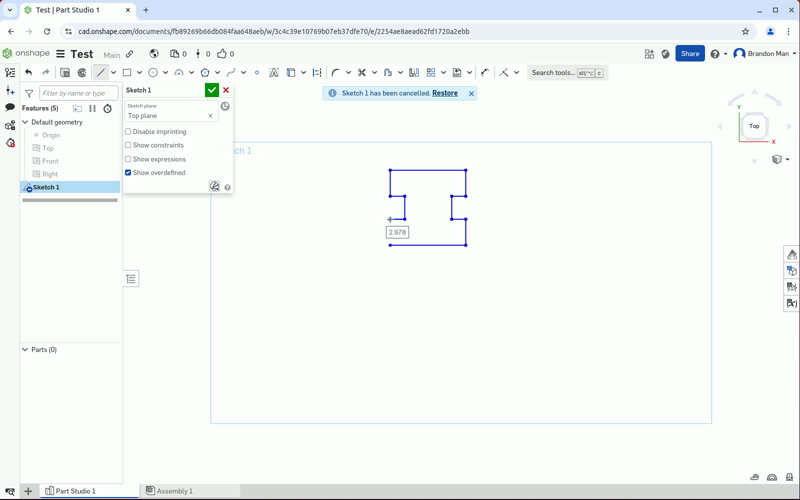
mouse_move(420, 219)
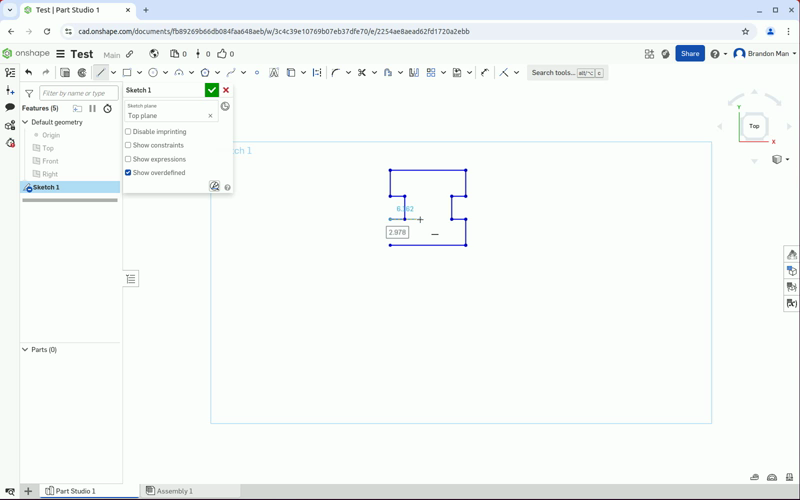
key_down(shift)
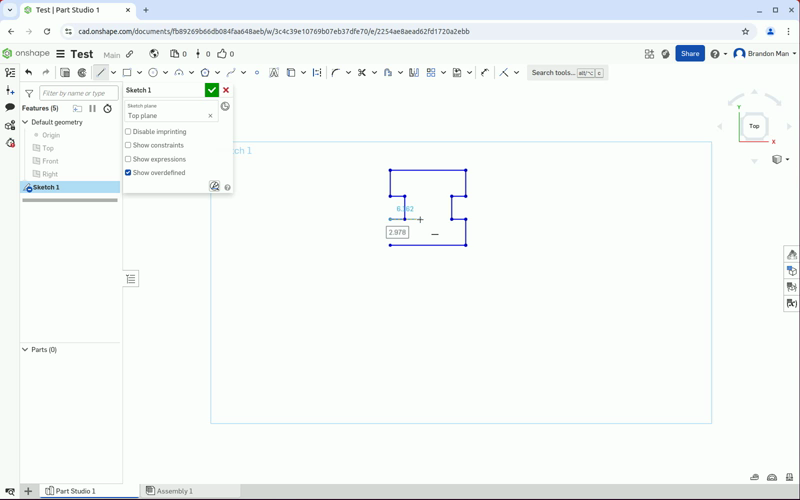
mouse_move(390, 245)
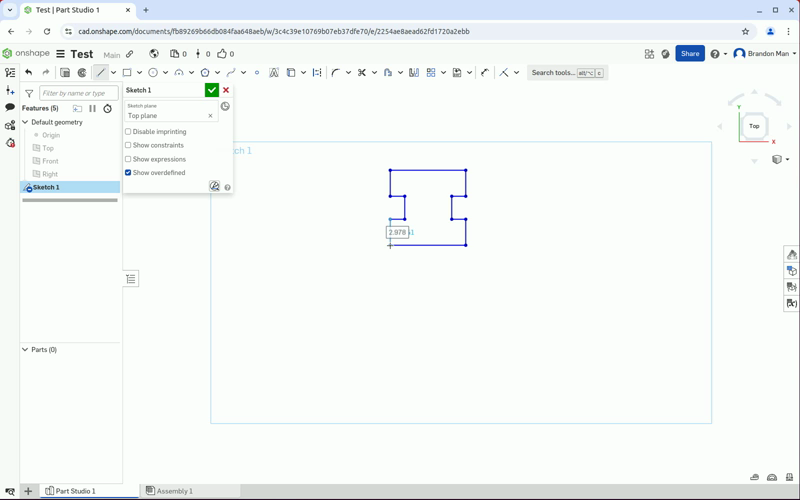
key_up(shift)
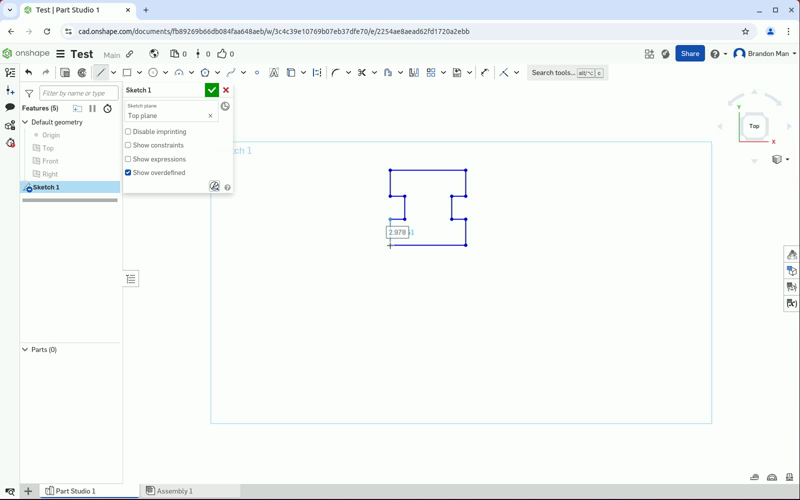
click(390, 245)
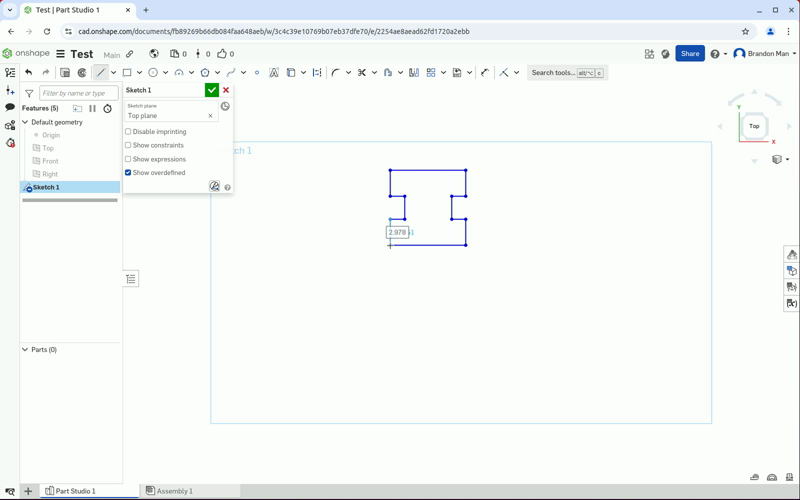
key(esc)
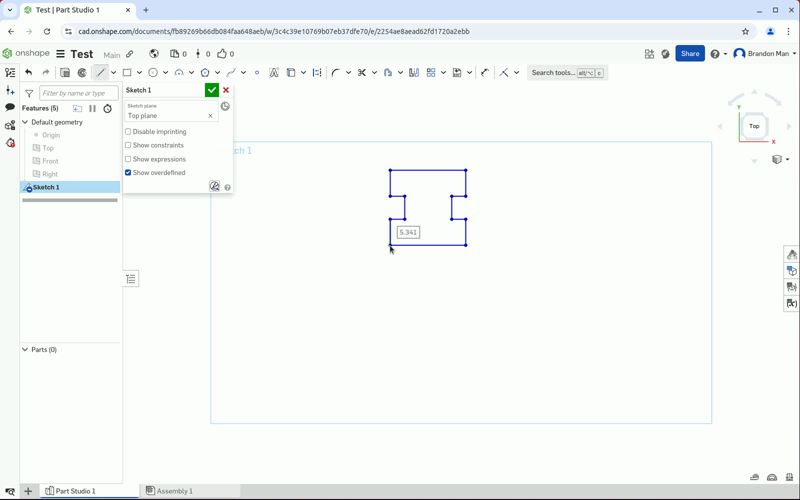
key(c)
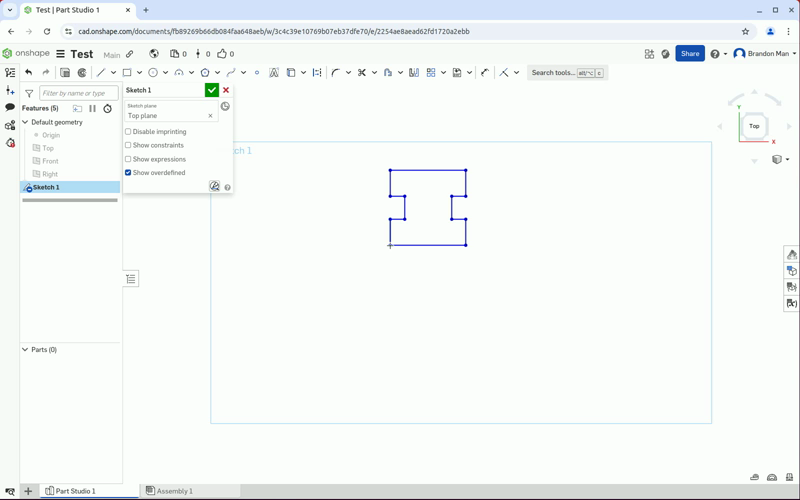
key_down(shift)
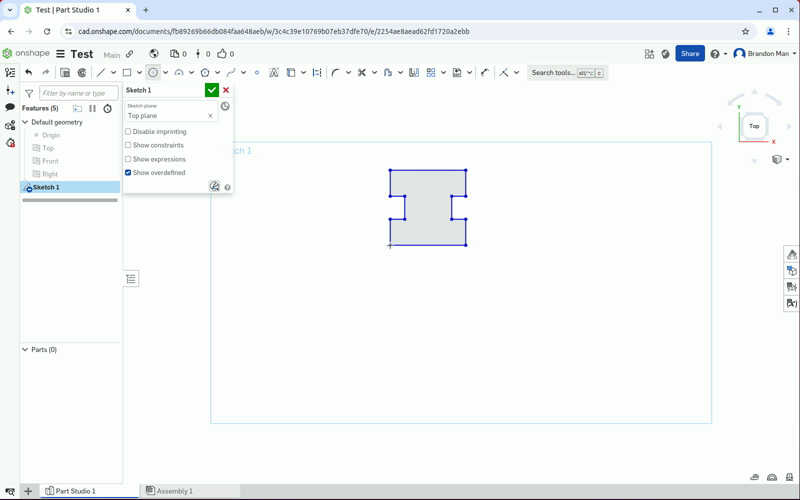
mouse_move(428, 207)
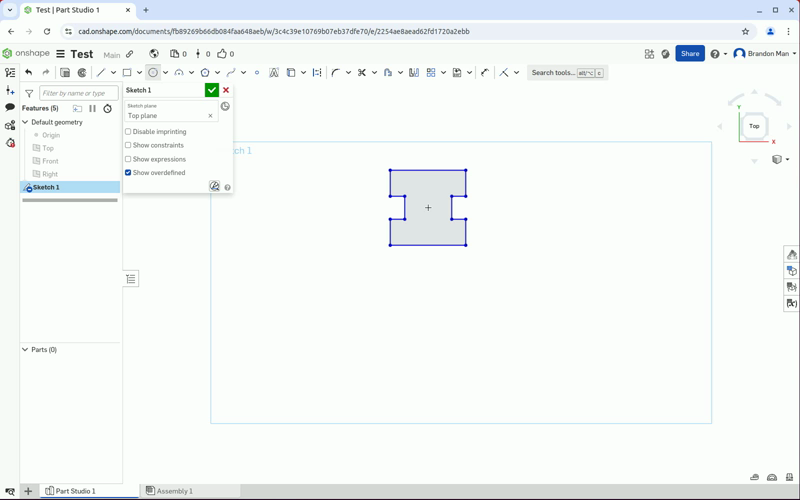
click(428, 207)
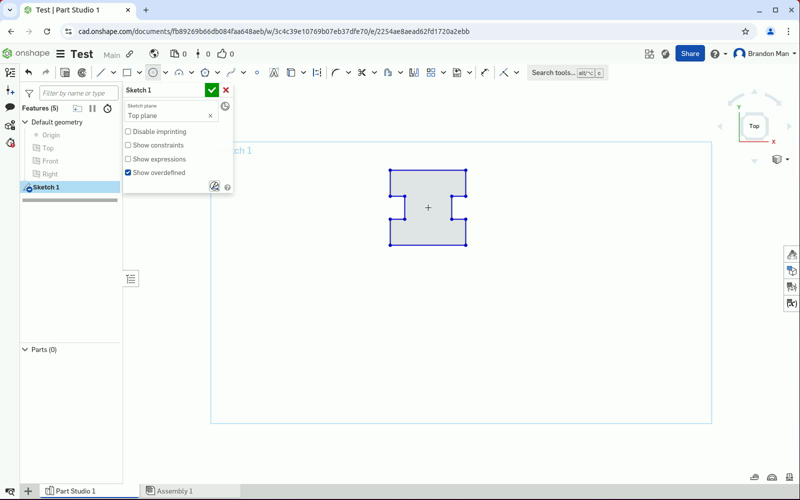
key_up(shift)
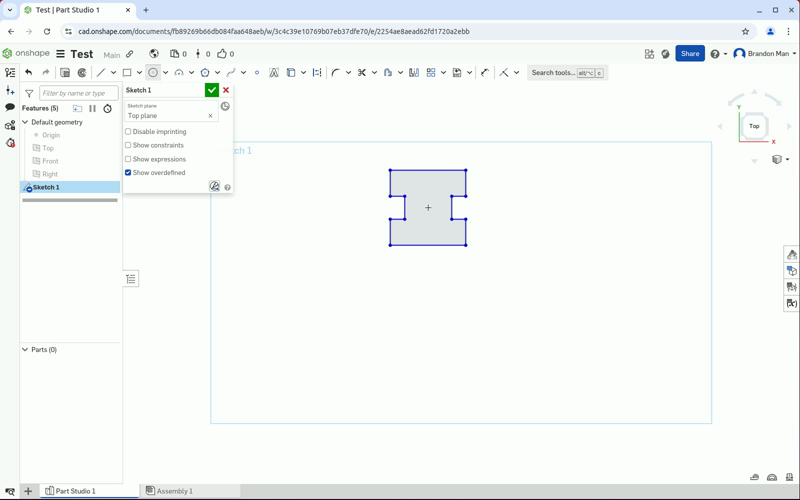
mouse_move(437, 207)
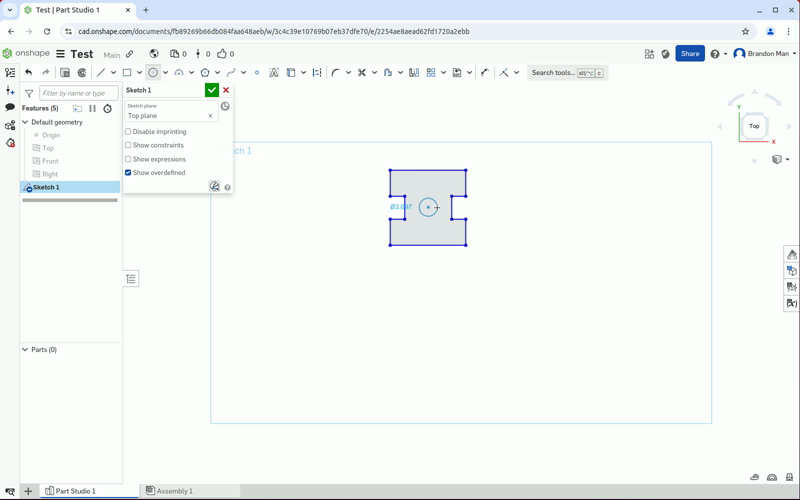
click(437, 207)
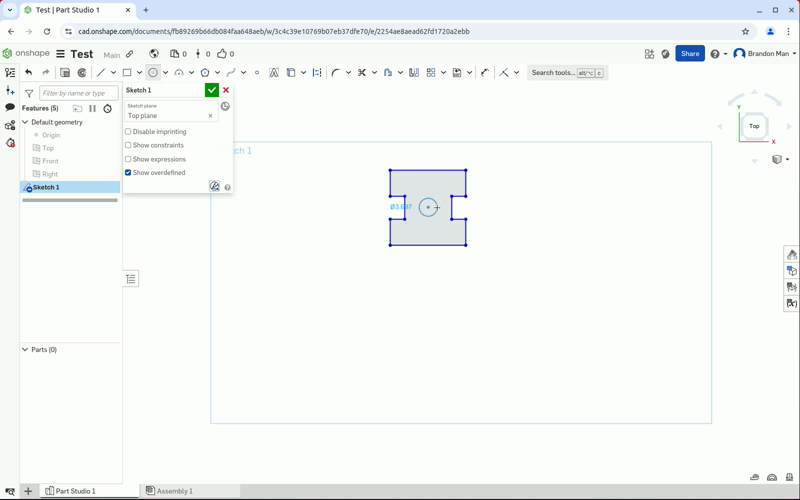
key(esc)
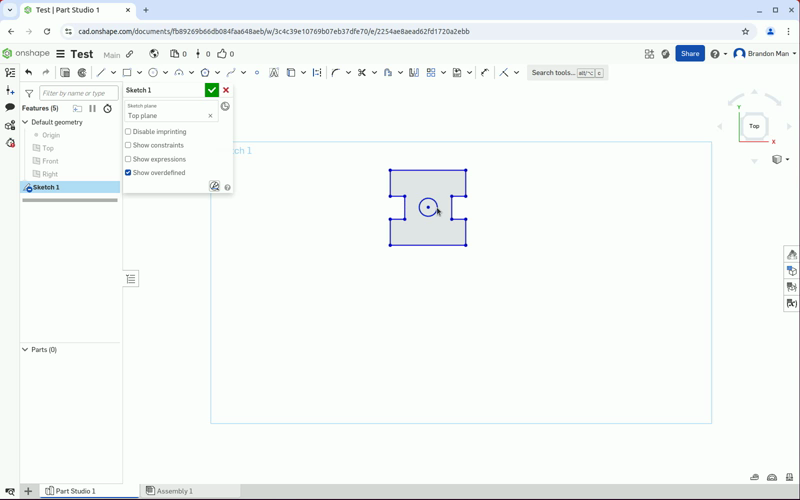
mouse_move(456, 234)
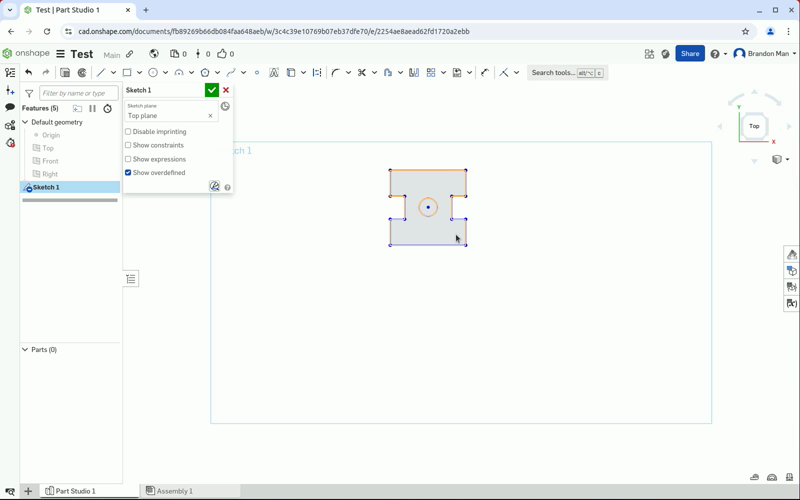
click(456, 234)
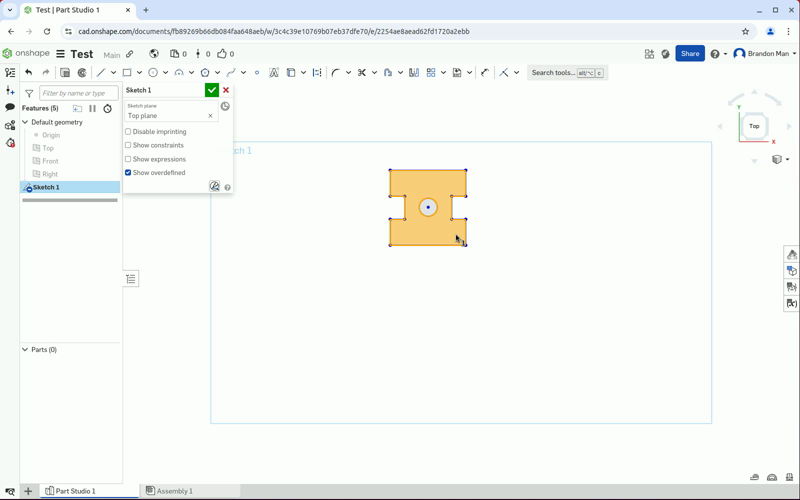
mouse_move(73, 352)
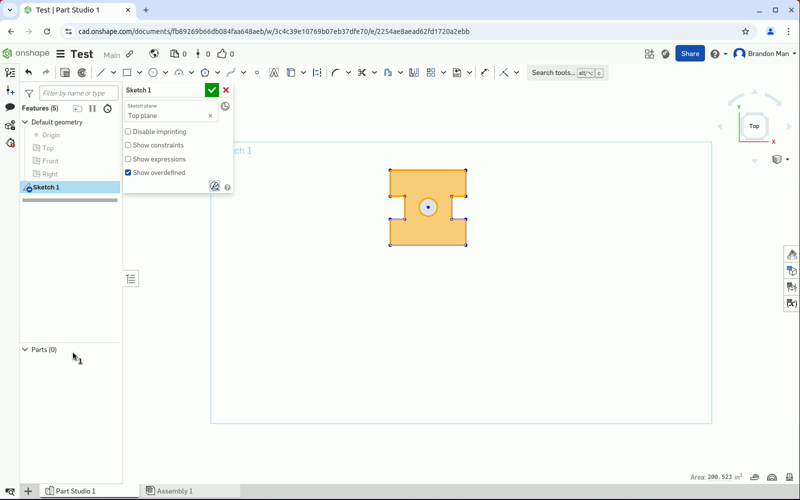
key(shift+y)
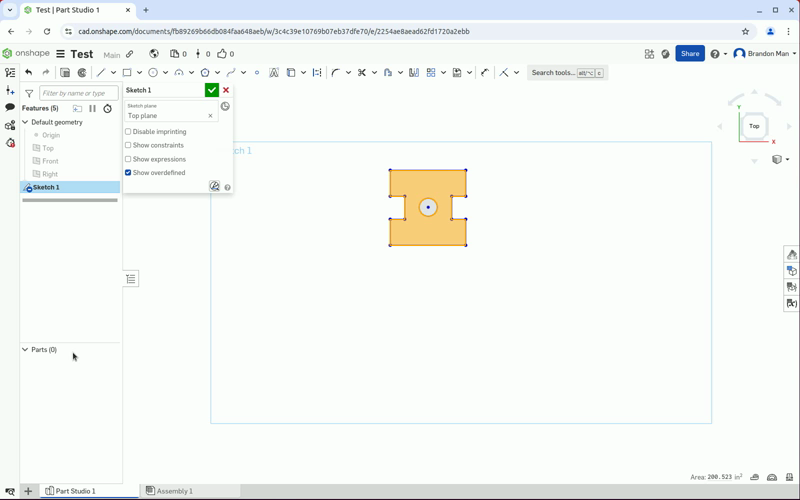
key(shift+e)
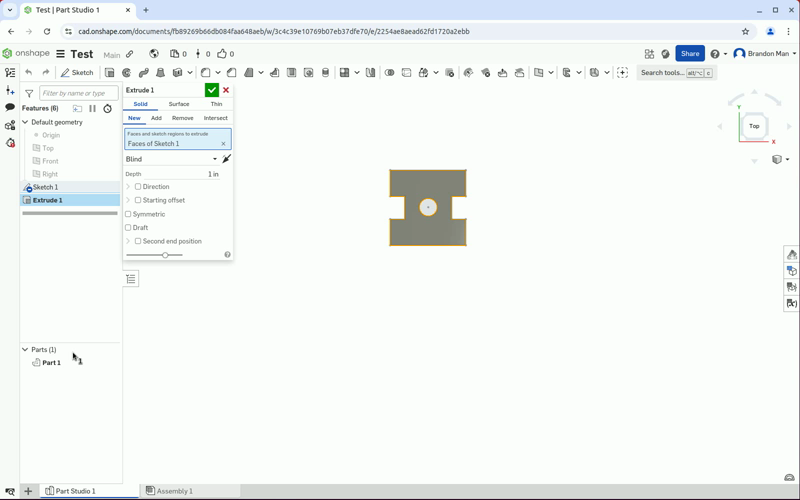
mouse_move(143, 106)
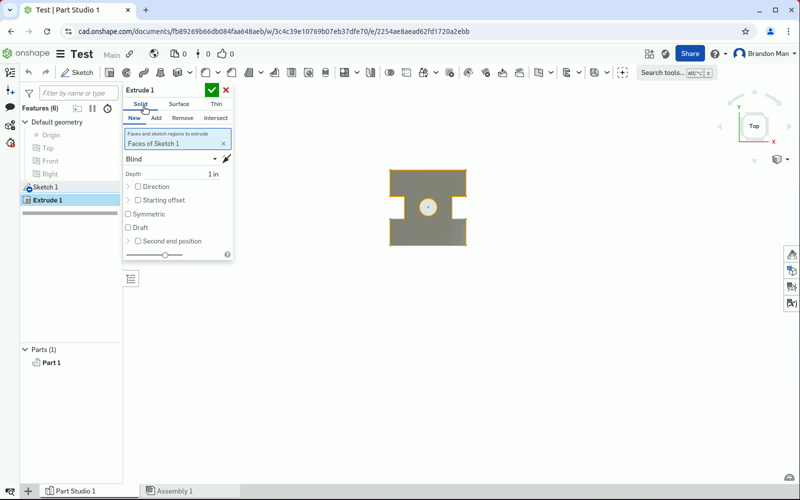
click(143, 106)
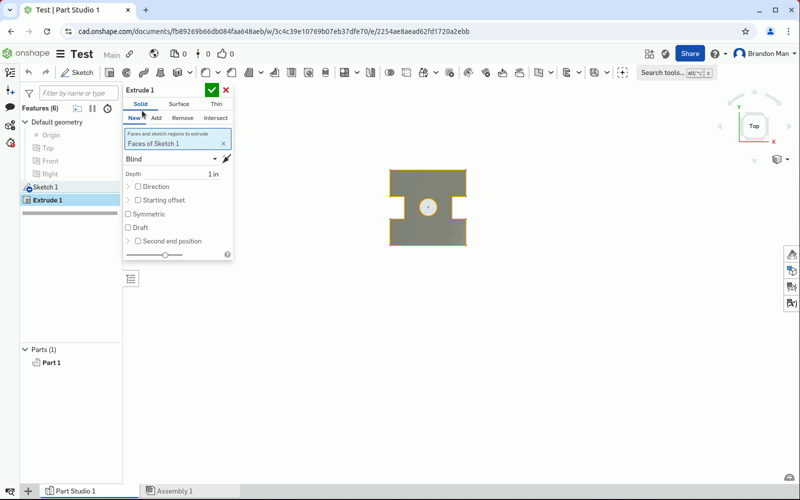
mouse_move(137, 120)
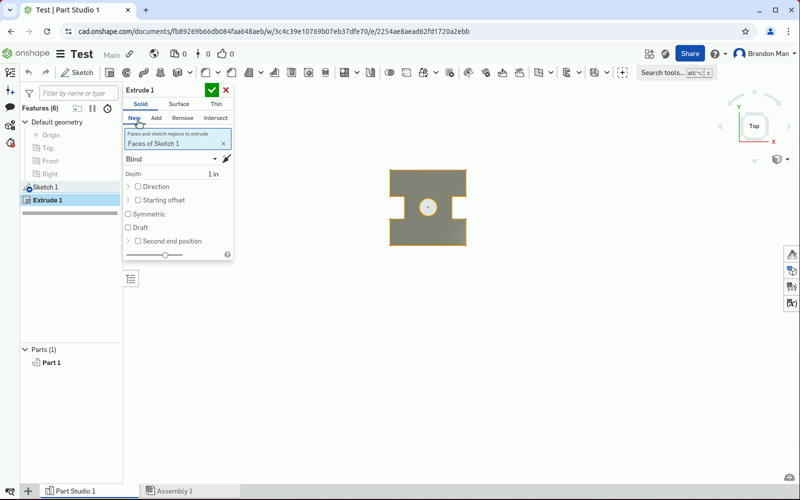
click(137, 120)
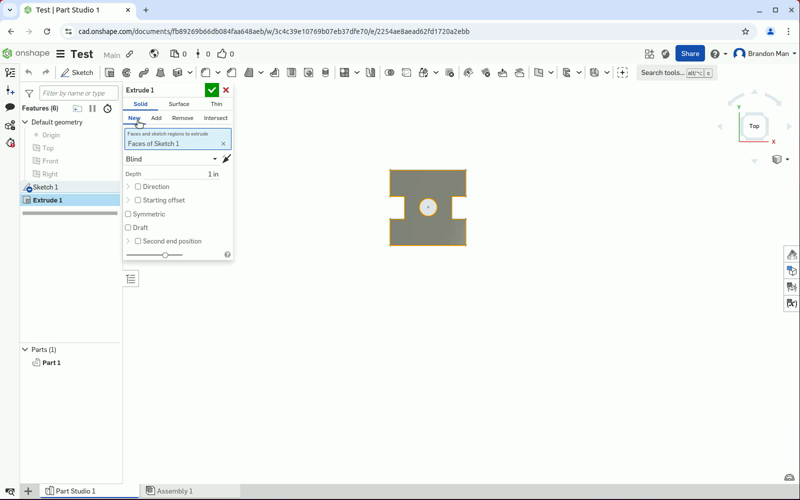
key(tab, 4)
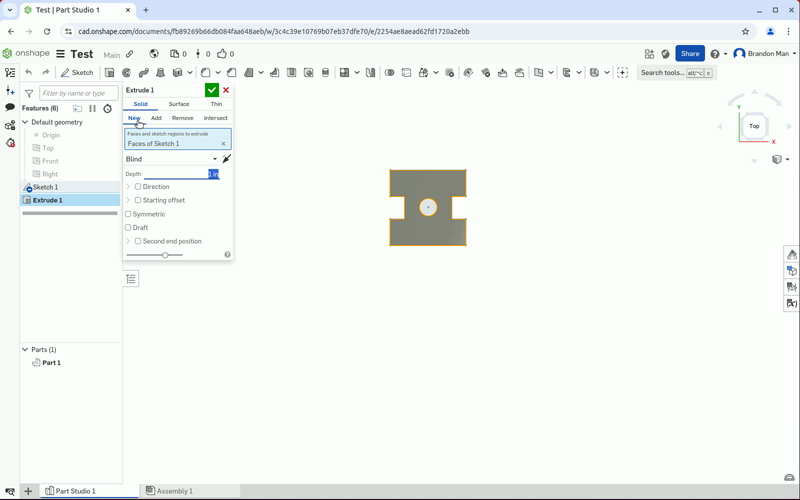
text(3.851)
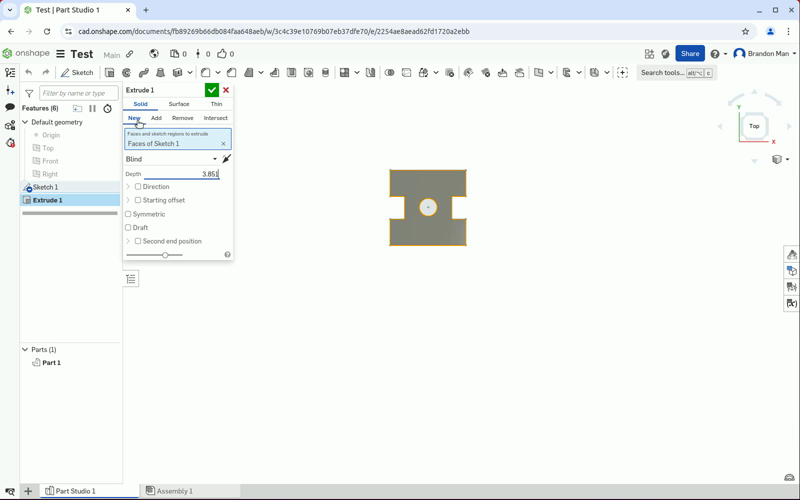
key(enter)
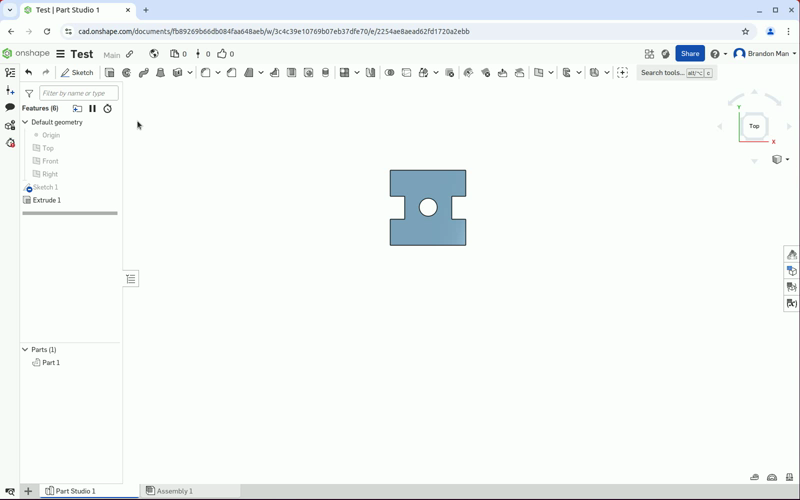
key(shift+h)
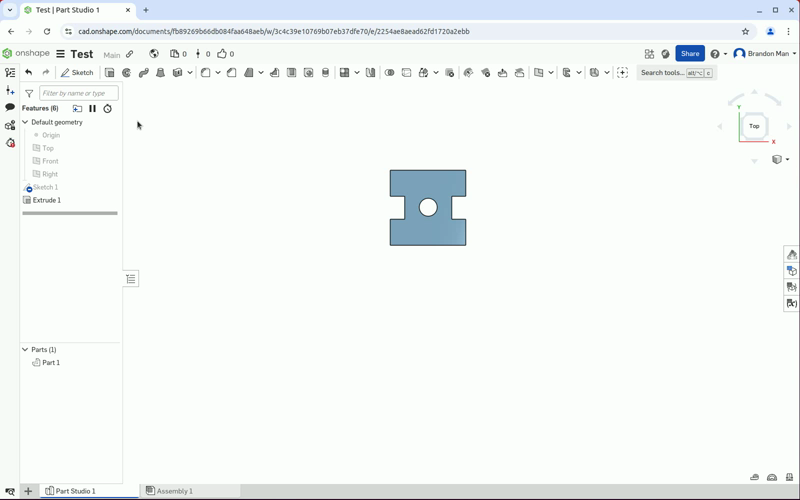
key(shift+h)
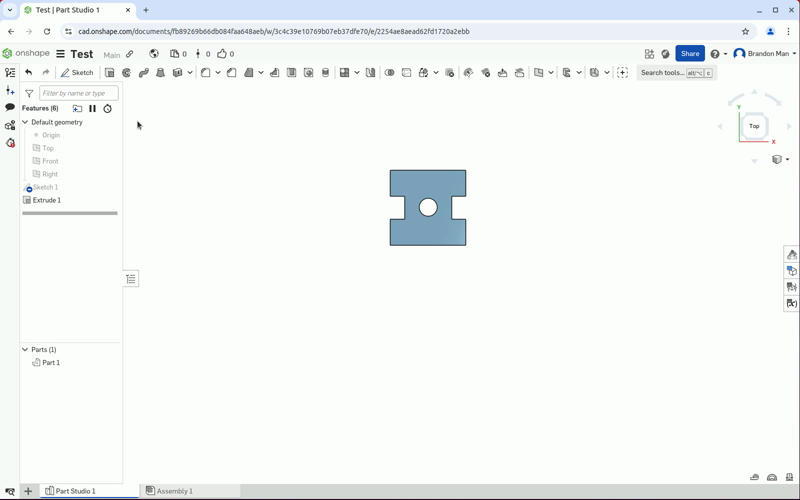
mouse_move(73, 189)
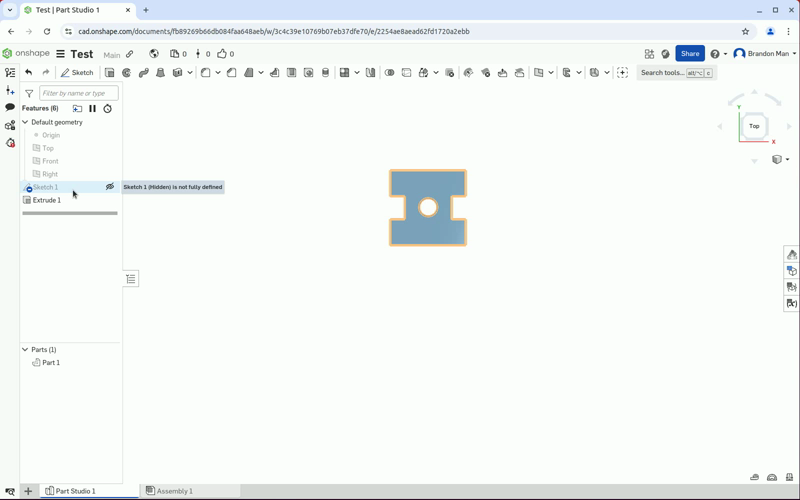
click(73, 189)
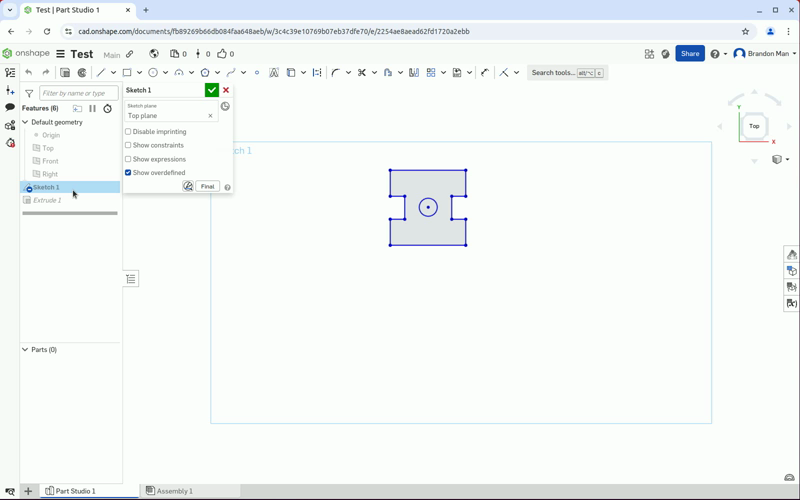
mouse_move(229, 92)
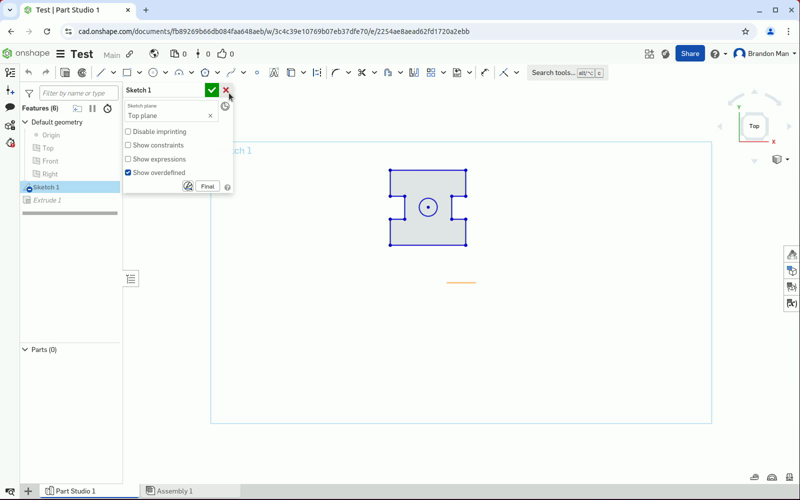
click(229, 92)
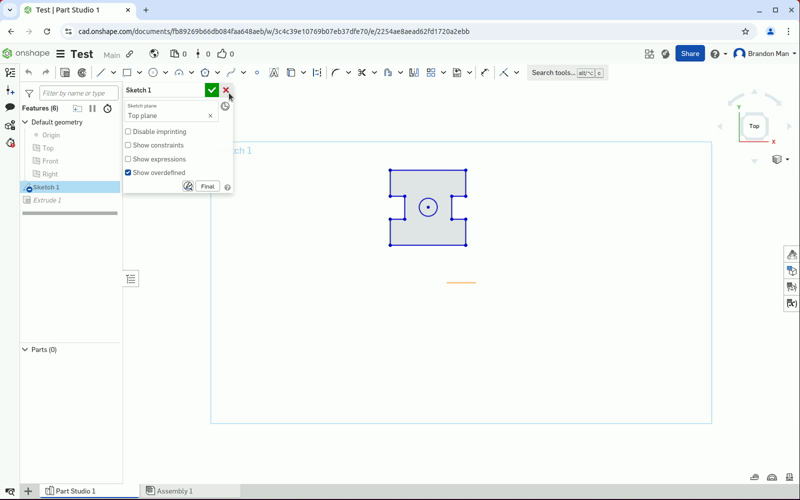
key(shift+s)
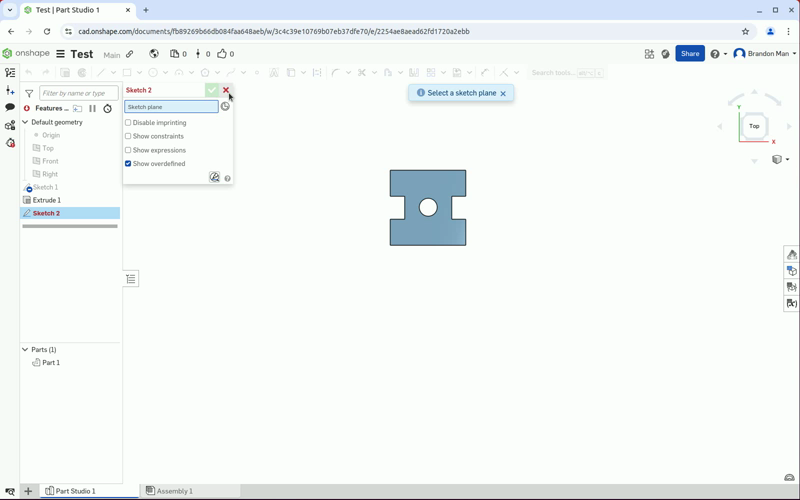
mouse_move(73, 150)
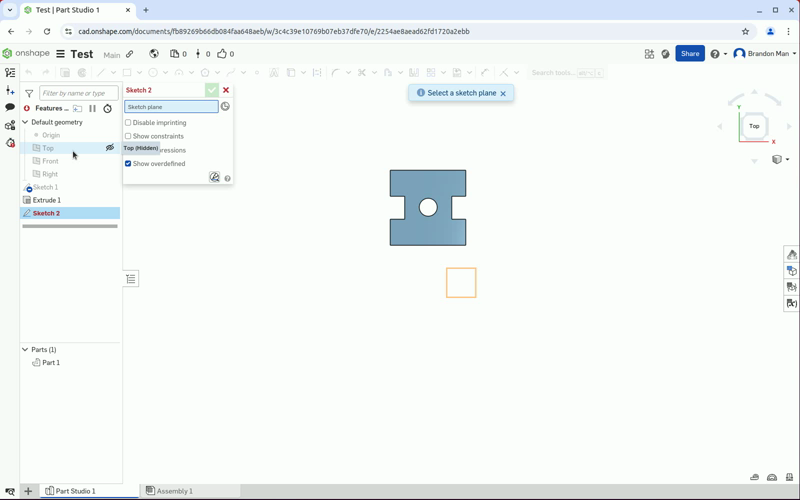
click(73, 150)
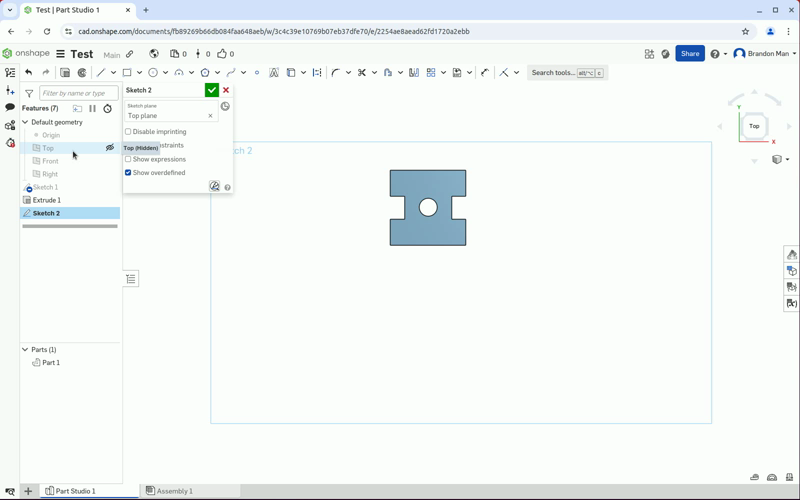
mouse_move(73, 352)
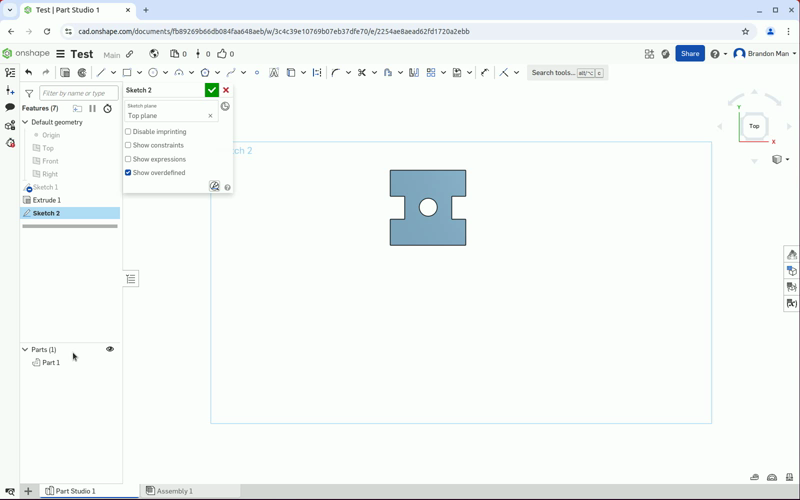
key(y)
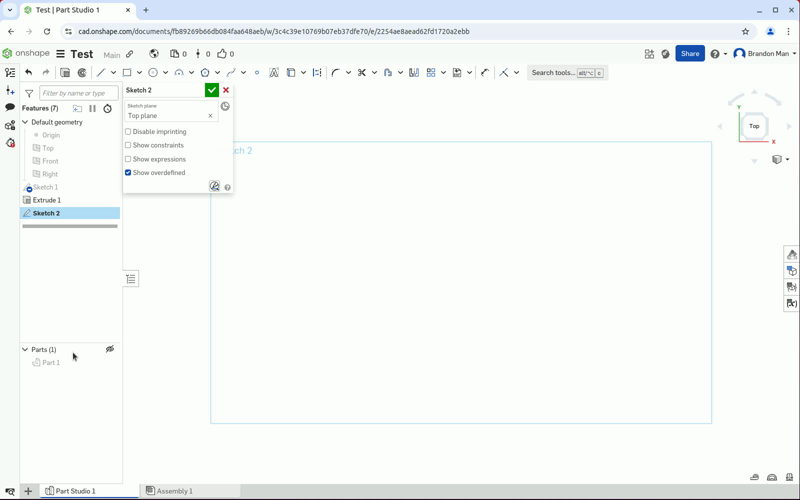
key(l)
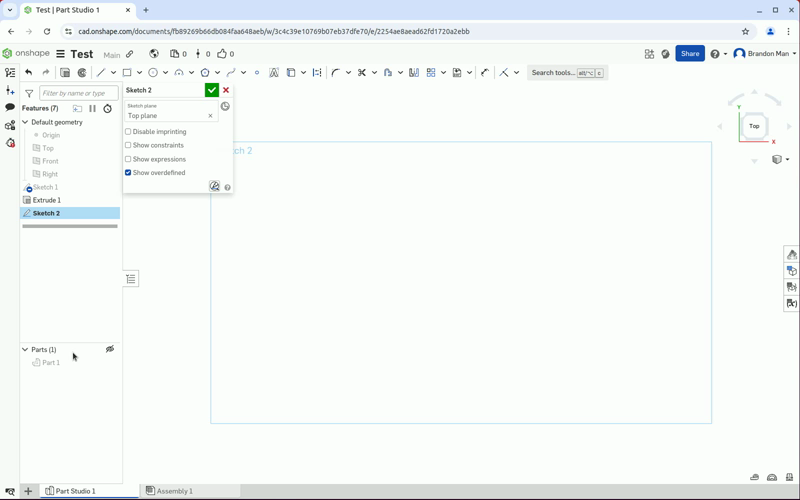
key_down(shift)
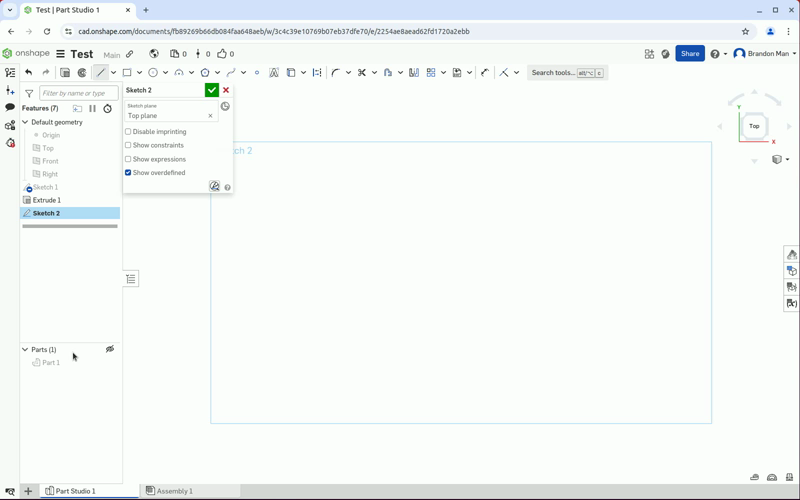
mouse_move(390, 282)
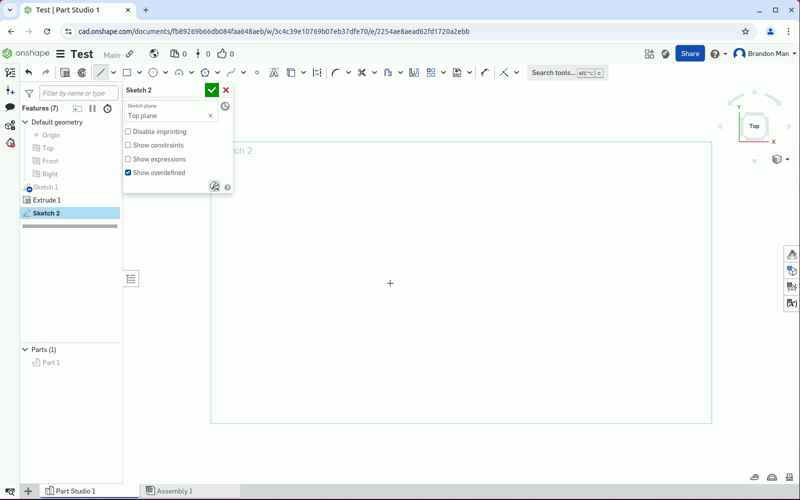
click(390, 282)
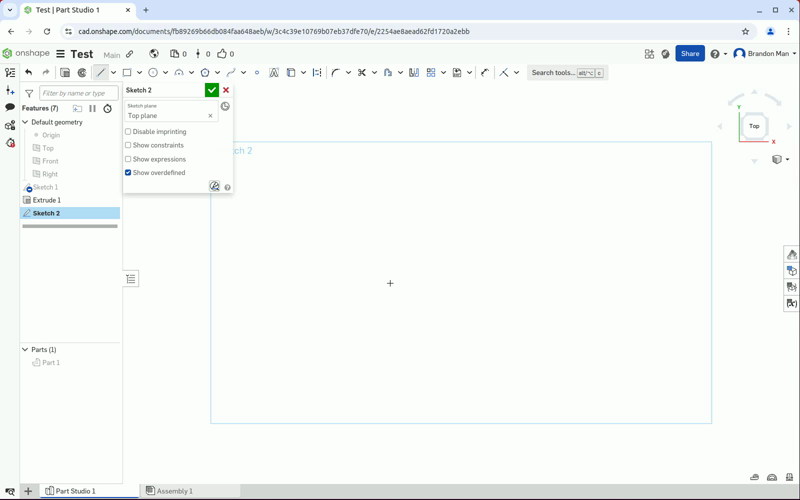
key_up(shift)
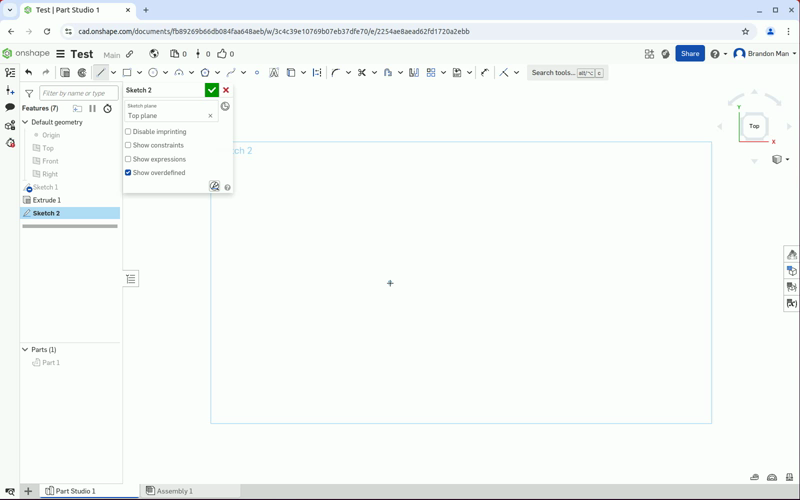
key_down(shift)
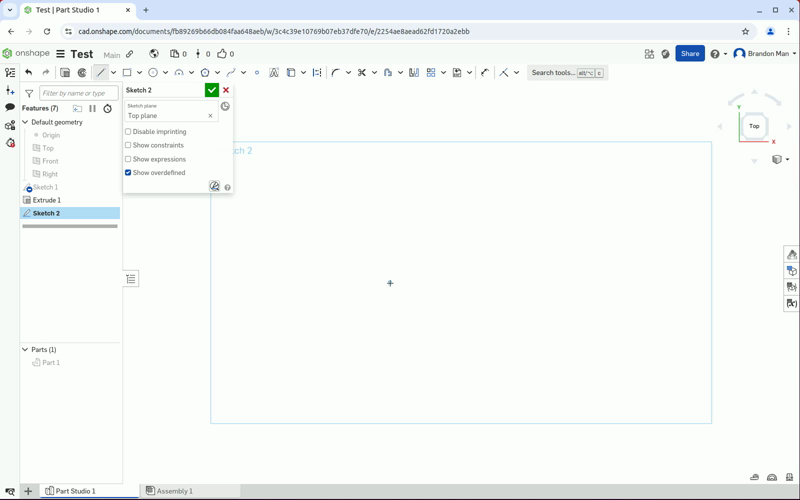
mouse_move(465, 282)
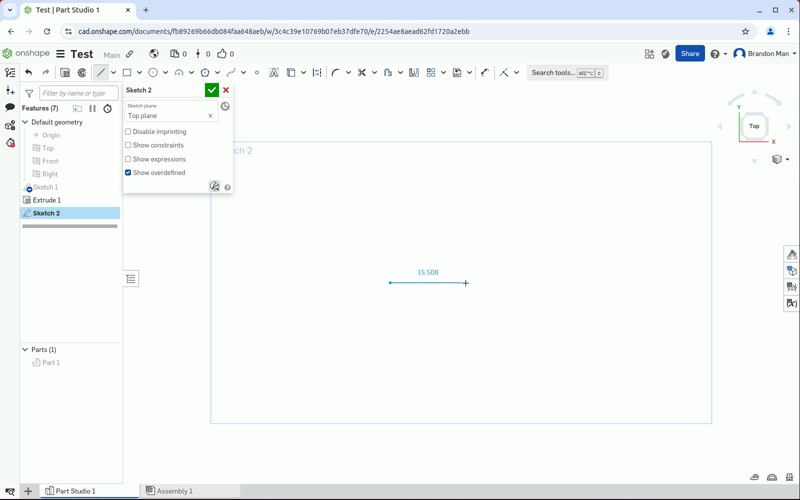
click(465, 282)
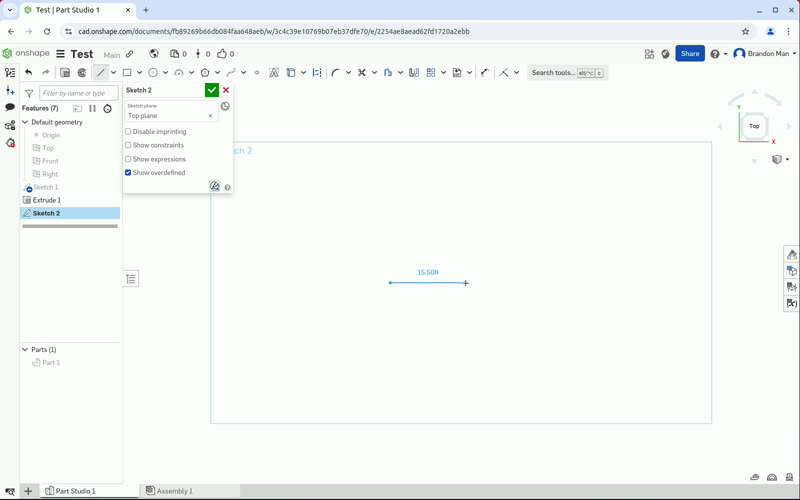
key_up(shift)
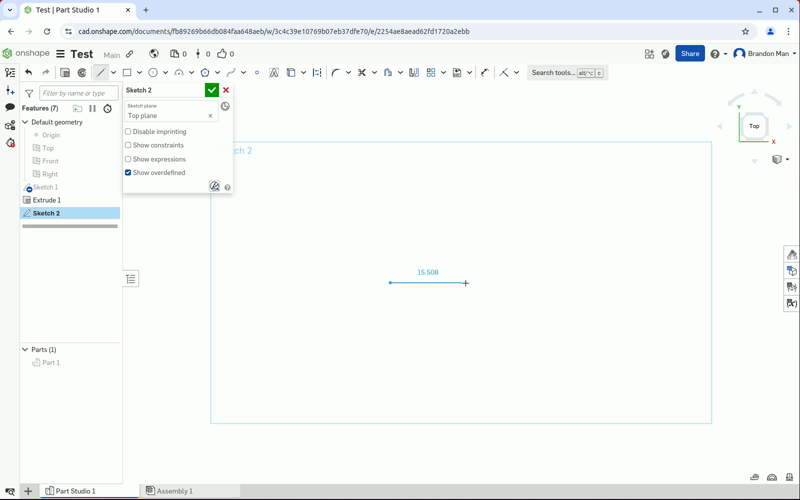
key_down(shift)
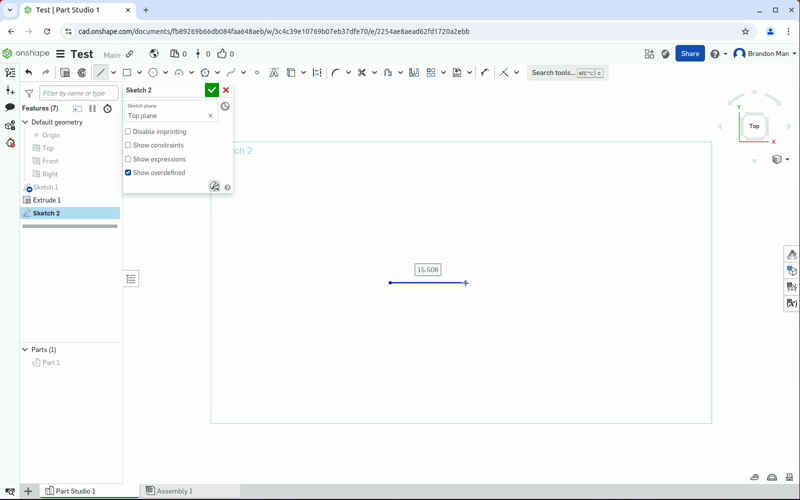
mouse_move(495, 282)
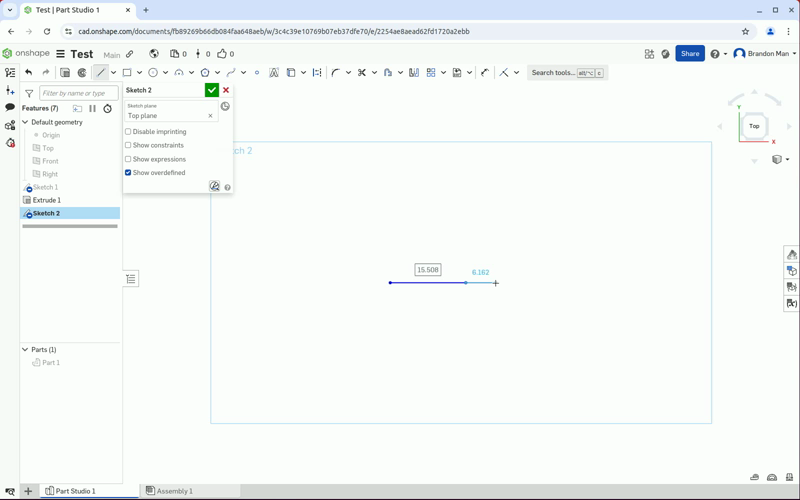
mouse_move(465, 244)
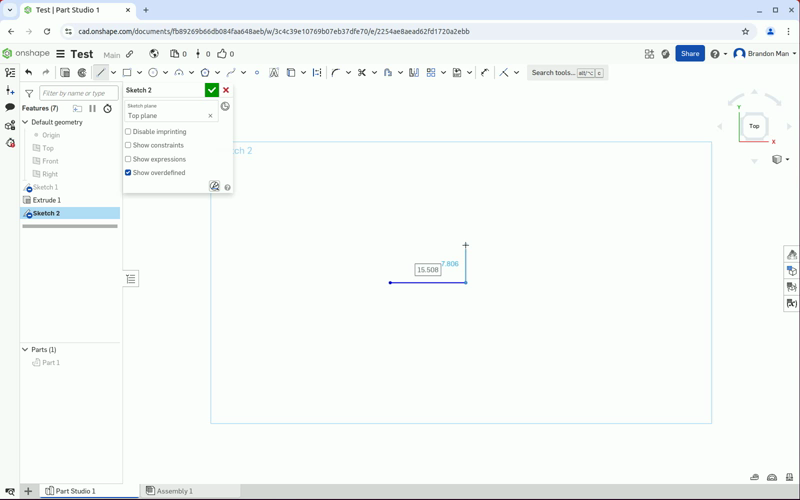
click(465, 244)
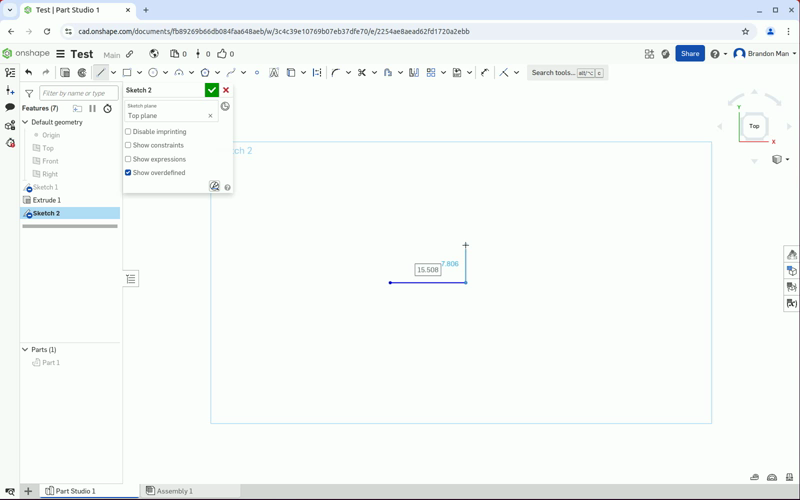
key_up(shift)
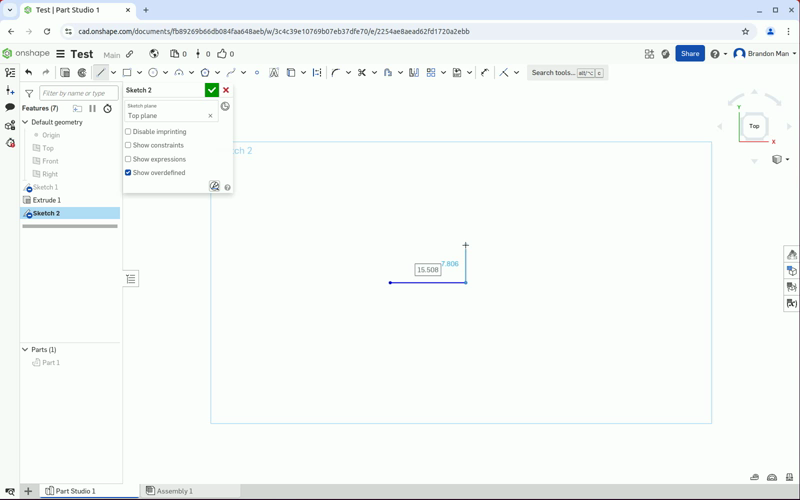
key_down(shift)
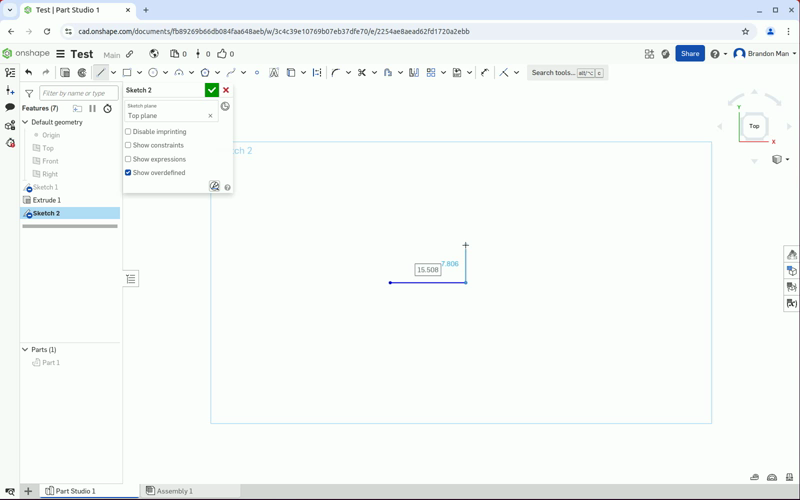
mouse_move(390, 244)
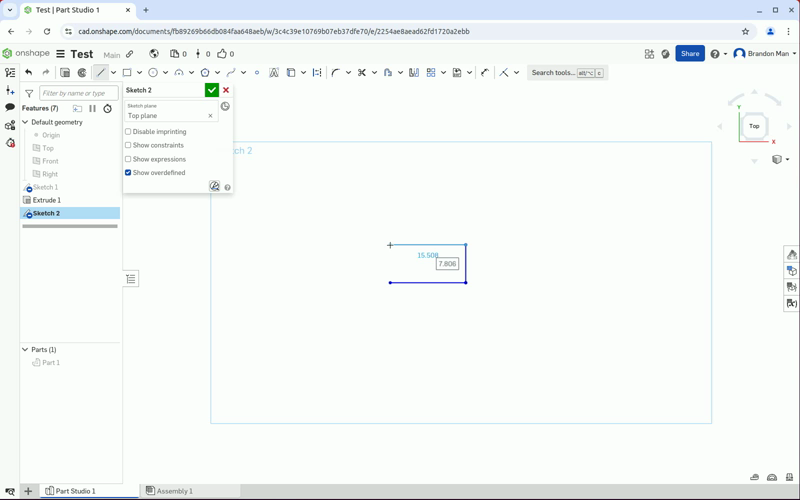
click(390, 244)
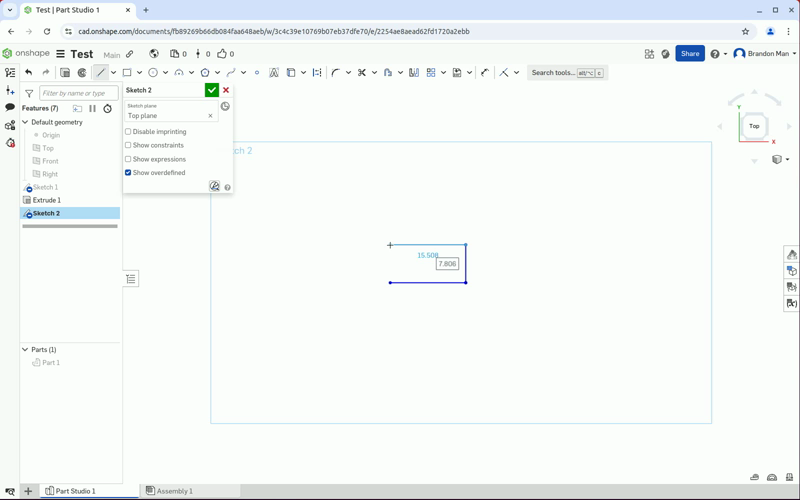
key_up(shift)
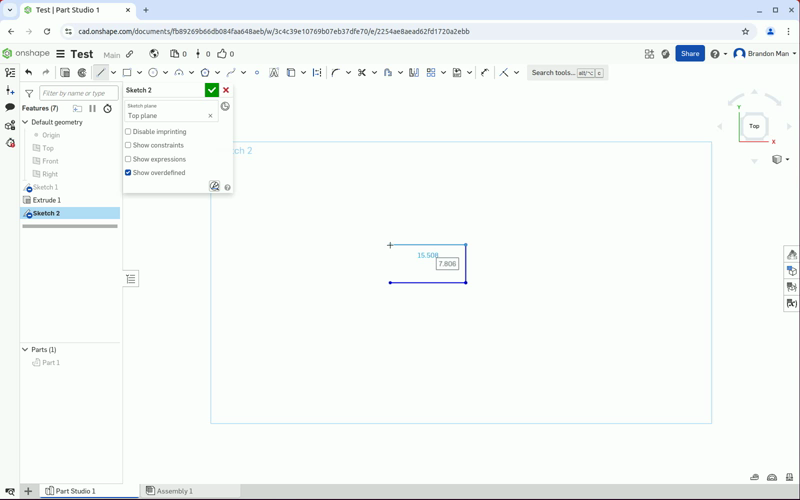
mouse_move(420, 244)
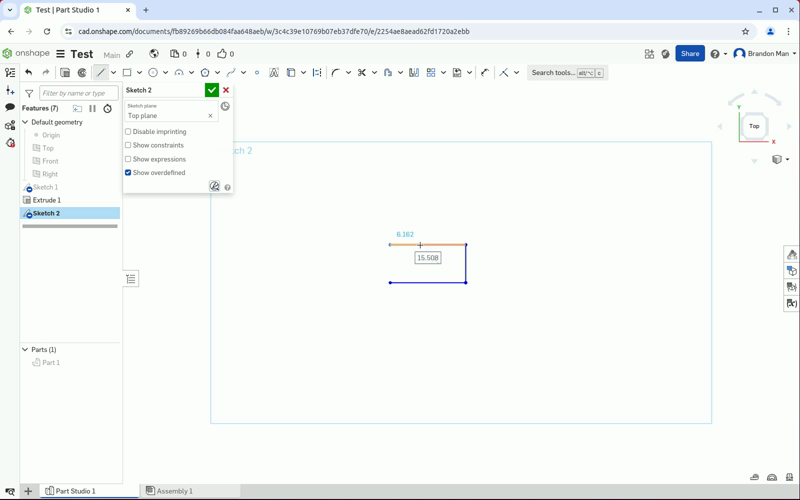
key_down(shift)
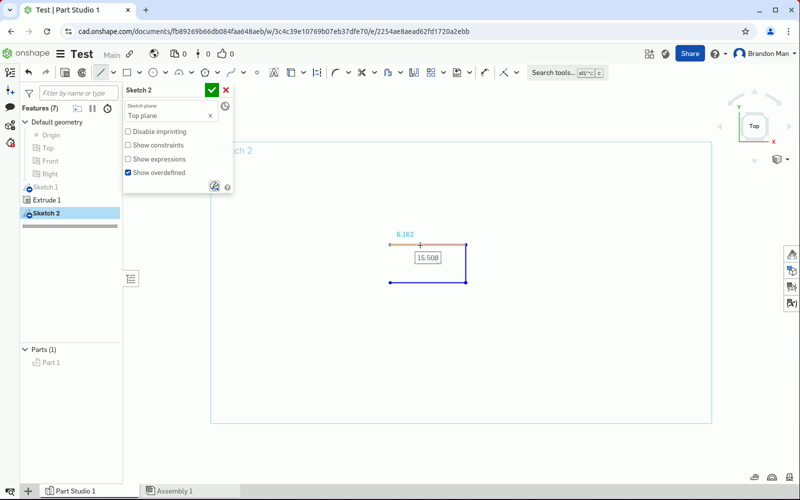
mouse_move(390, 282)
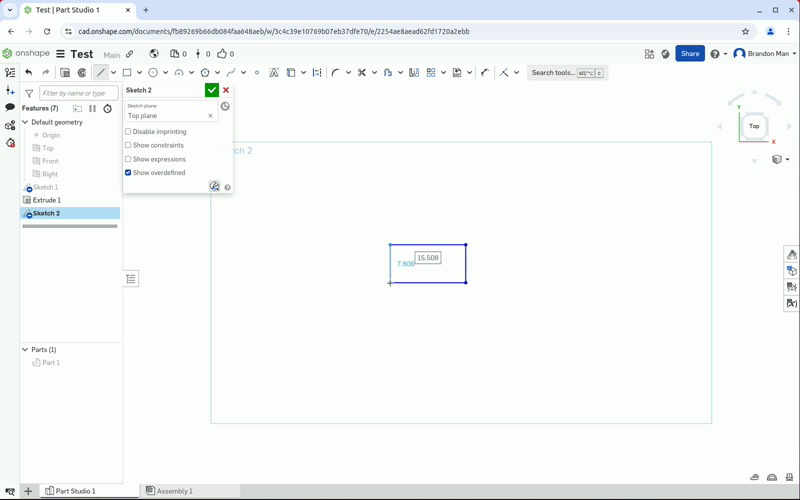
key_up(shift)
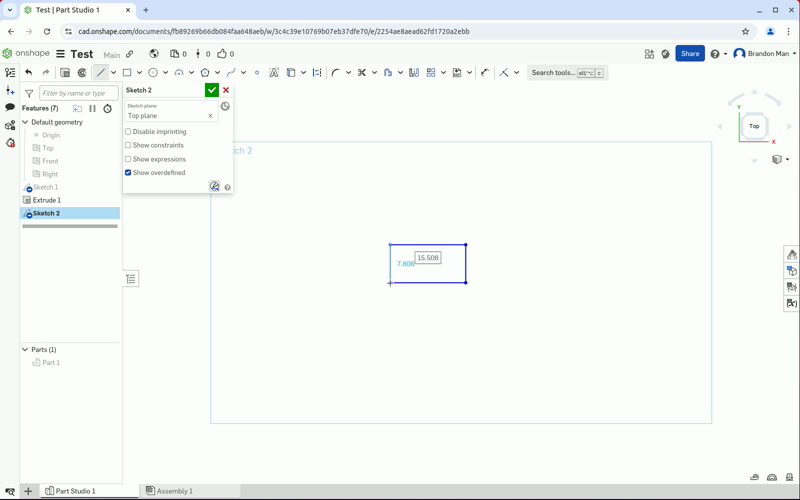
click(390, 282)
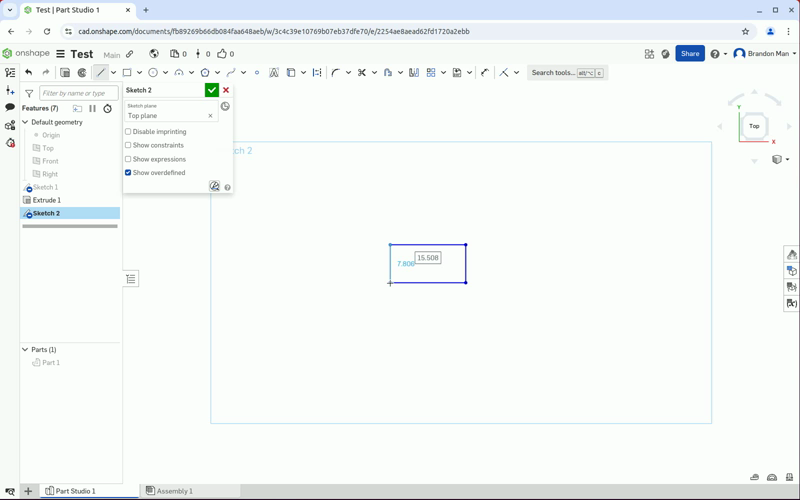
key(esc)
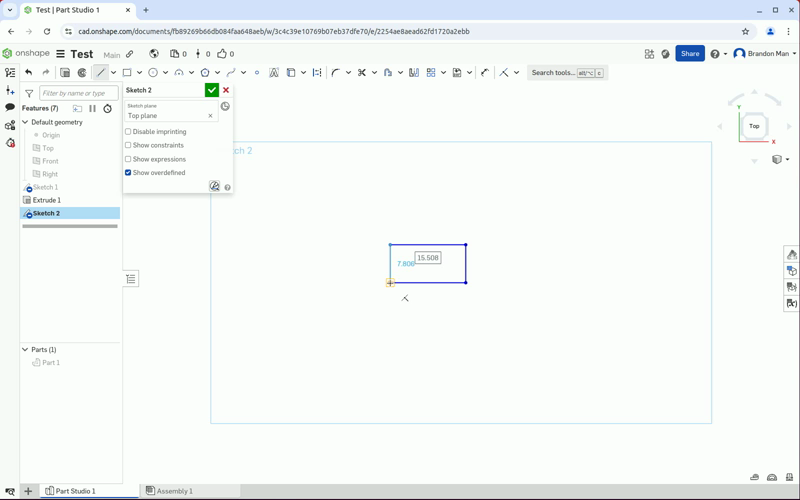
key(c)
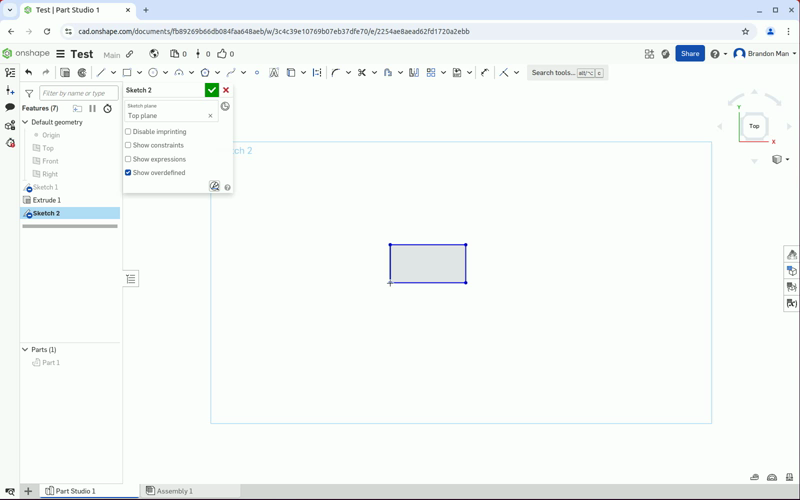
key_down(shift)
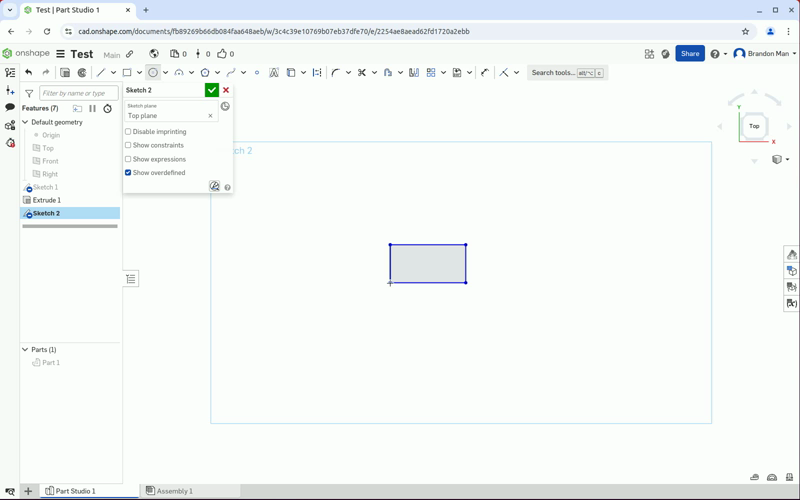
mouse_move(428, 264)
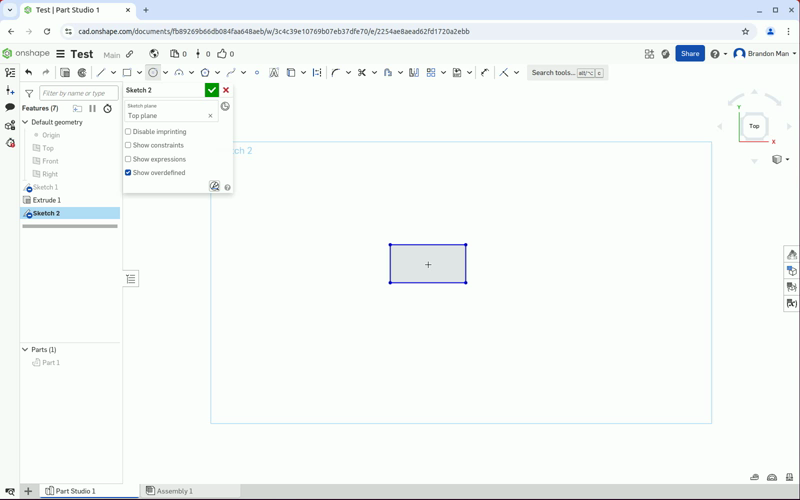
click(428, 264)
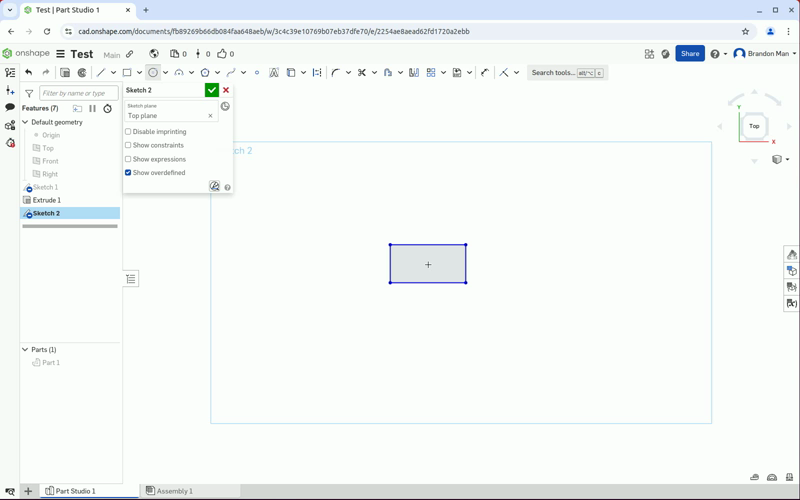
key_up(shift)
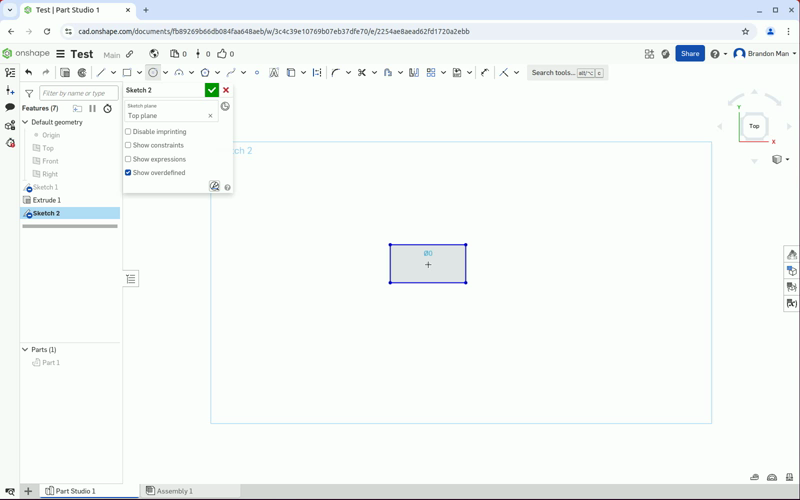
mouse_move(437, 264)
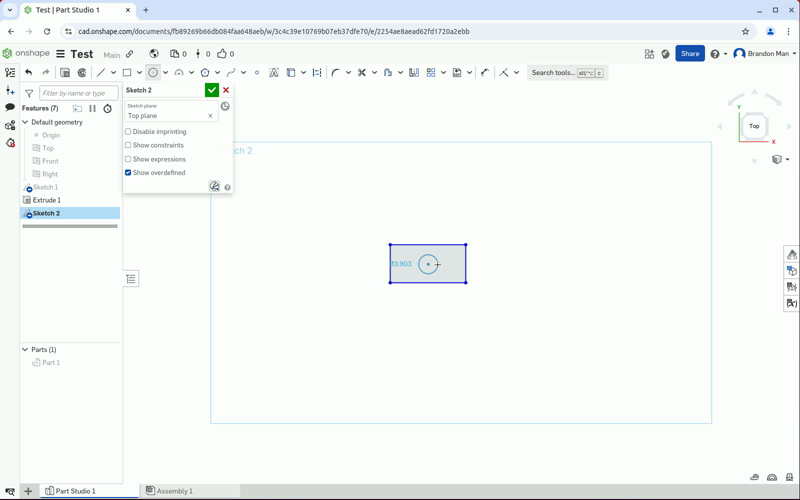
click(437, 264)
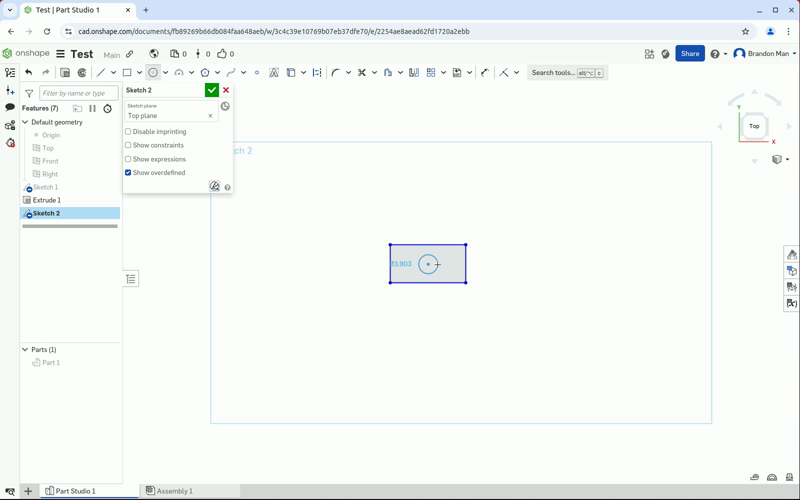
key(esc)
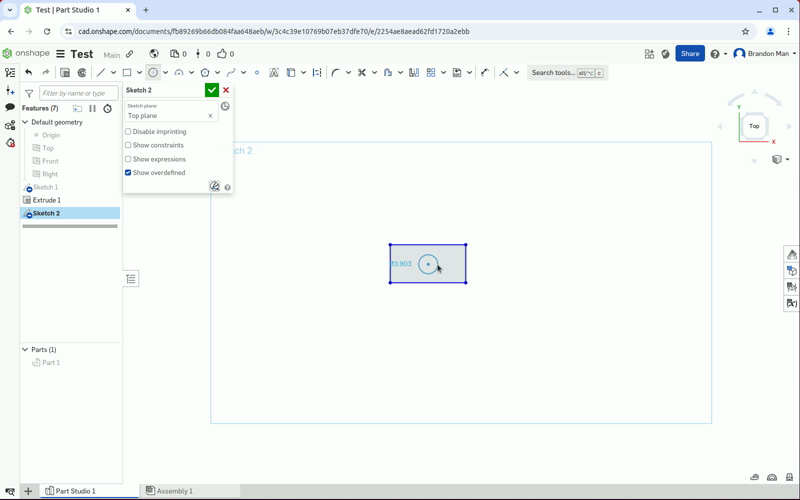
mouse_move(418, 248)
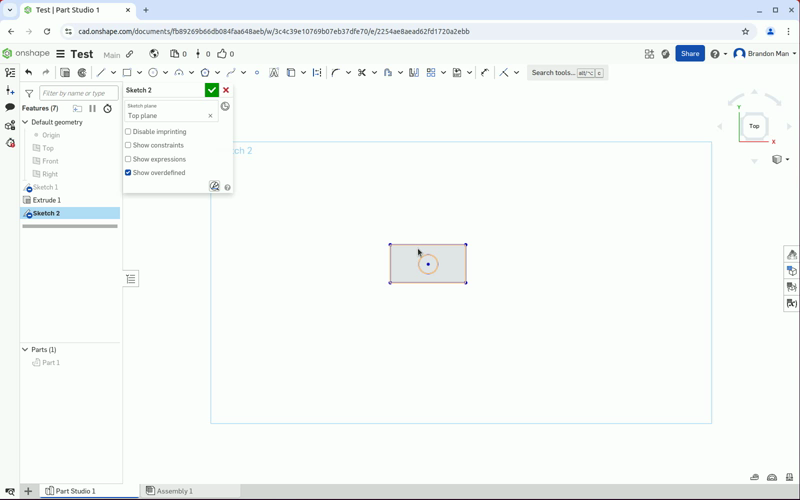
click(418, 248)
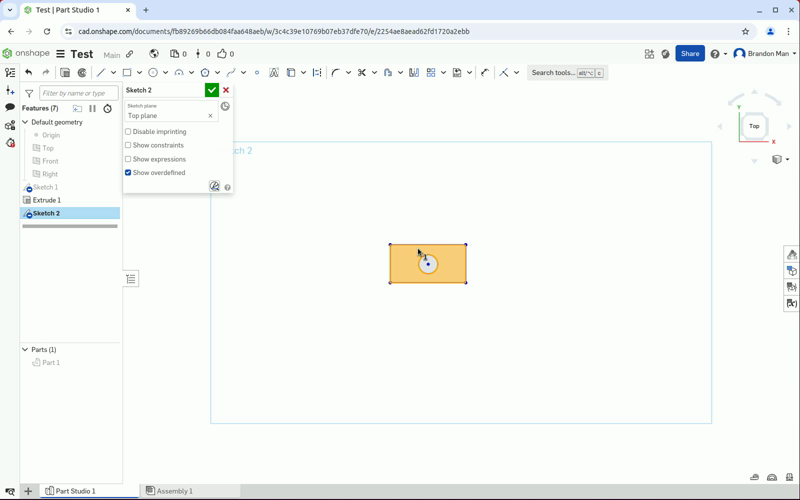
mouse_move(73, 352)
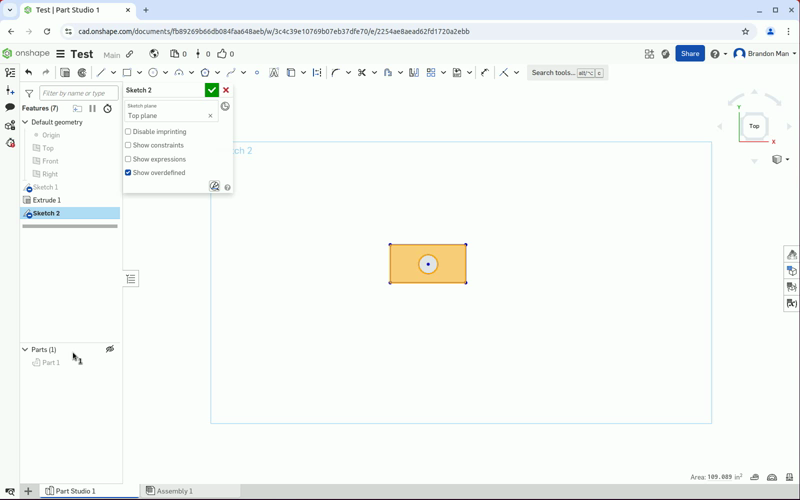
key(shift+y)
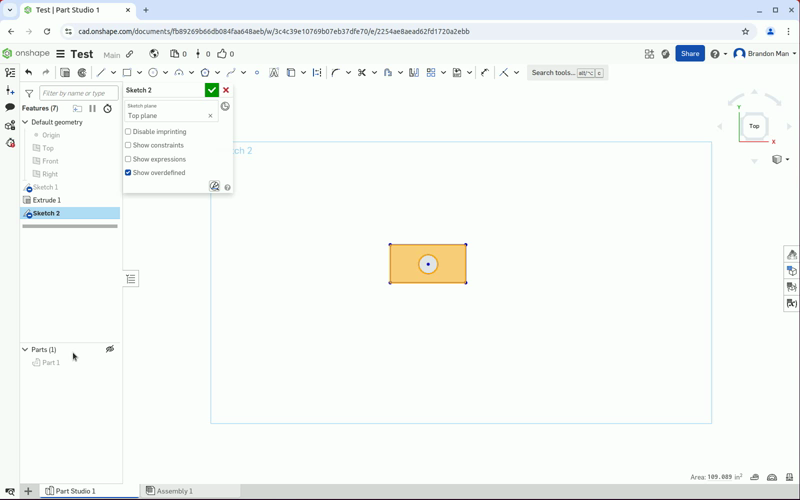
key(shift+e)
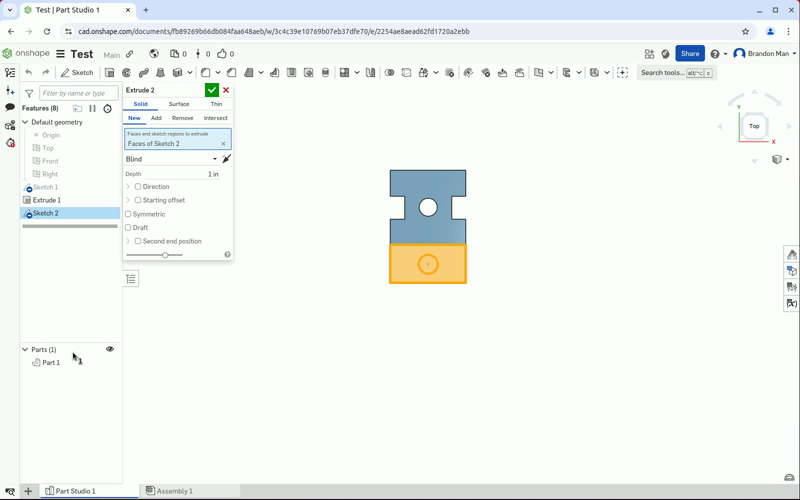
mouse_move(143, 106)
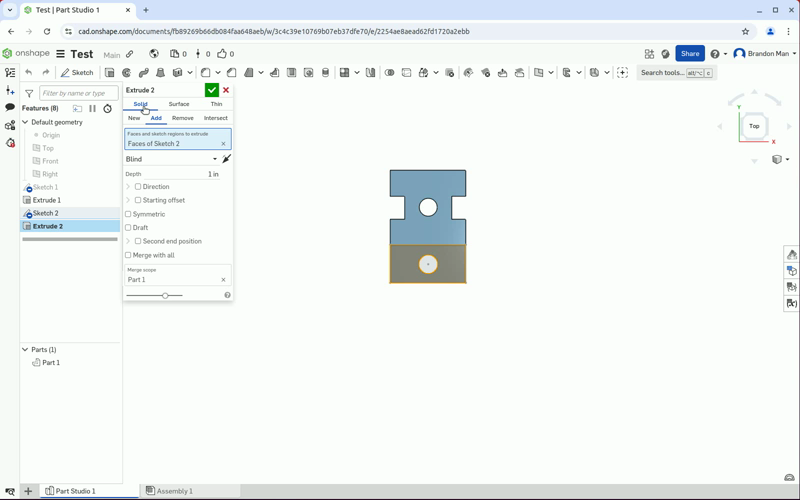
click(143, 106)
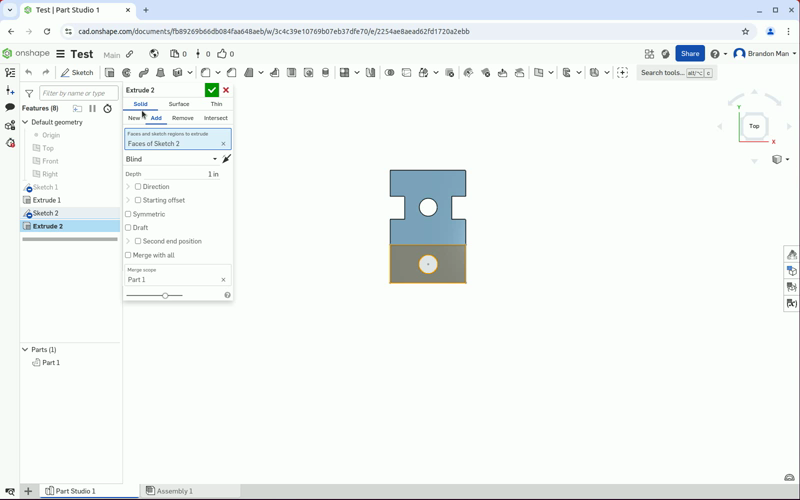
mouse_move(137, 120)
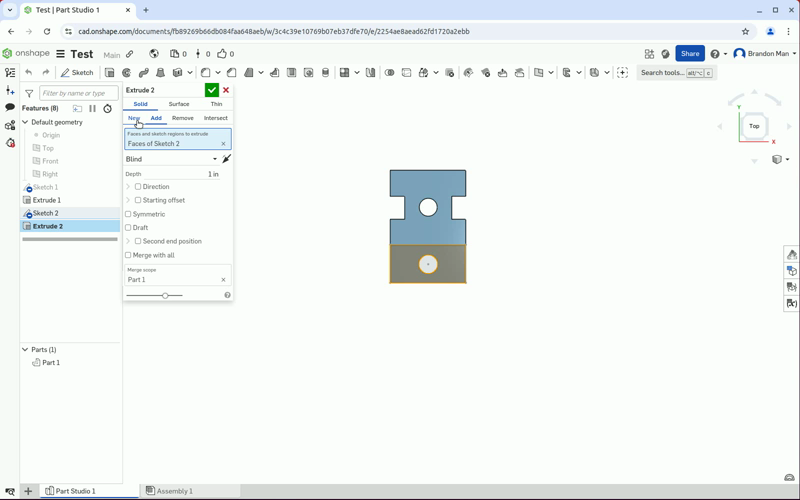
click(137, 120)
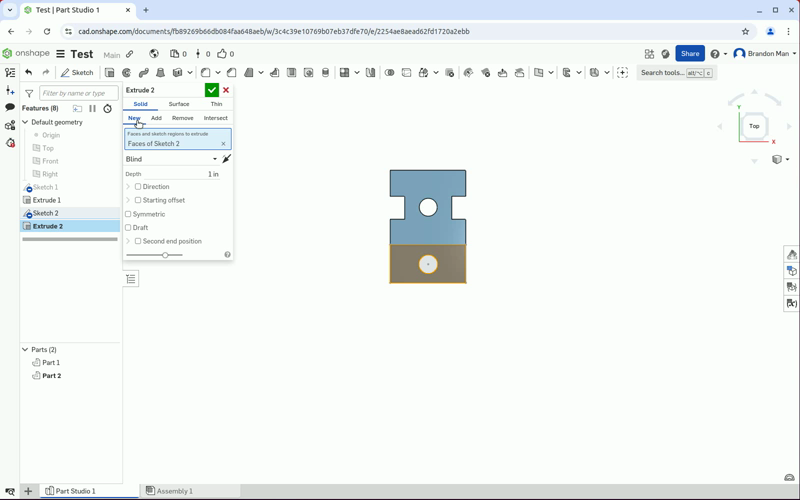
key(tab, 4)
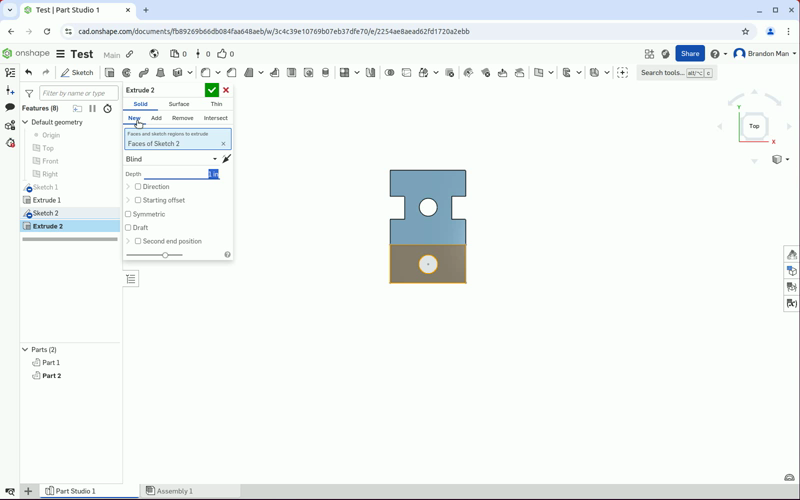
text(3.851)
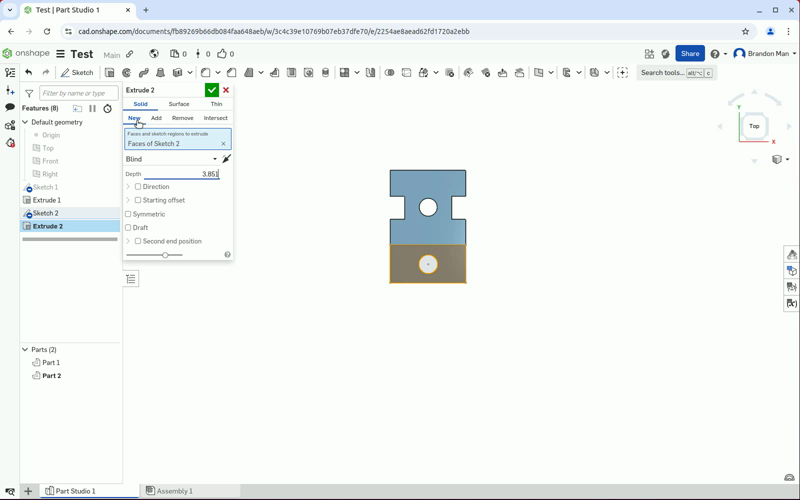
key(enter)
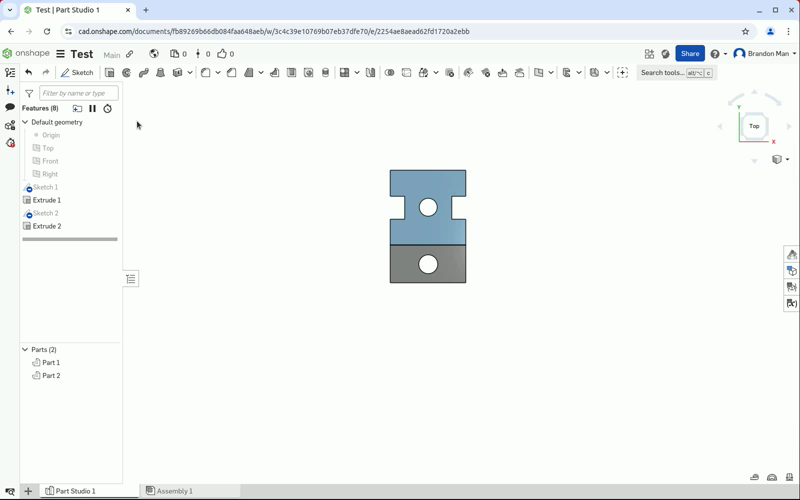
key(shift+h)
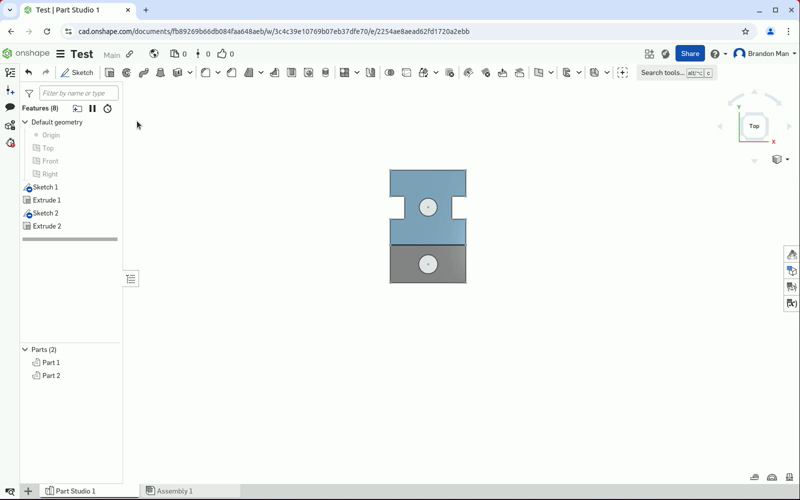
key(shift+h)
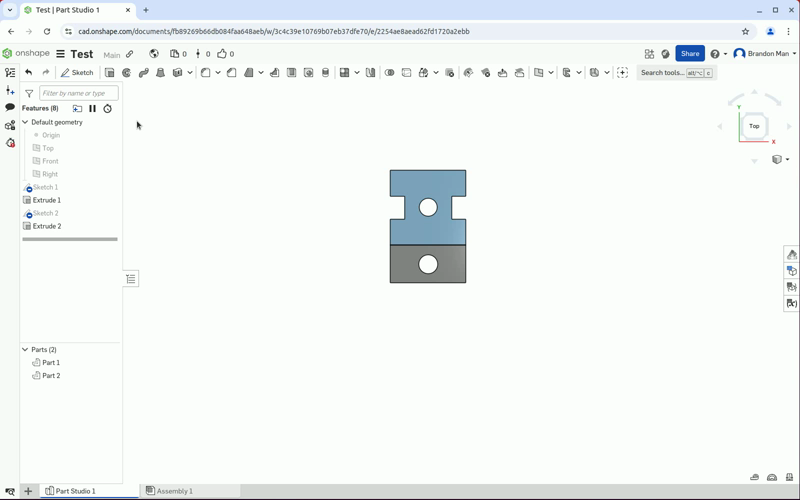
mouse_move(73, 189)
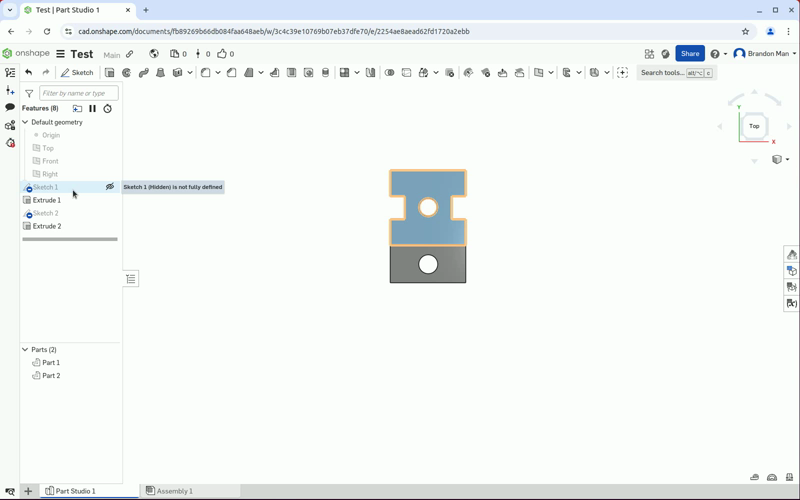
click(73, 189)
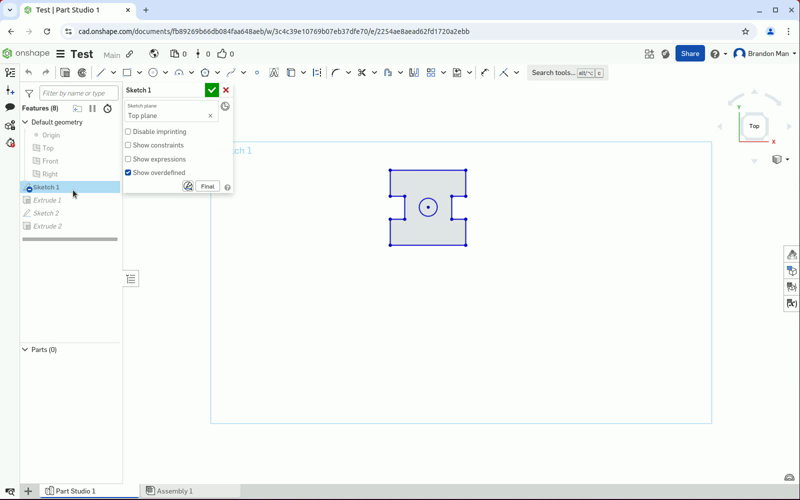
mouse_move(229, 92)
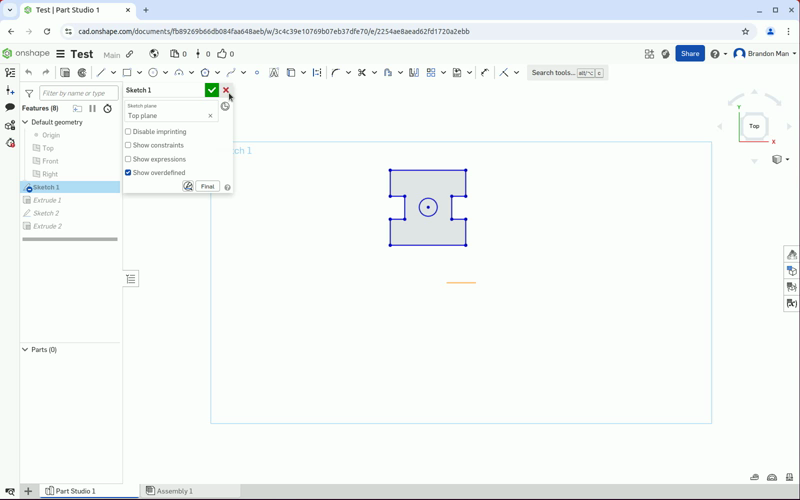
click(229, 92)
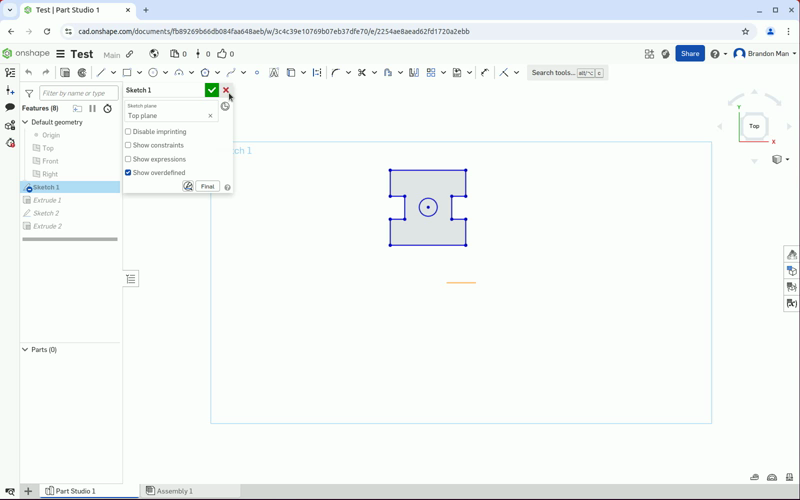
key(shift+s)
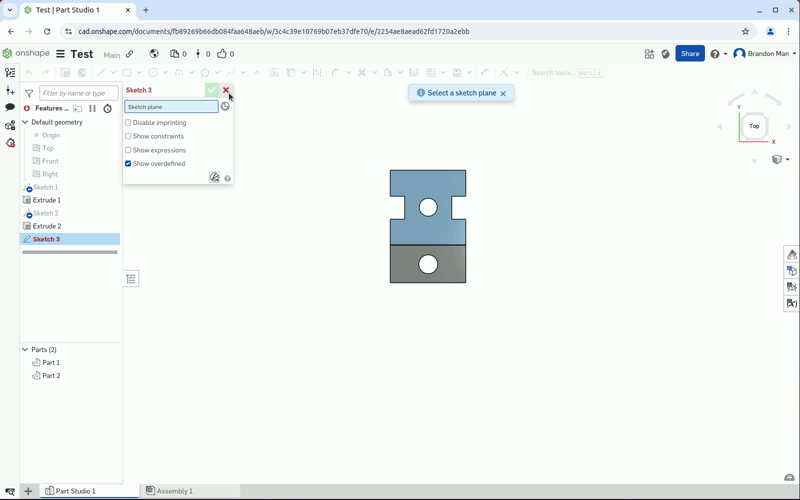
mouse_move(73, 150)
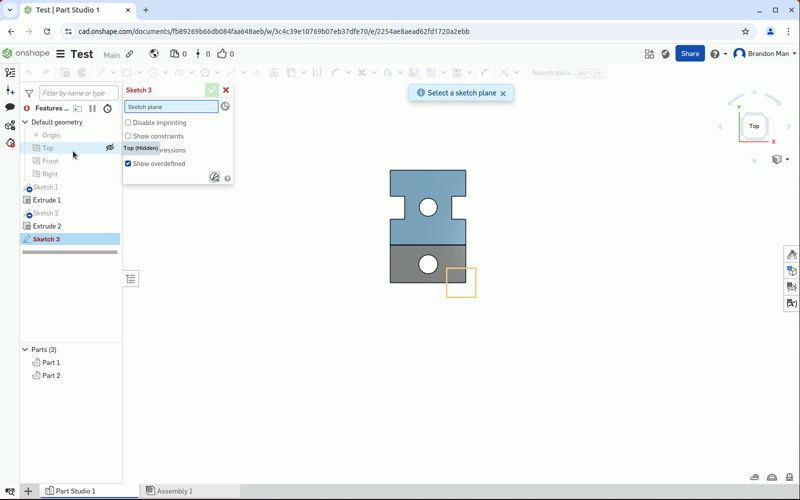
click(73, 150)
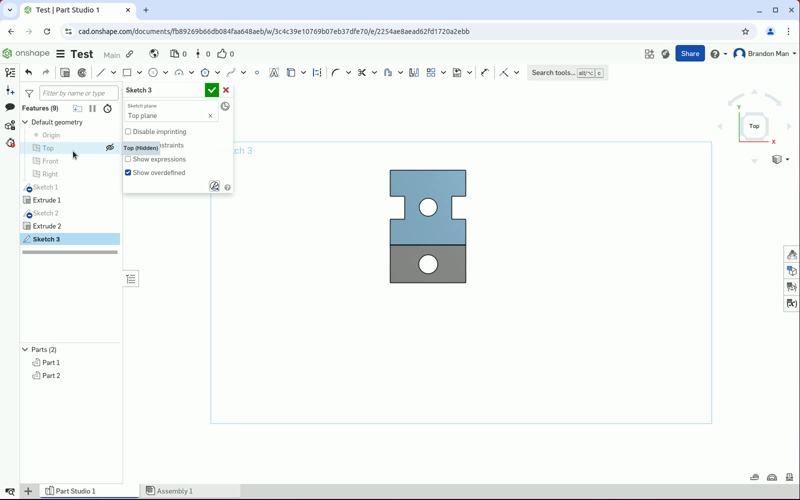
mouse_move(73, 352)
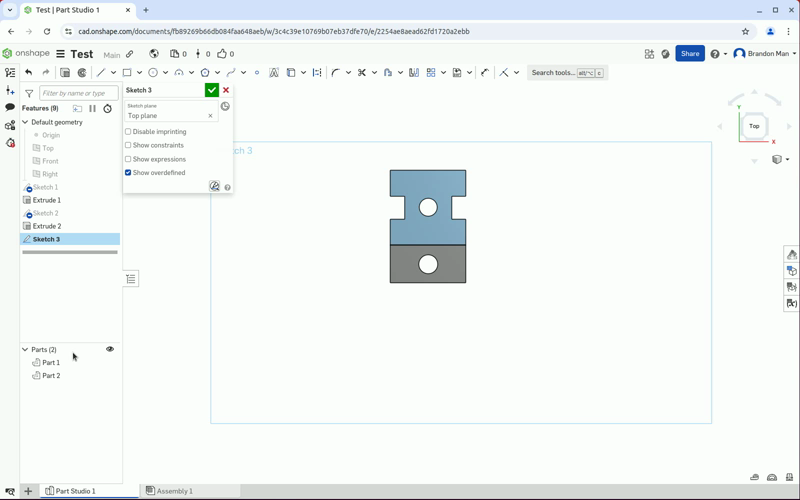
key(y)
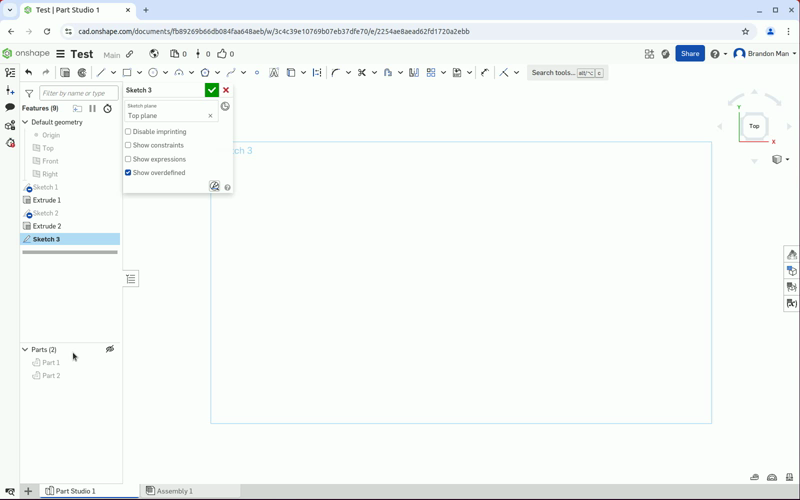
key(l)
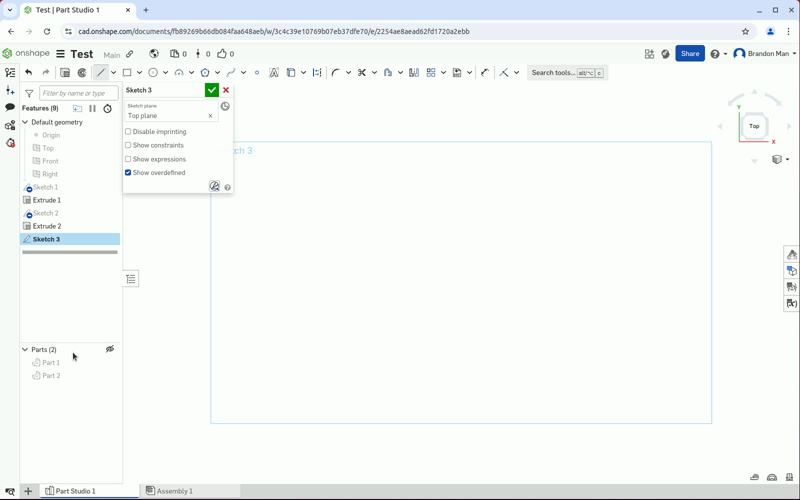
key_down(shift)
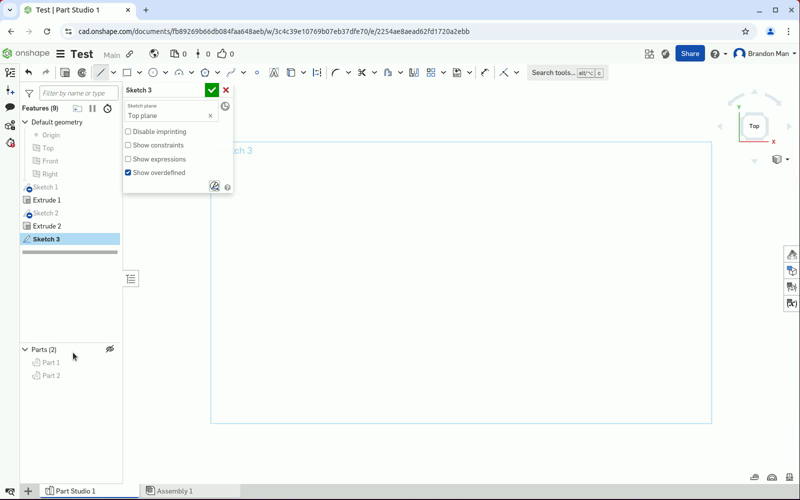
mouse_move(390, 218)
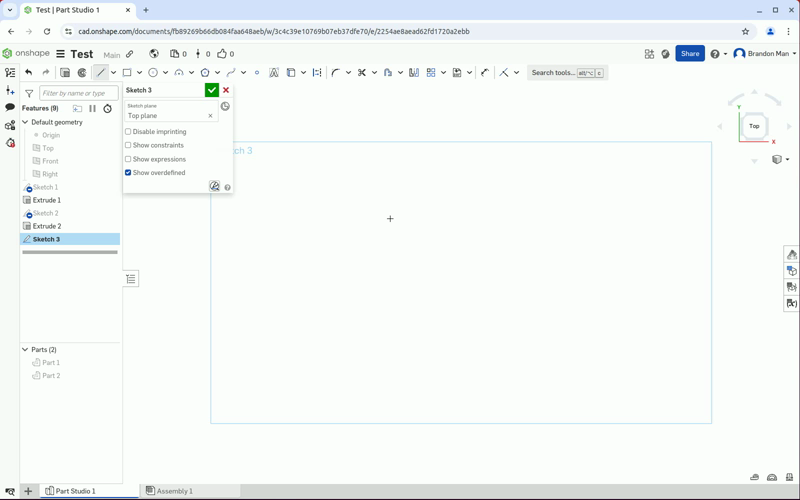
click(390, 218)
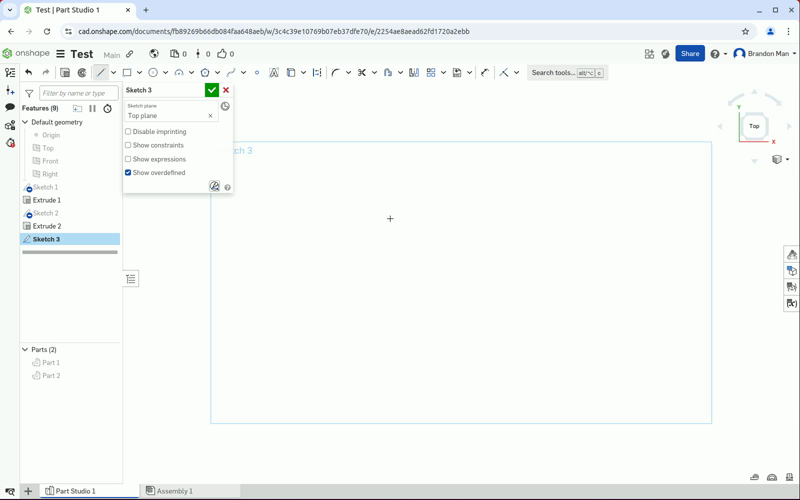
key_up(shift)
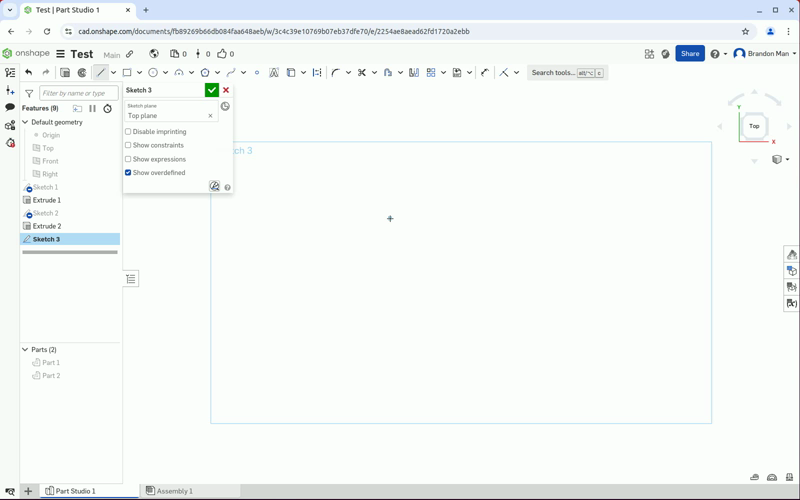
key_down(shift)
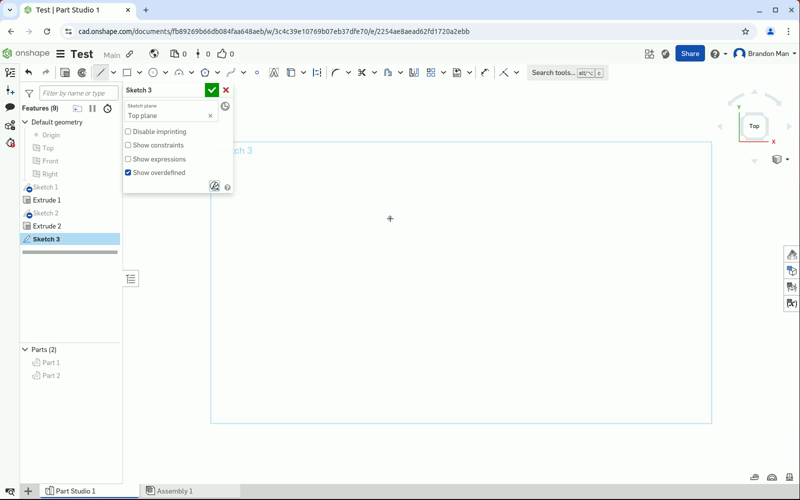
mouse_move(420, 218)
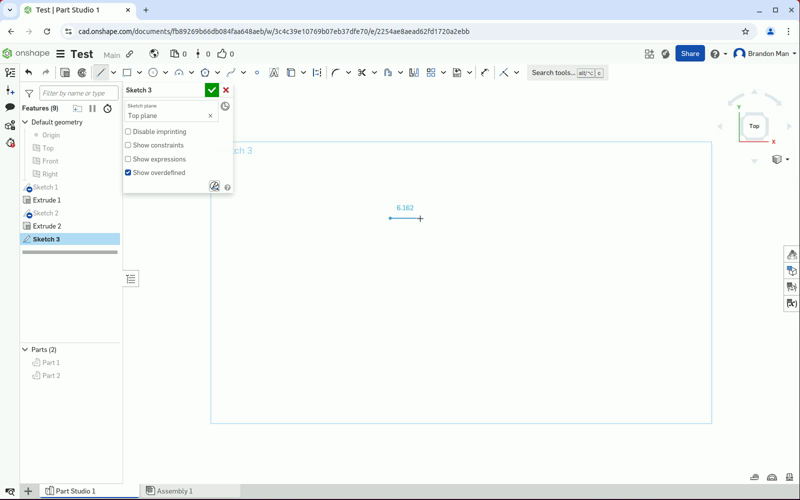
mouse_move(404, 218)
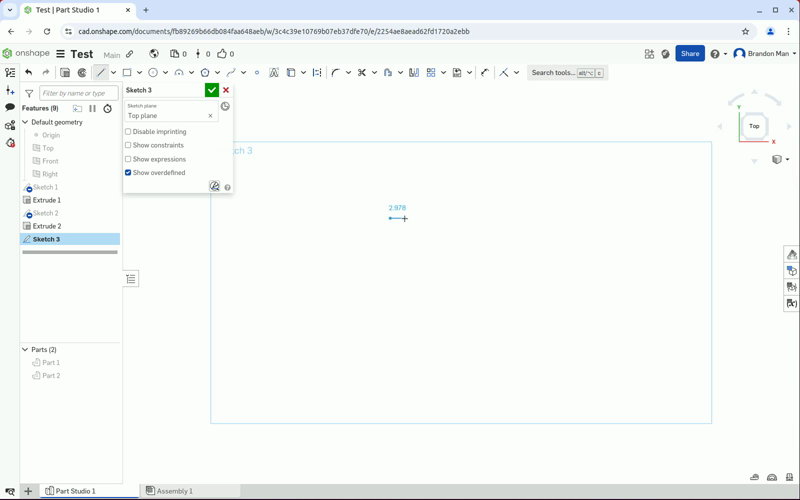
click(404, 218)
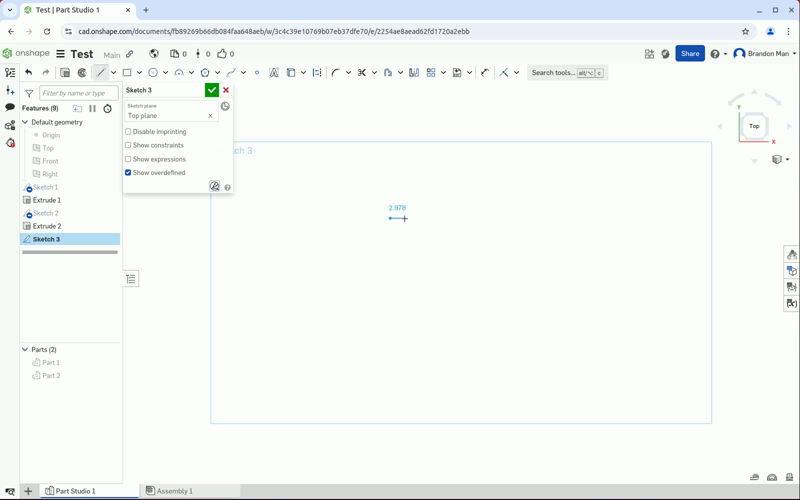
key_up(shift)
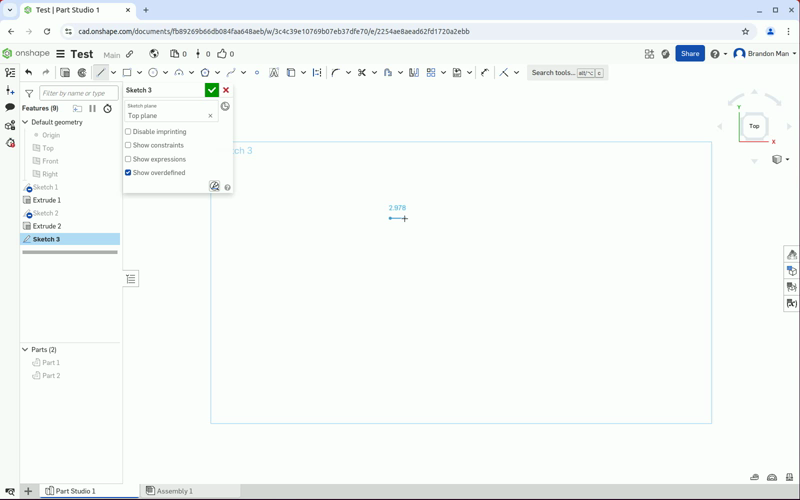
key_down(shift)
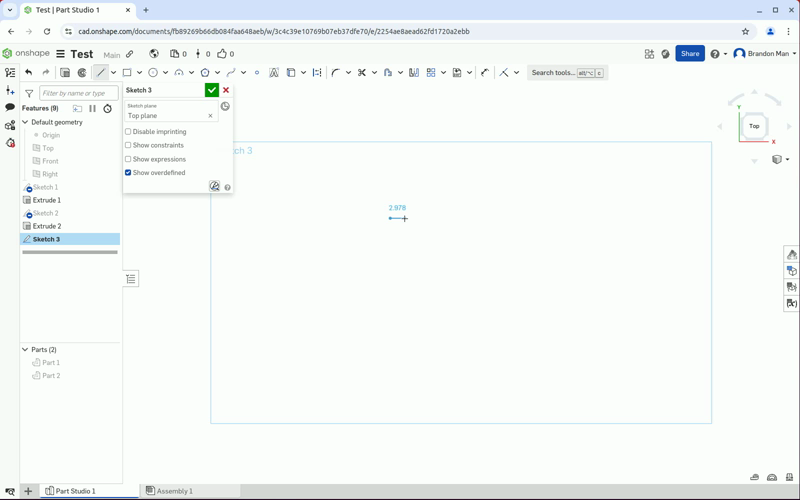
mouse_move(434, 218)
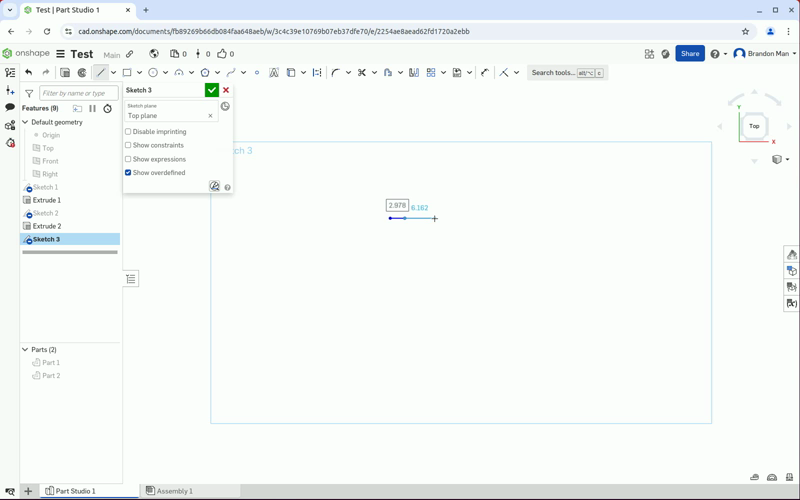
mouse_move(404, 195)
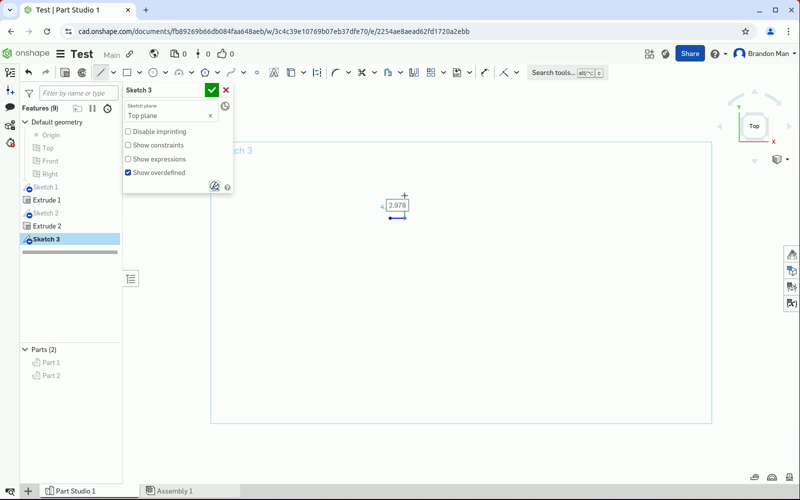
click(404, 195)
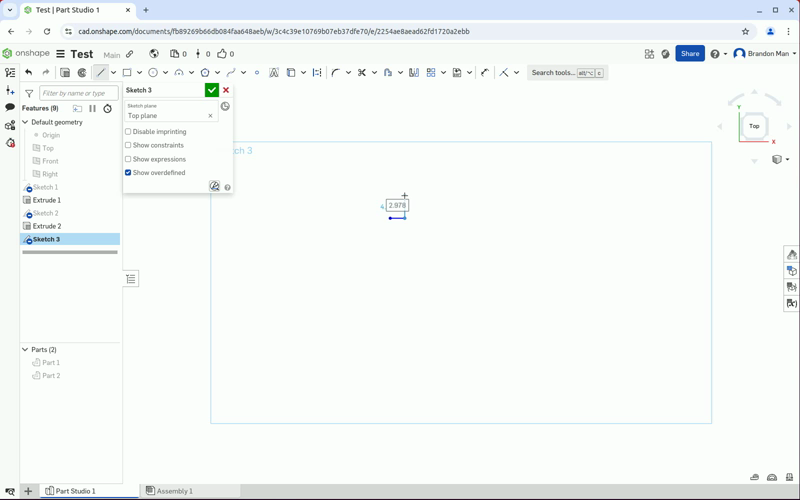
key_up(shift)
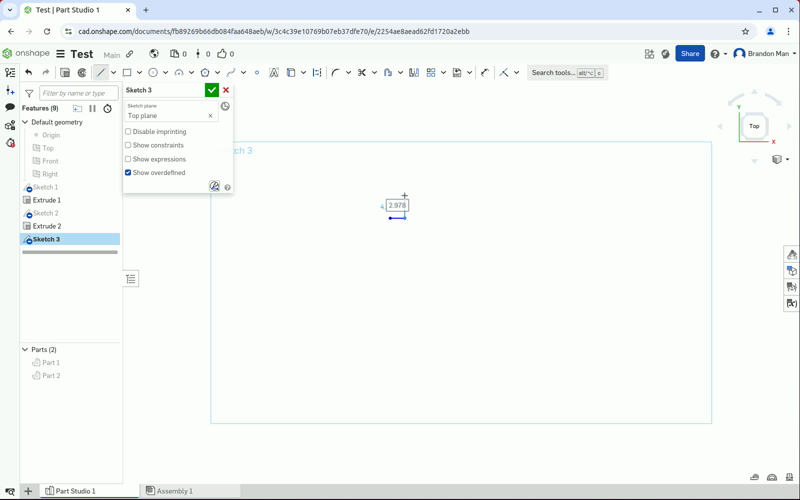
key_down(shift)
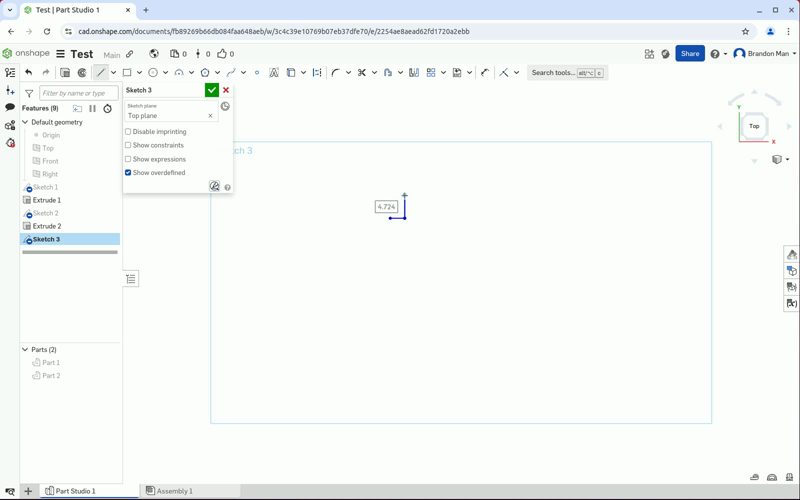
mouse_move(434, 195)
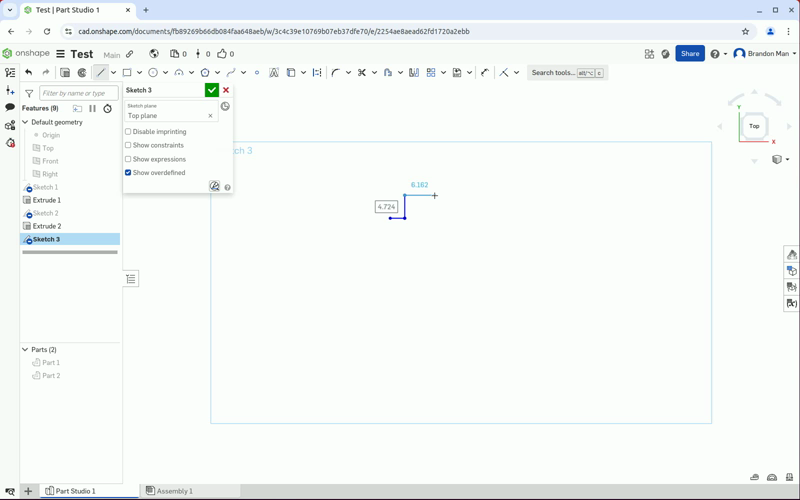
mouse_move(390, 195)
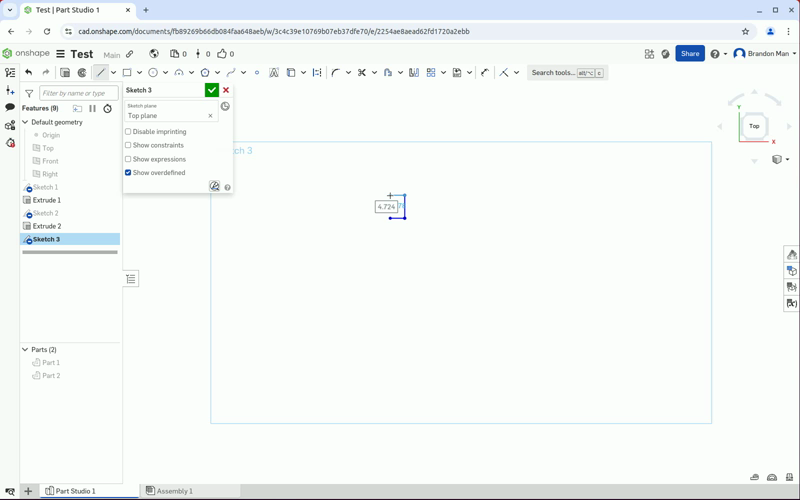
click(390, 195)
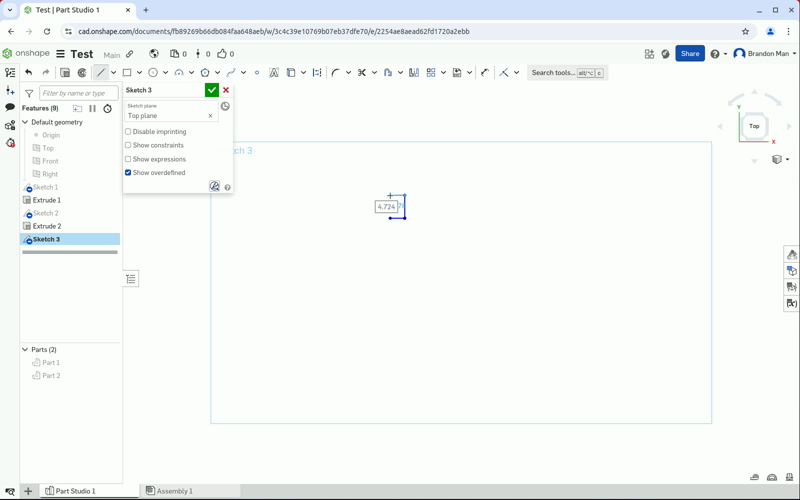
key_up(shift)
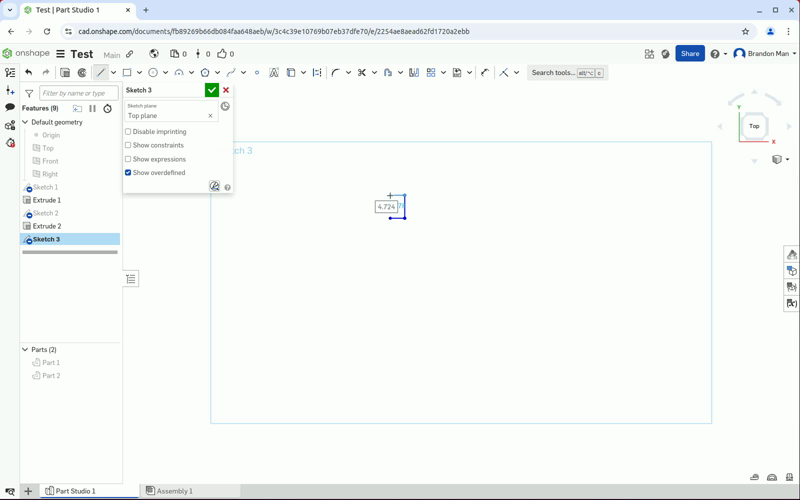
mouse_move(420, 195)
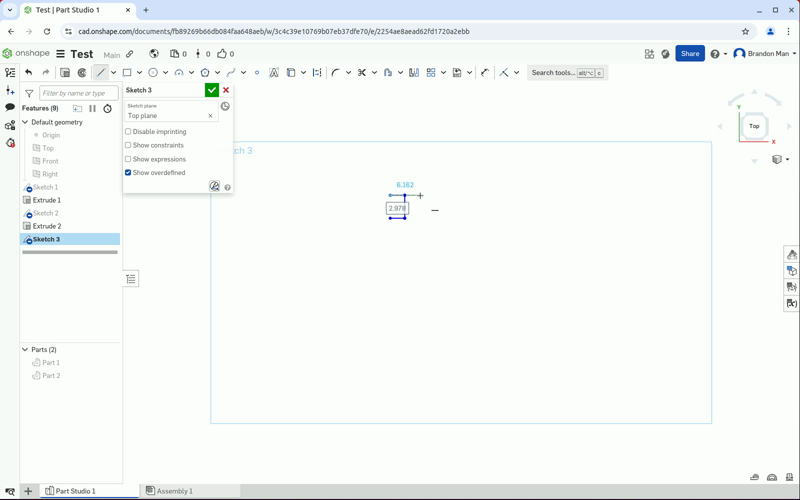
key_down(shift)
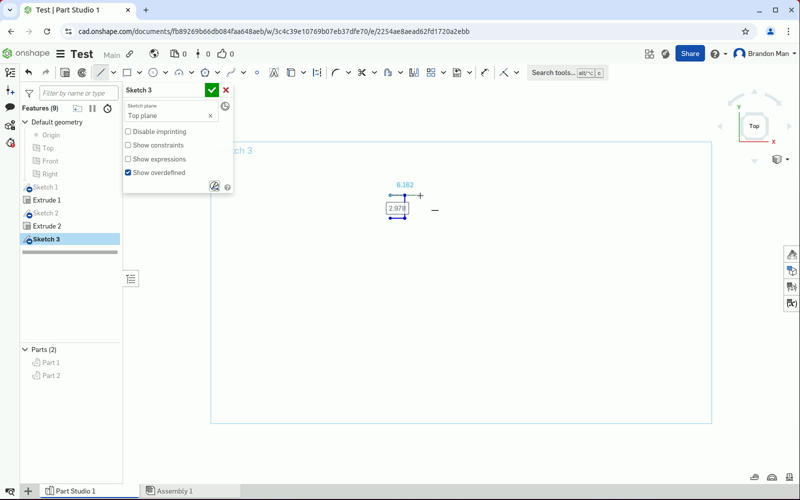
mouse_move(390, 218)
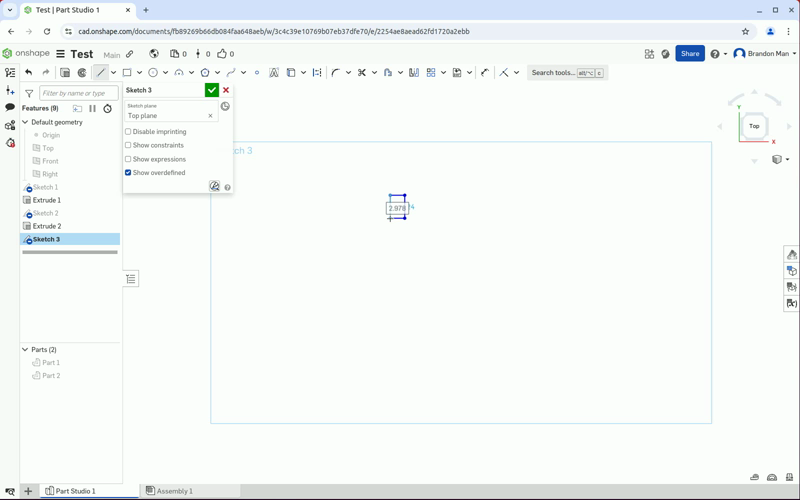
key_up(shift)
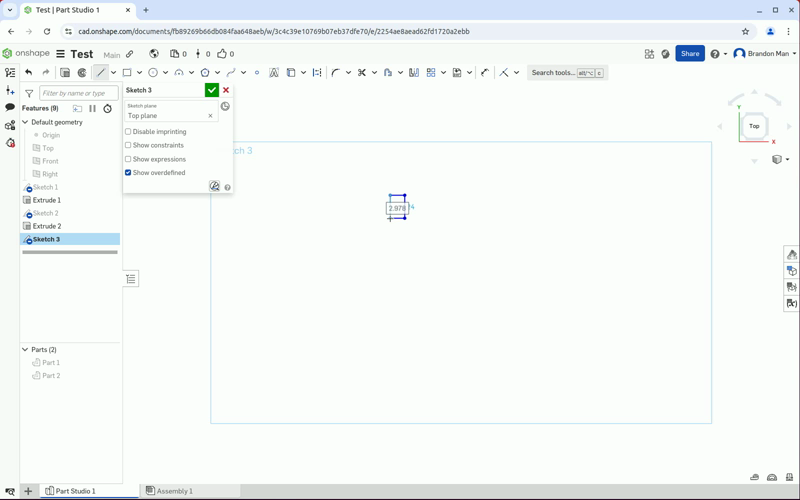
click(390, 218)
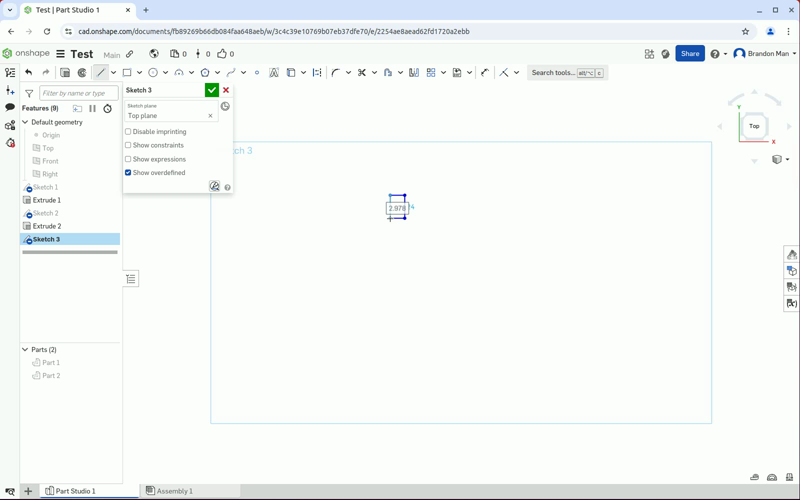
key(esc)
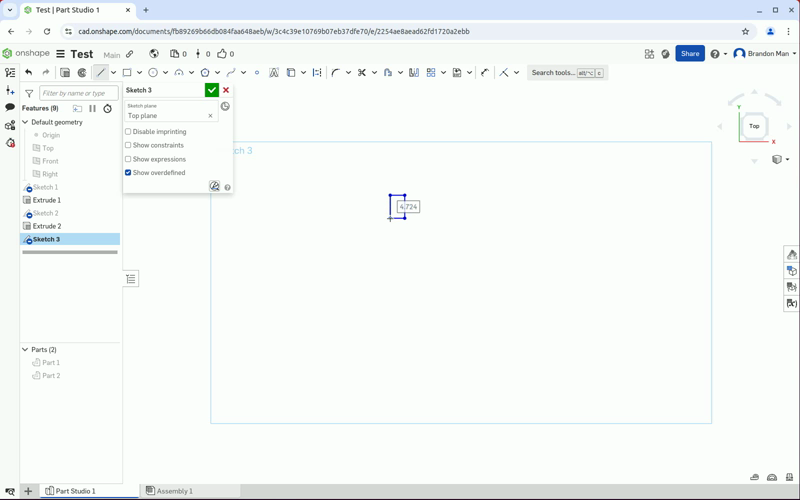
mouse_move(403, 209)
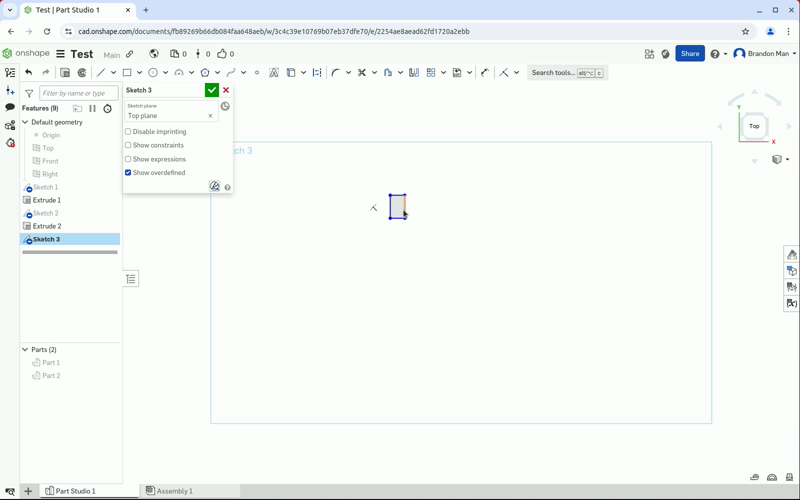
scroll(6)
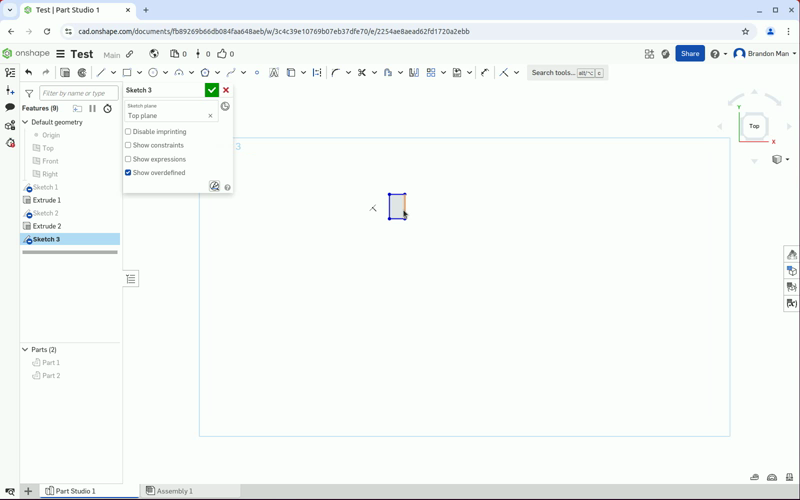
scroll(6)
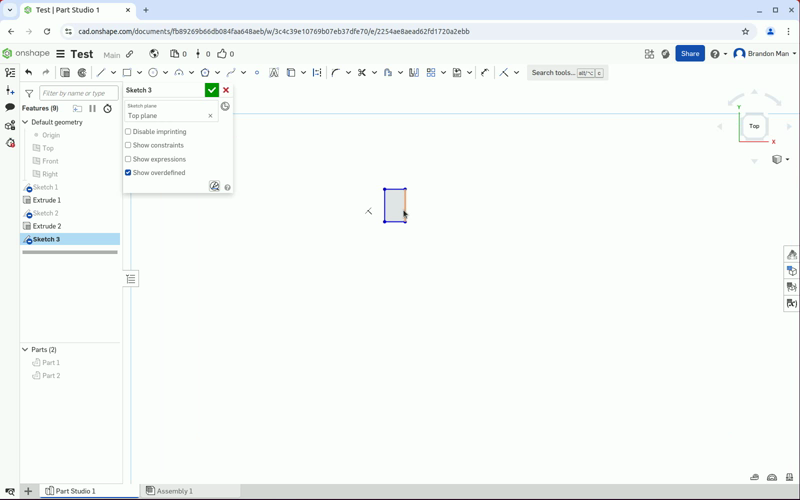
scroll(6)
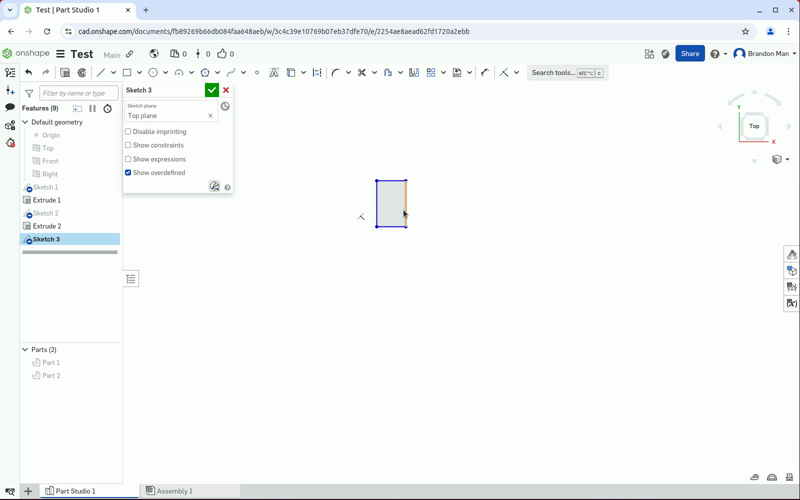
scroll(6)
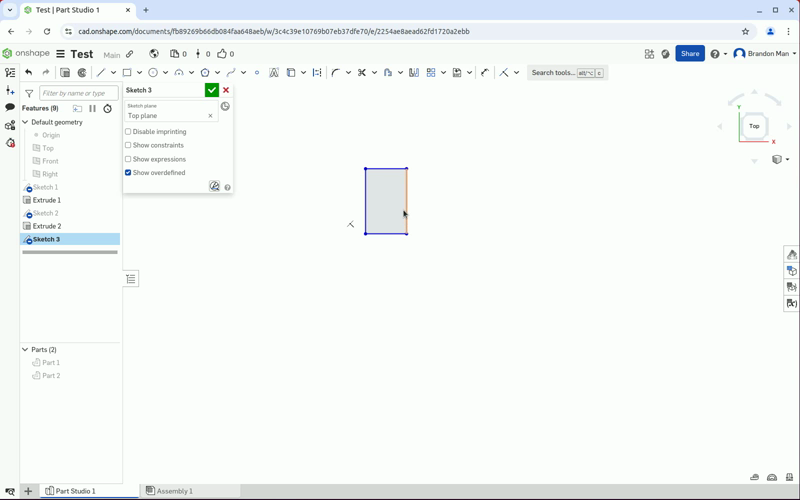
scroll(6)
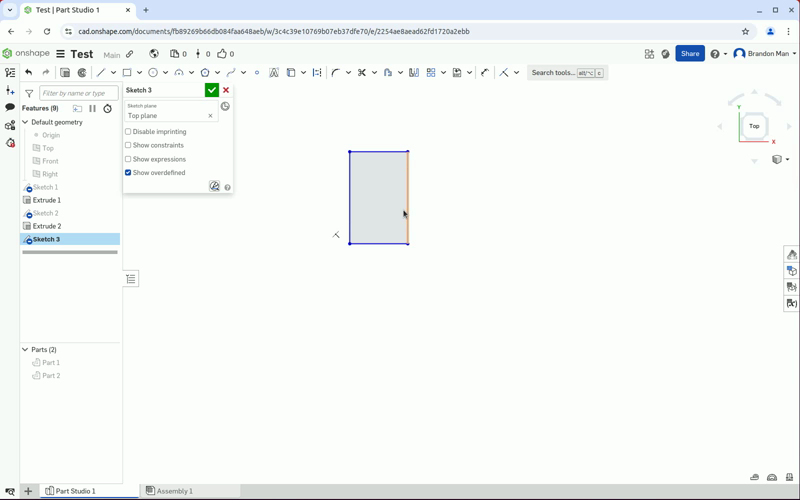
scroll(6)
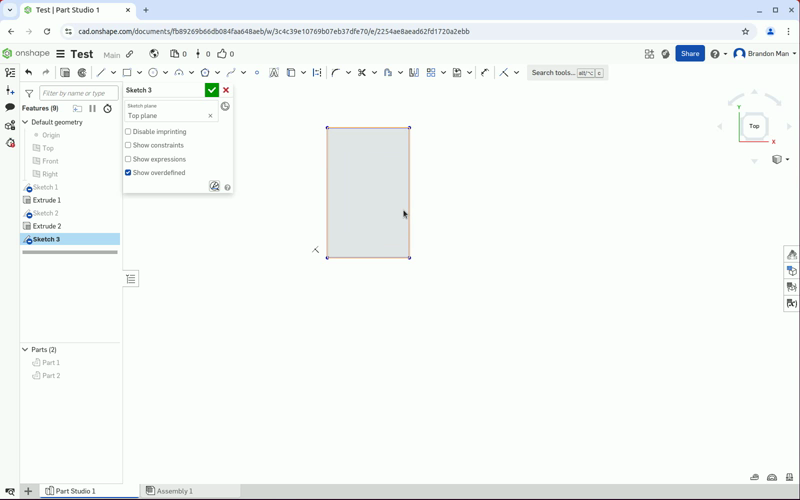
scroll(6)
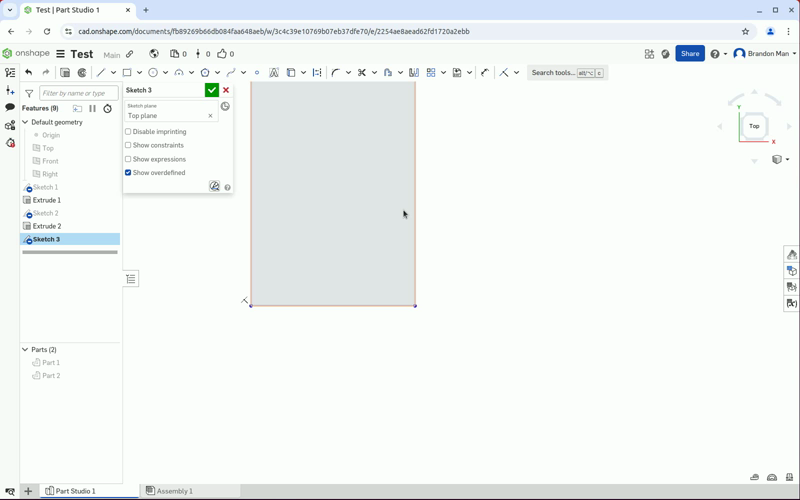
click(403, 209)
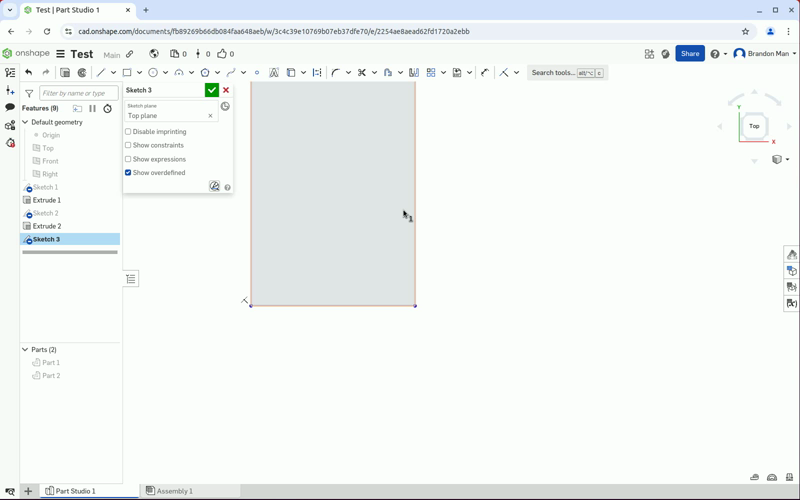
scroll(-6)
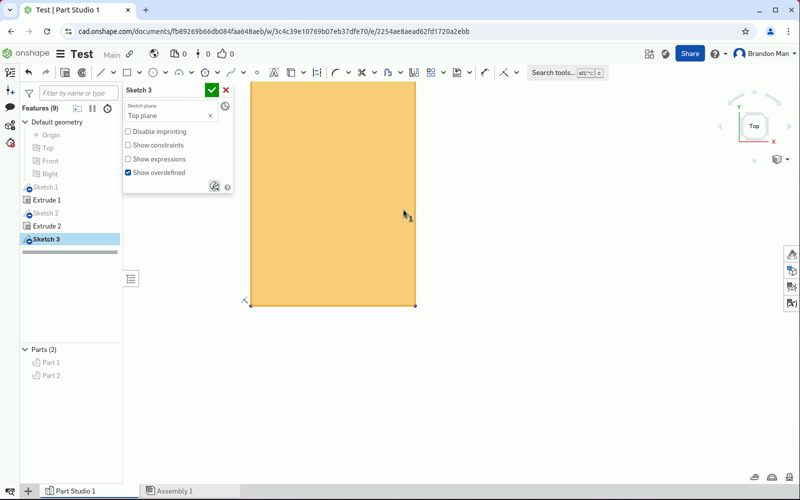
scroll(-6)
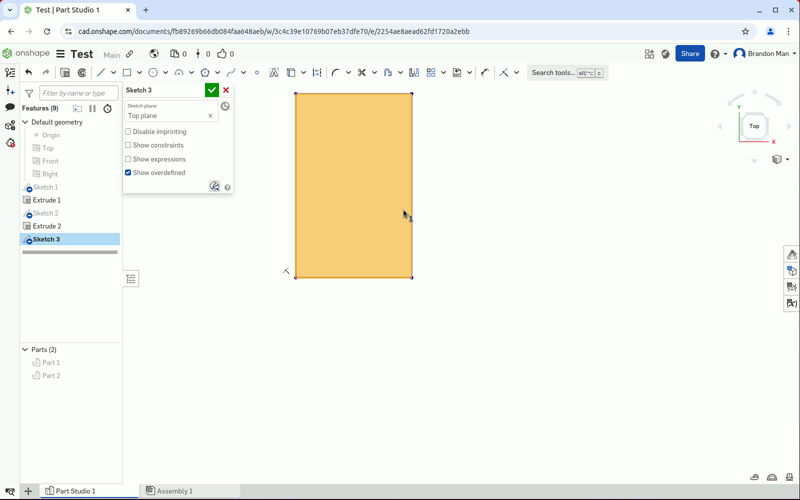
scroll(-6)
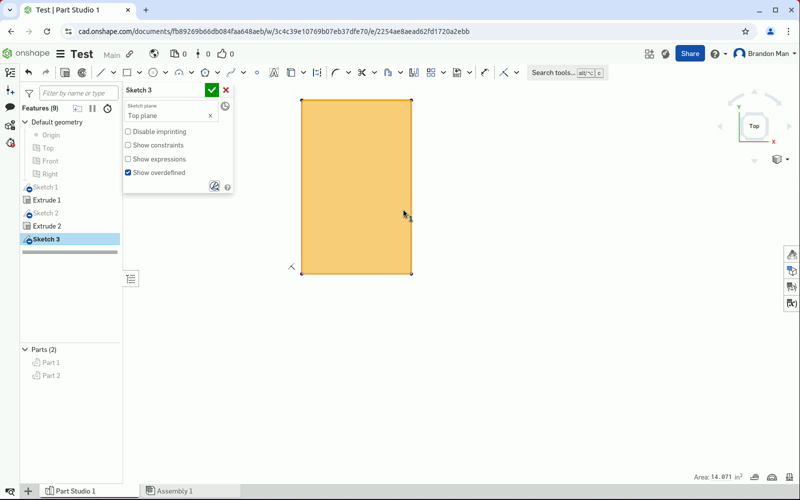
scroll(-6)
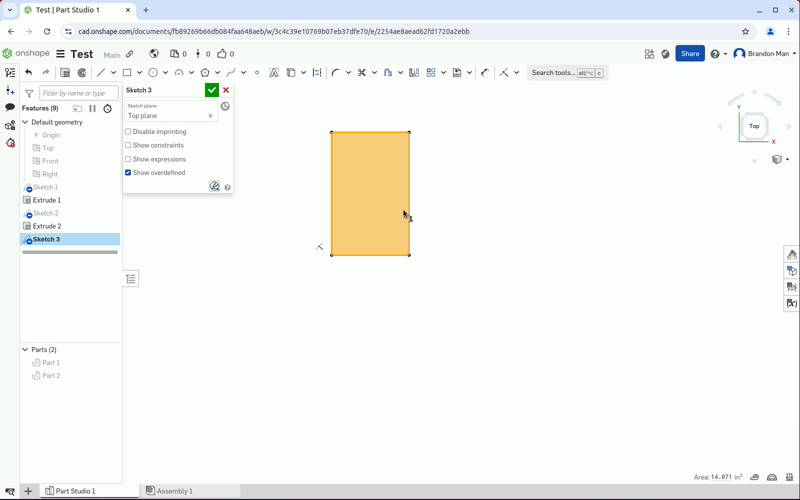
scroll(-6)
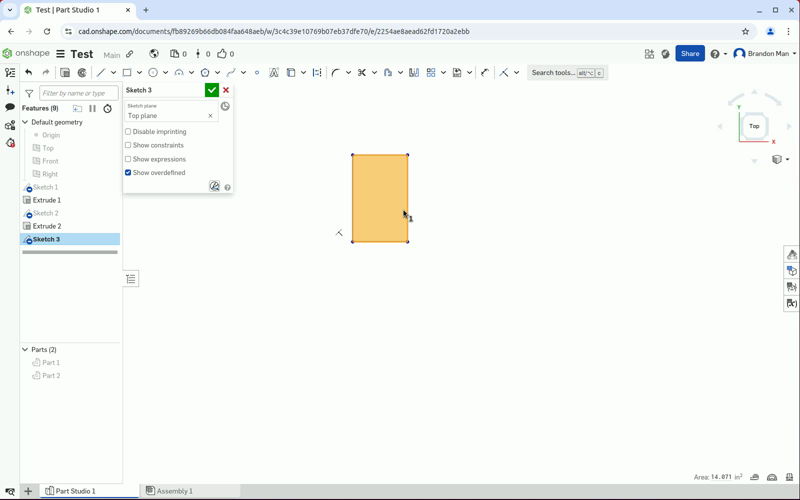
scroll(-6)
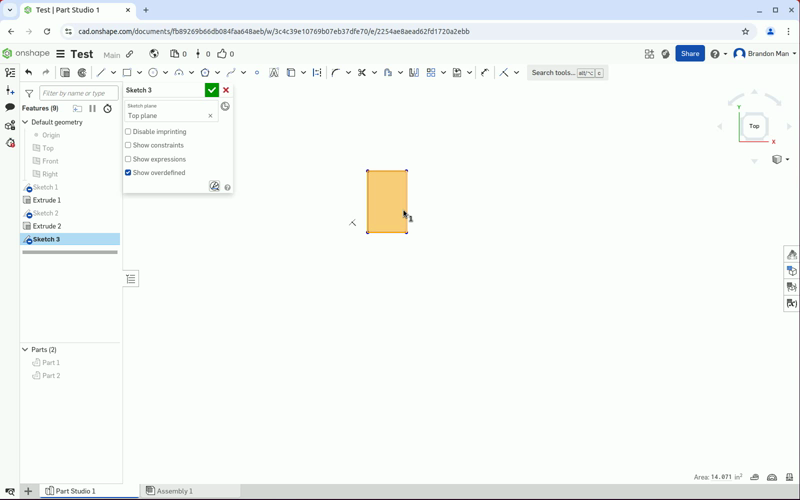
scroll(-6)
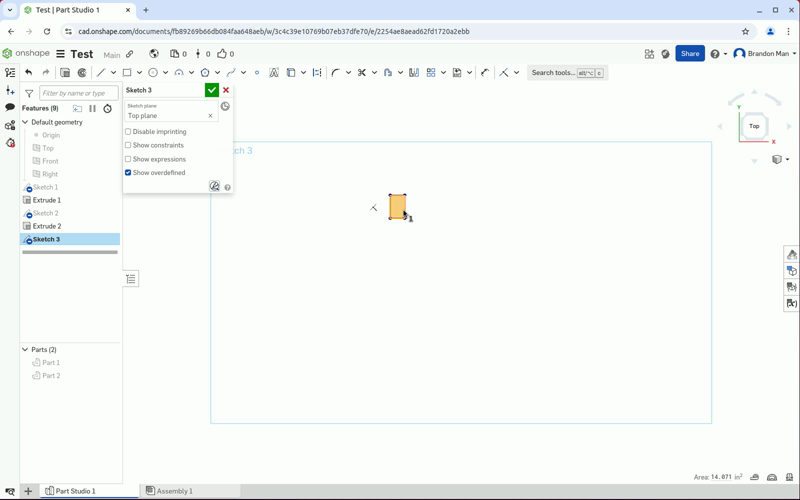
mouse_move(73, 352)
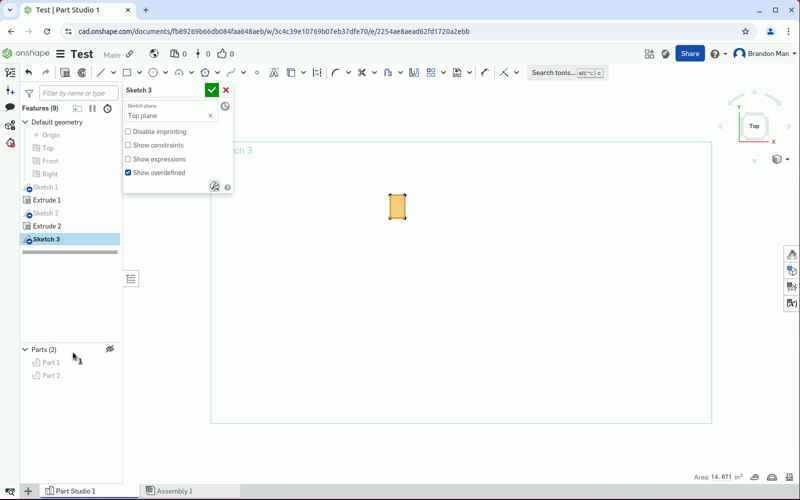
key(shift+y)
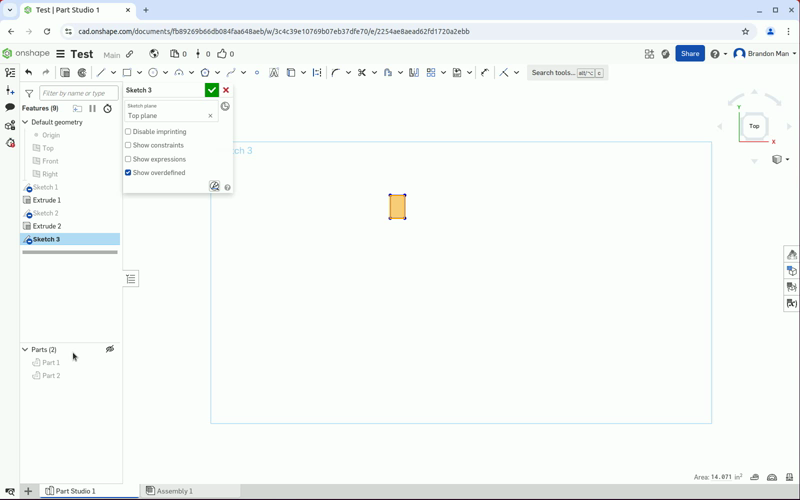
key(shift+e)
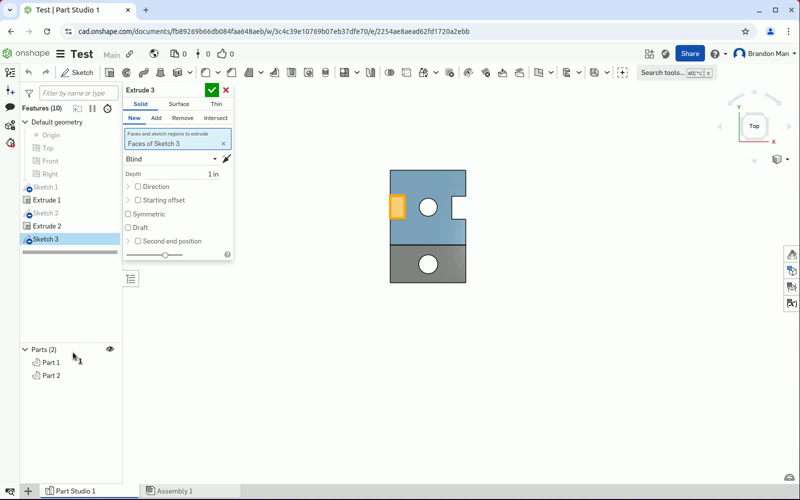
mouse_move(143, 106)
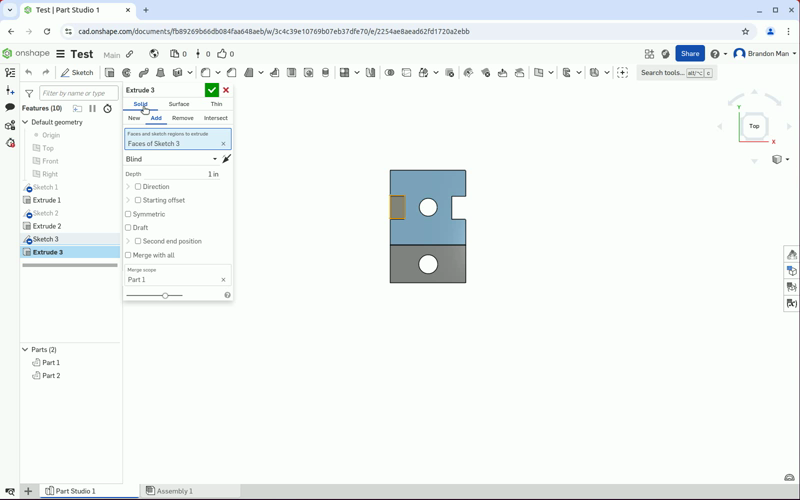
click(143, 106)
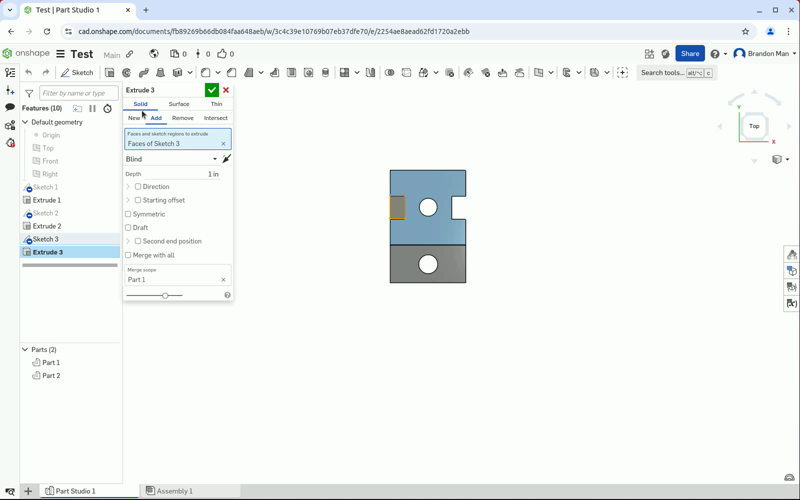
mouse_move(137, 120)
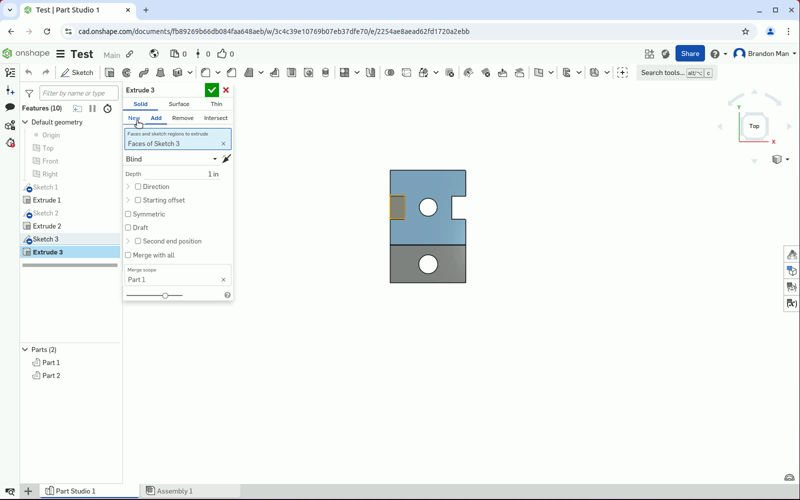
click(137, 120)
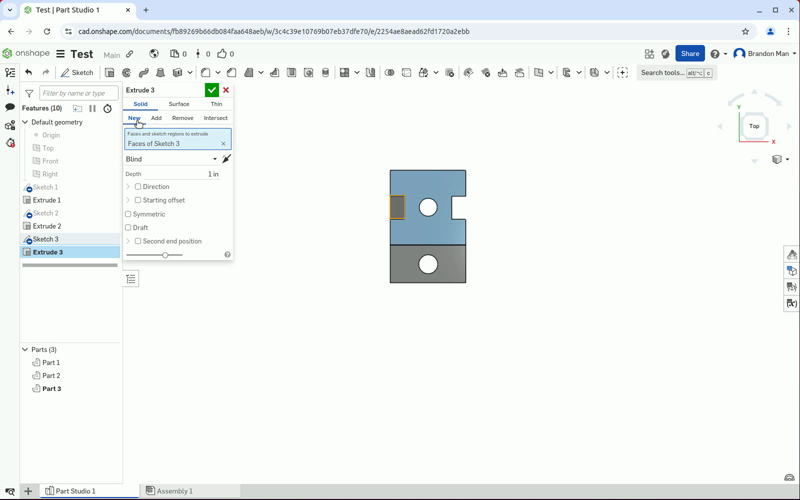
key(tab, 4)
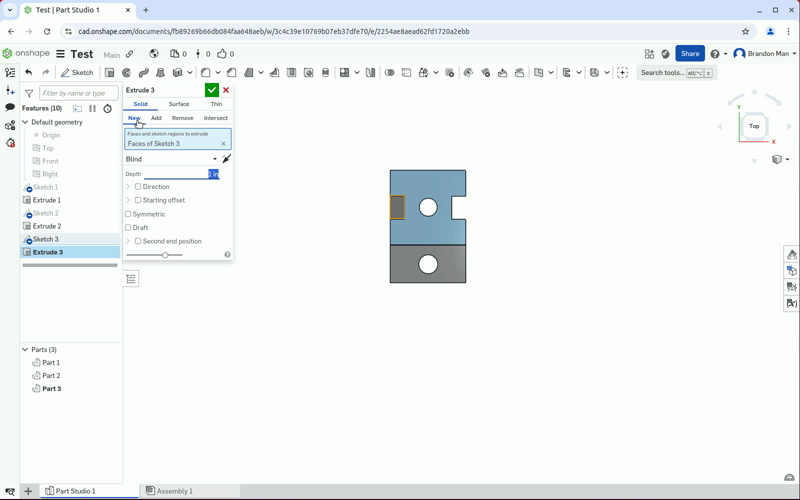
text(7.703)
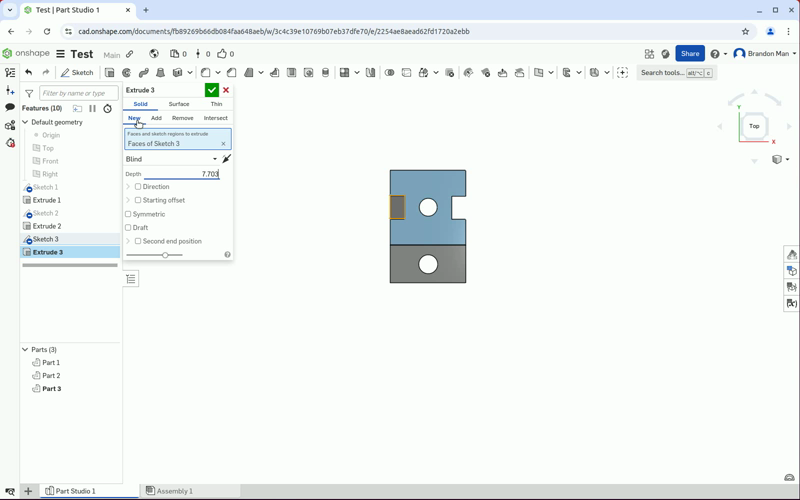
key(enter)
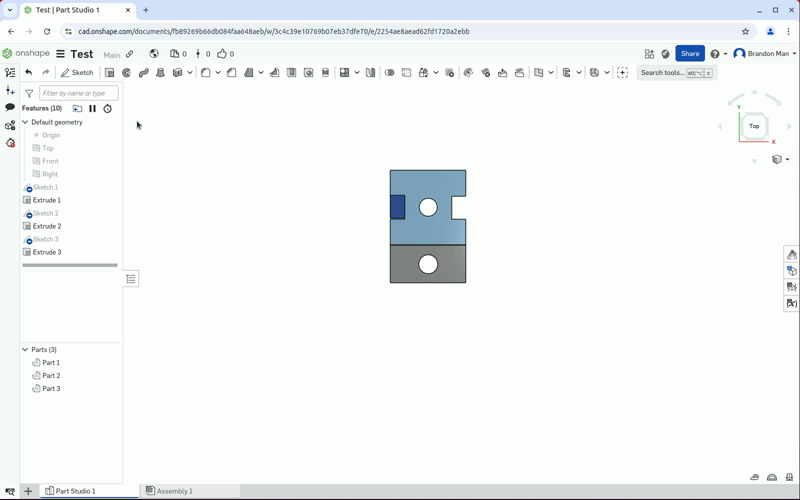
key(shift+h)
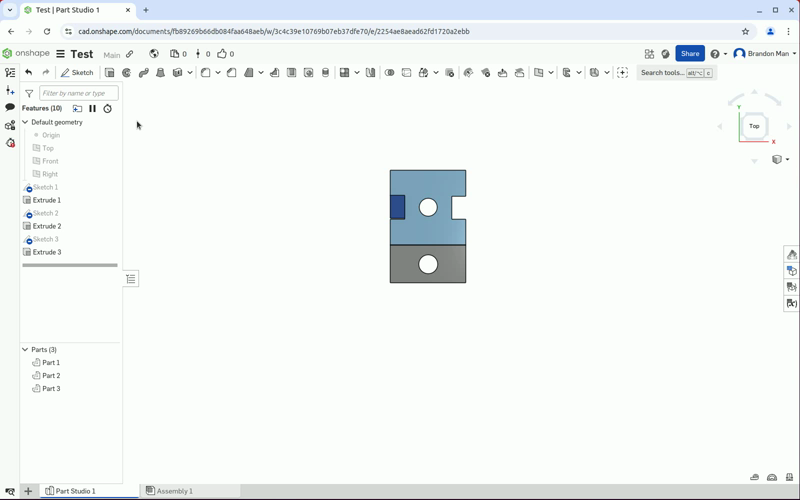
key(shift+h)
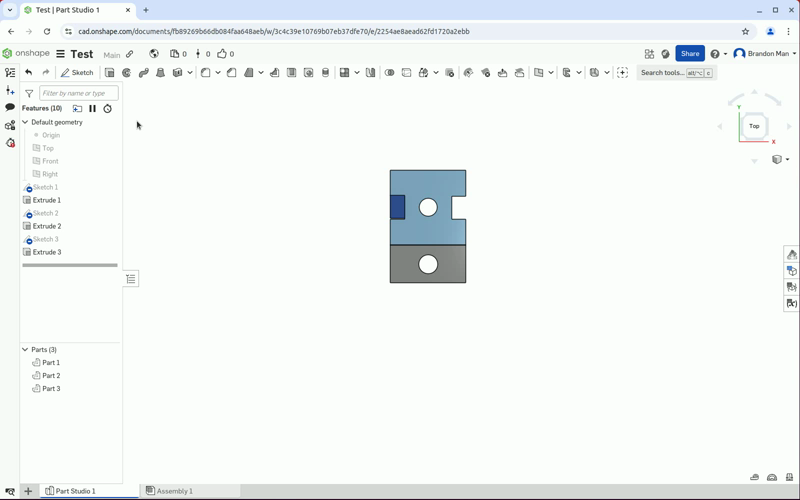
mouse_move(73, 189)
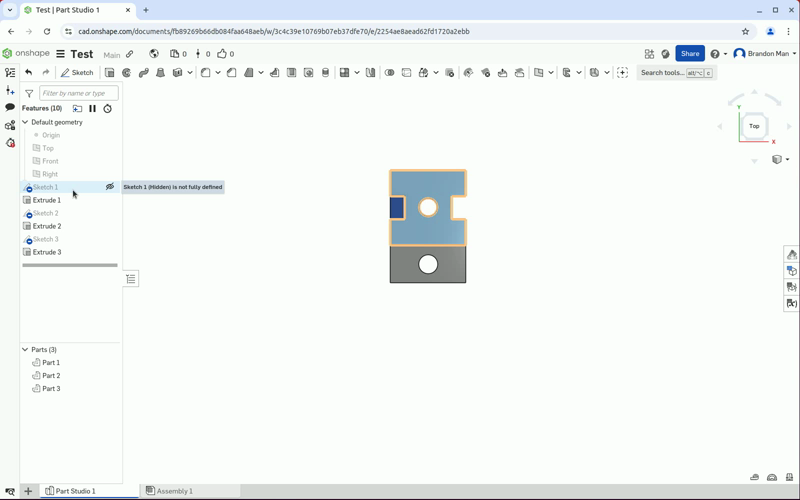
click(73, 189)
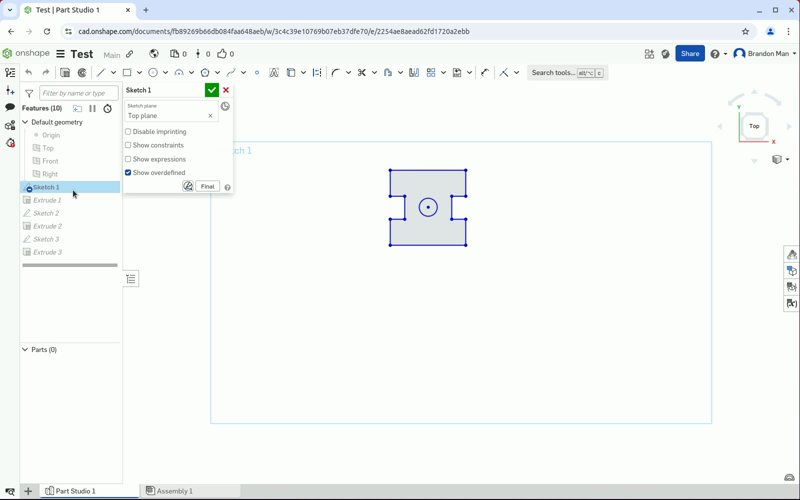
mouse_move(229, 92)
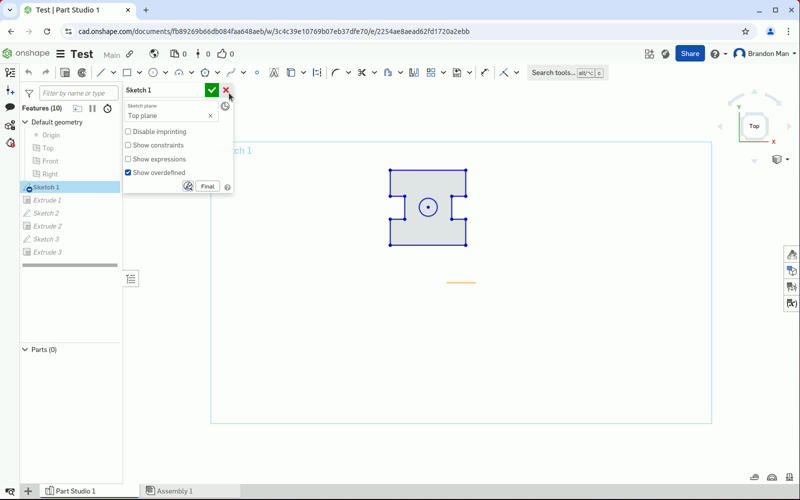
click(229, 92)
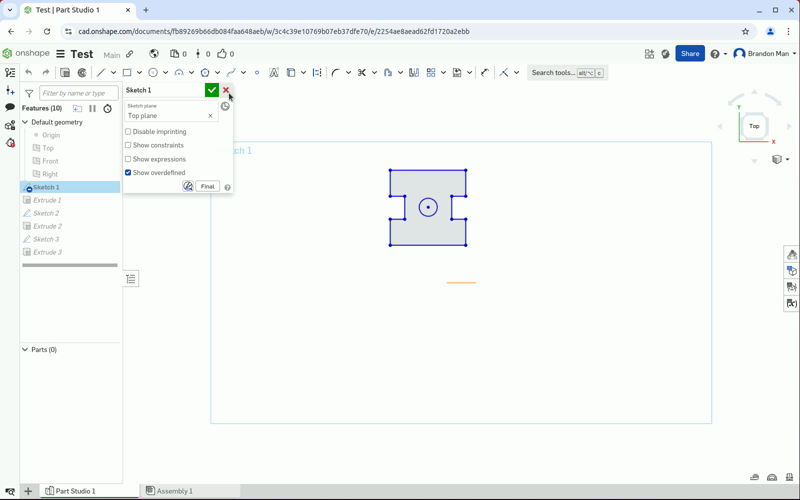
key(shift+s)
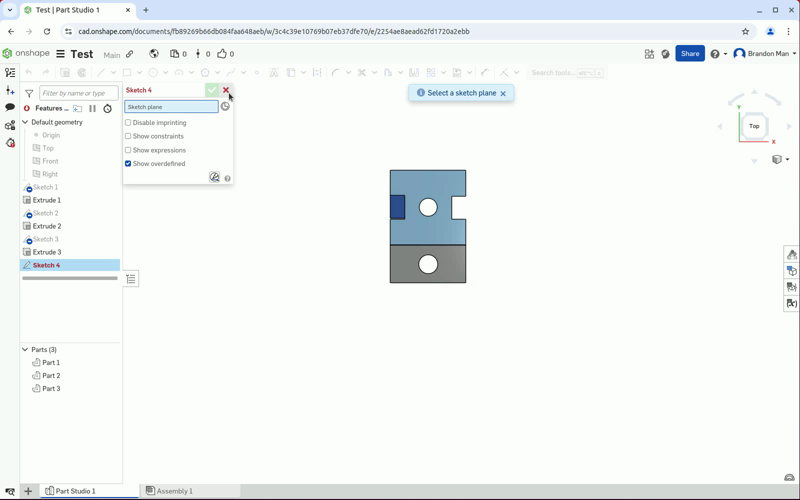
mouse_move(73, 150)
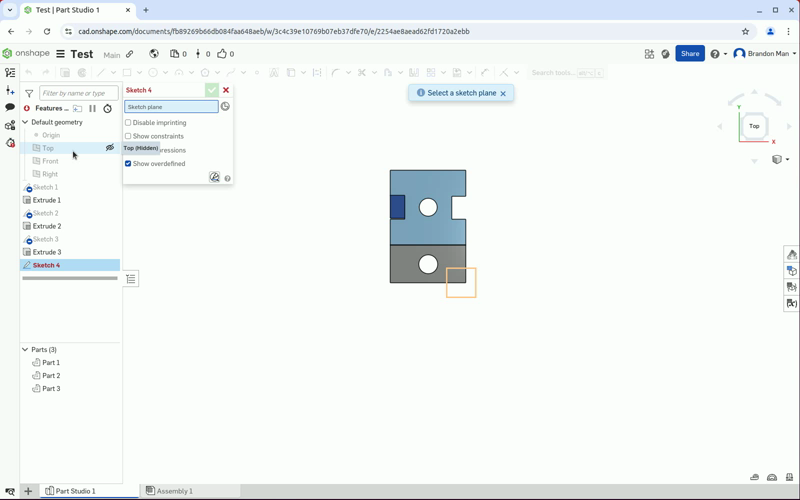
click(73, 150)
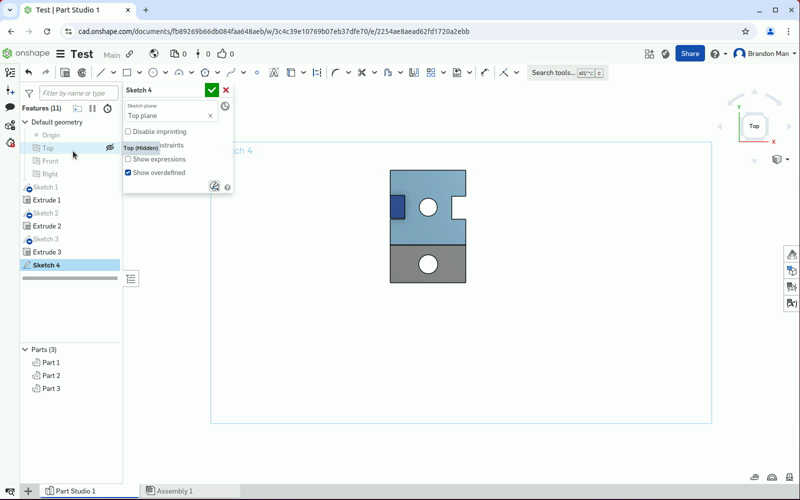
mouse_move(73, 352)
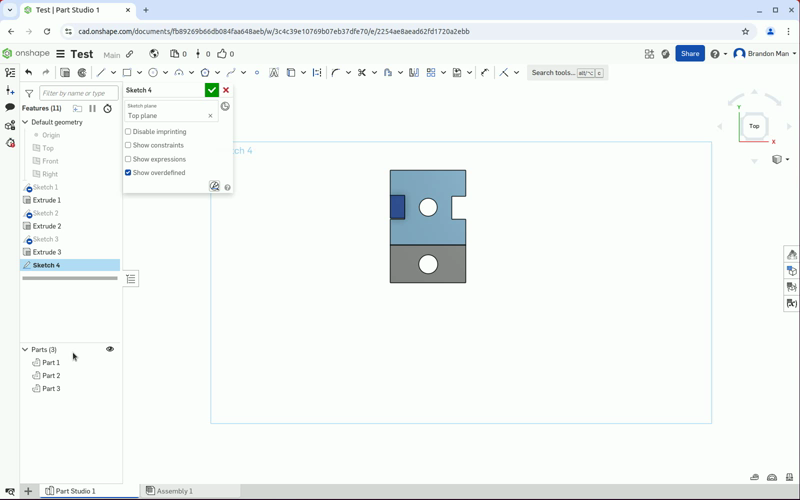
key(y)
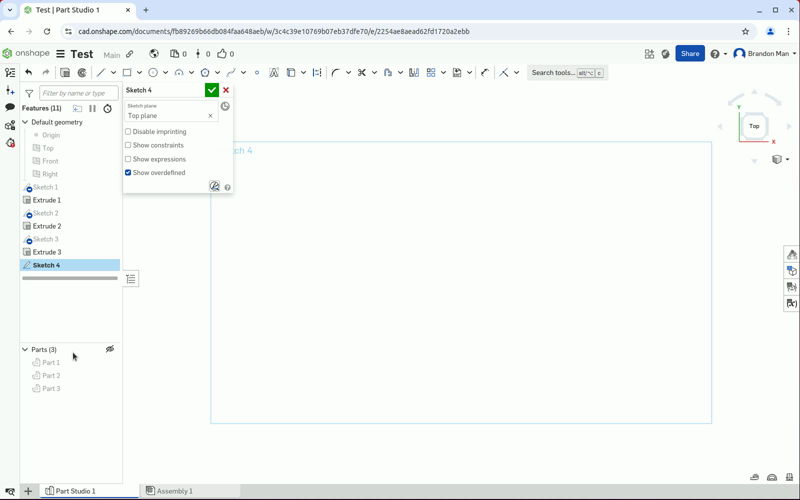
key(l)
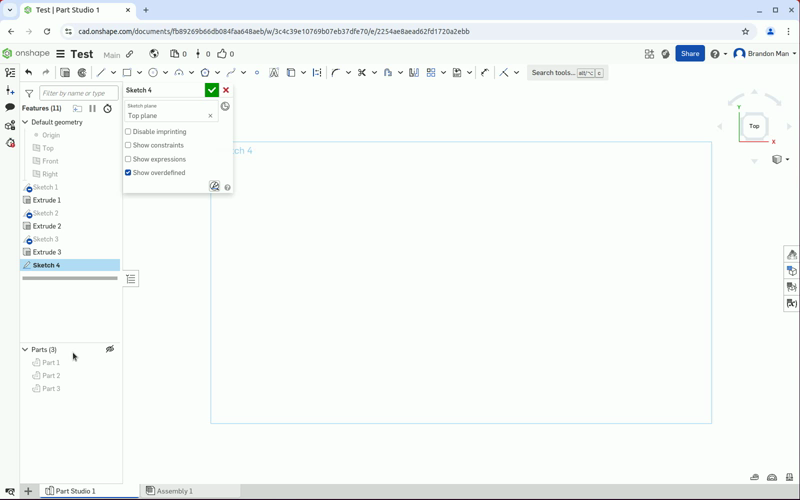
key_down(shift)
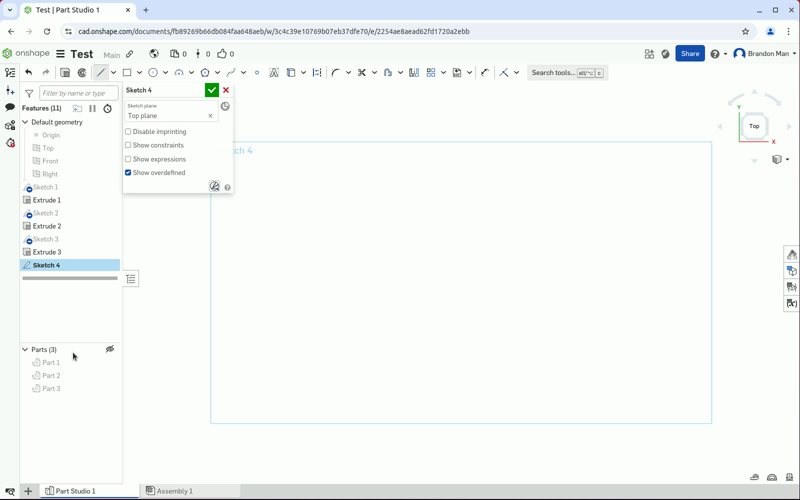
mouse_move(451, 218)
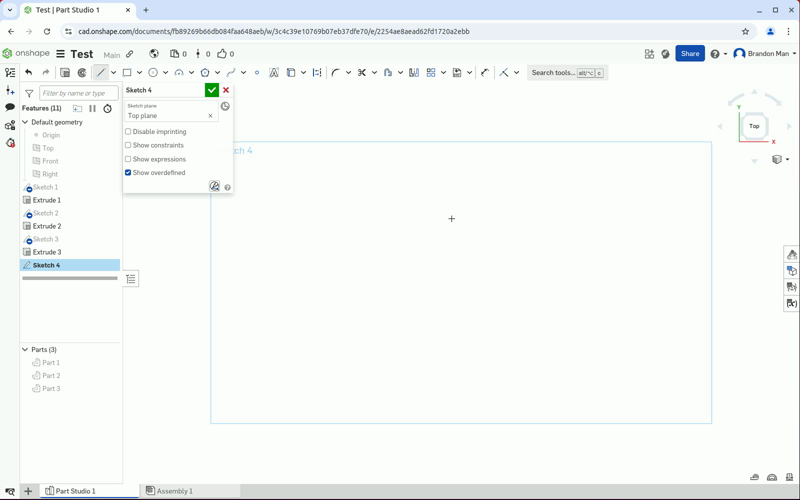
click(451, 218)
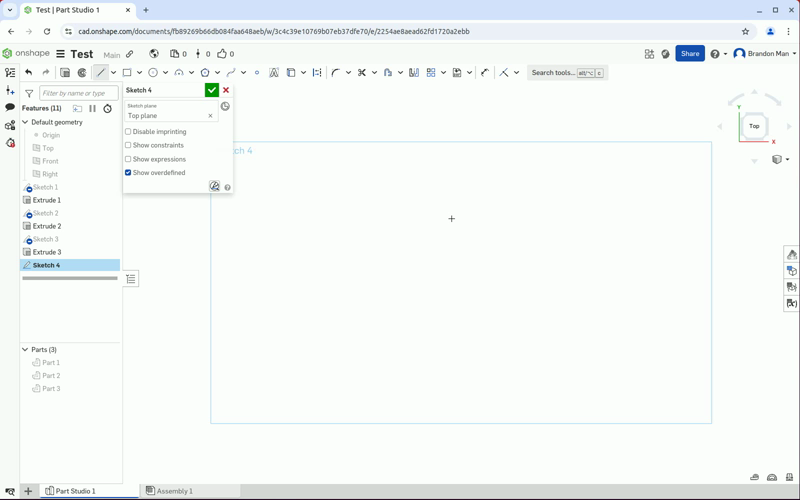
key_up(shift)
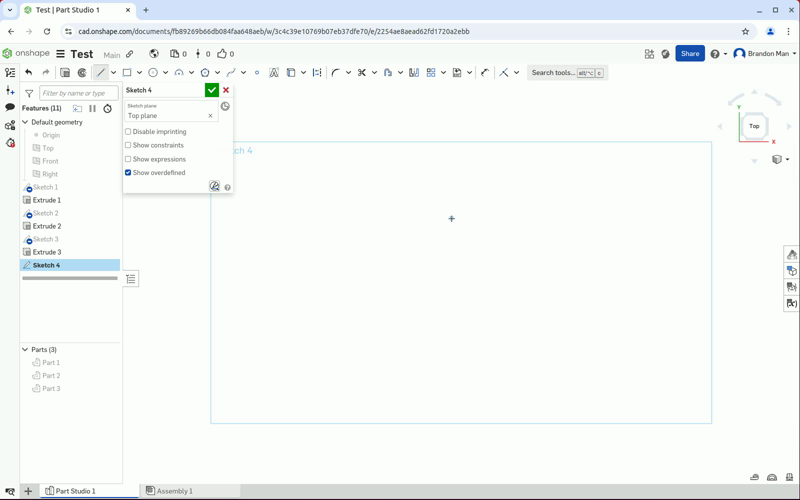
key_down(shift)
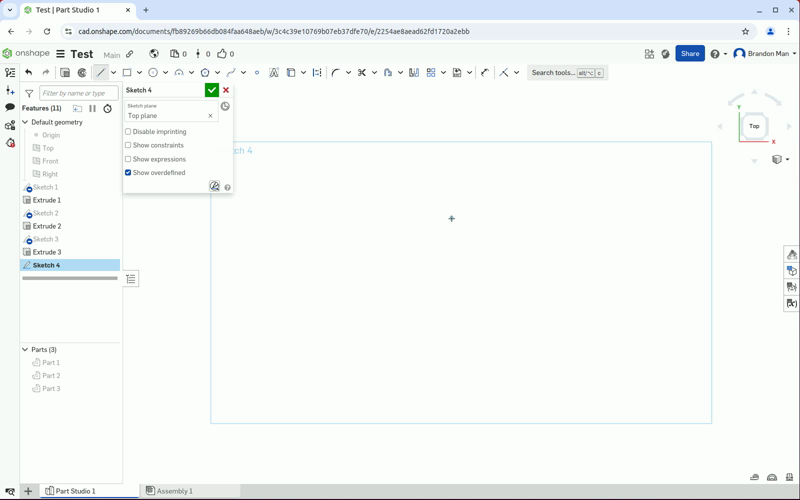
mouse_move(481, 218)
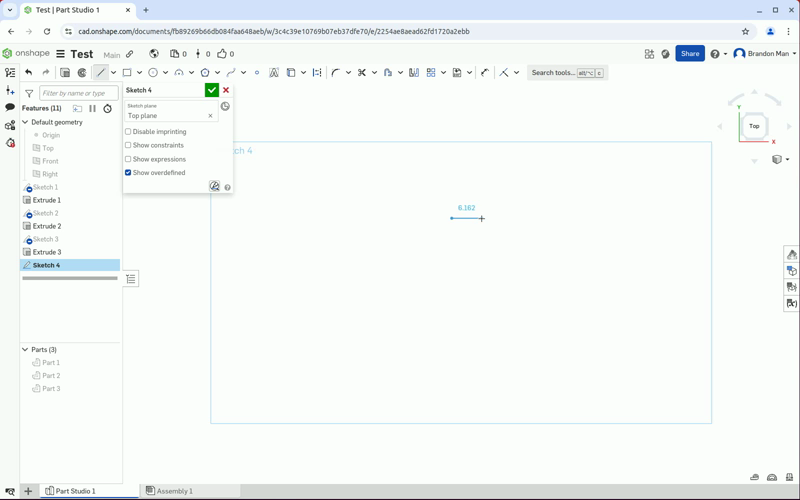
mouse_move(466, 218)
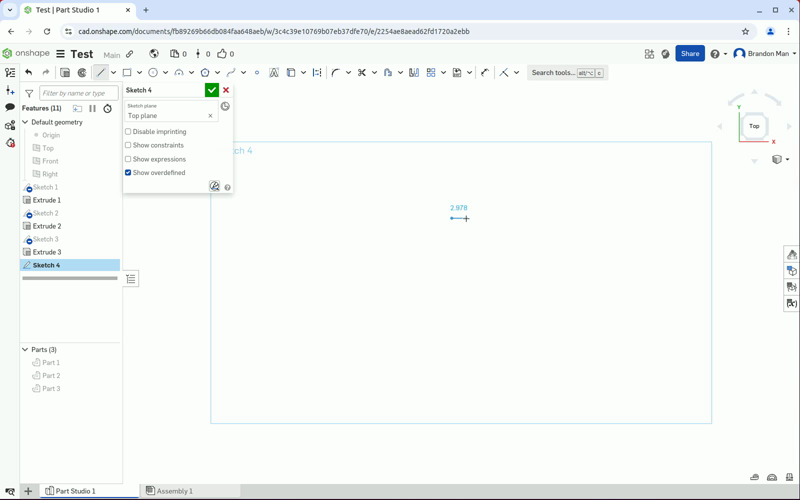
click(466, 218)
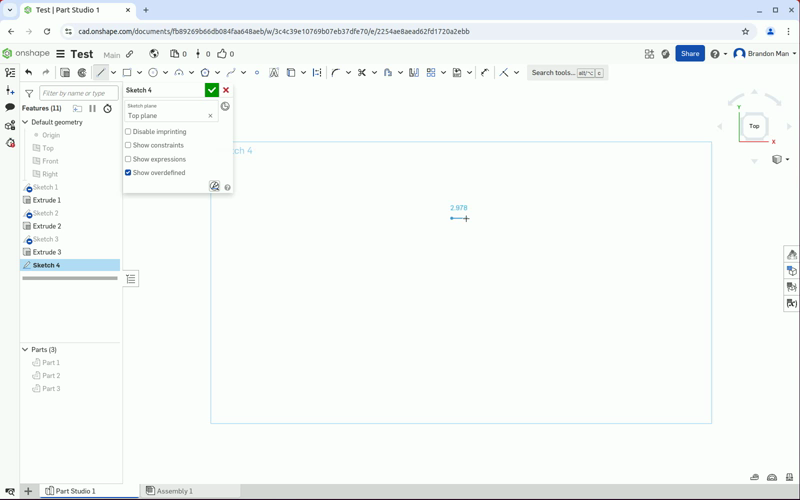
key_up(shift)
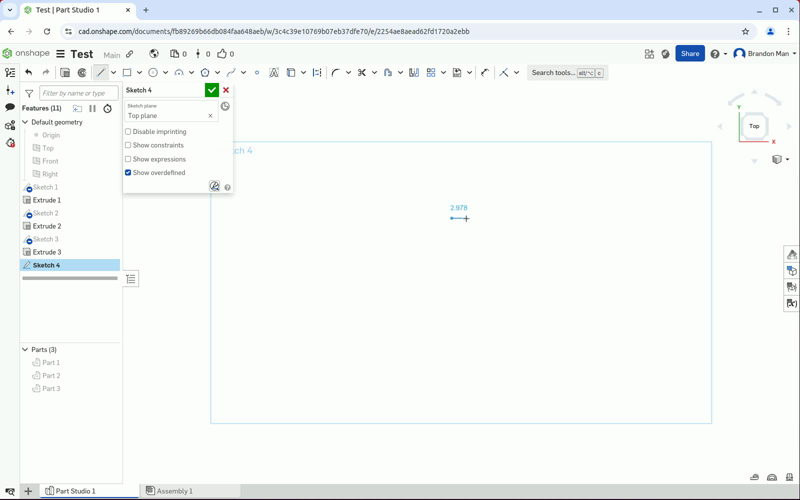
key_down(shift)
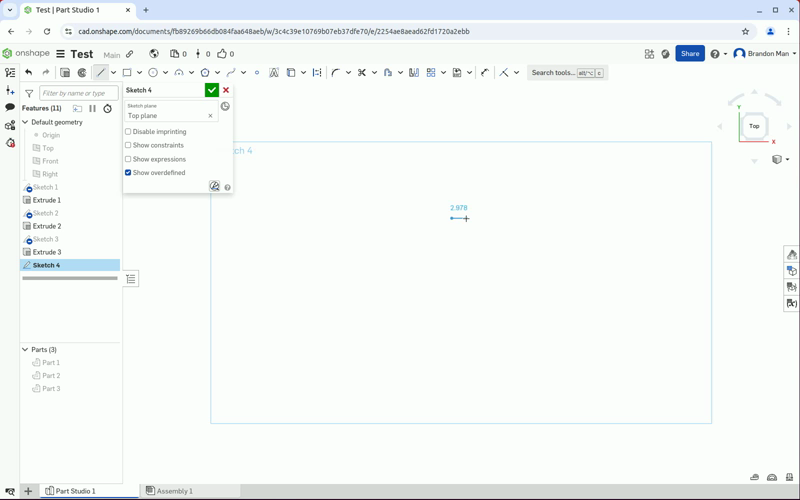
mouse_move(496, 218)
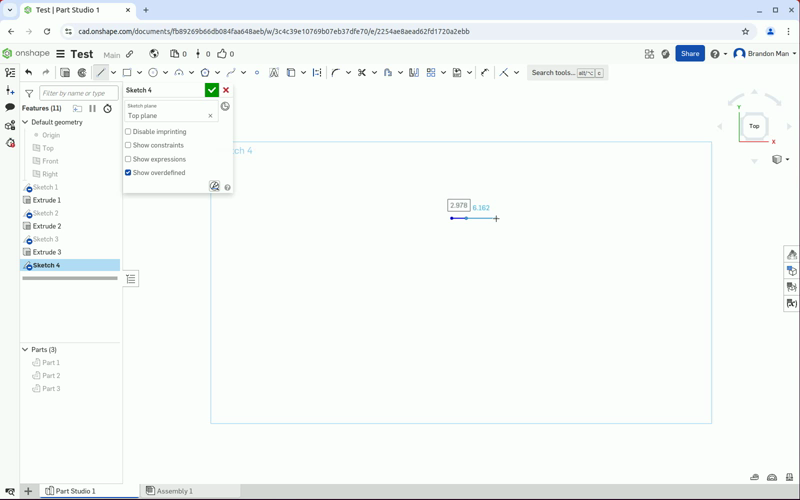
mouse_move(466, 195)
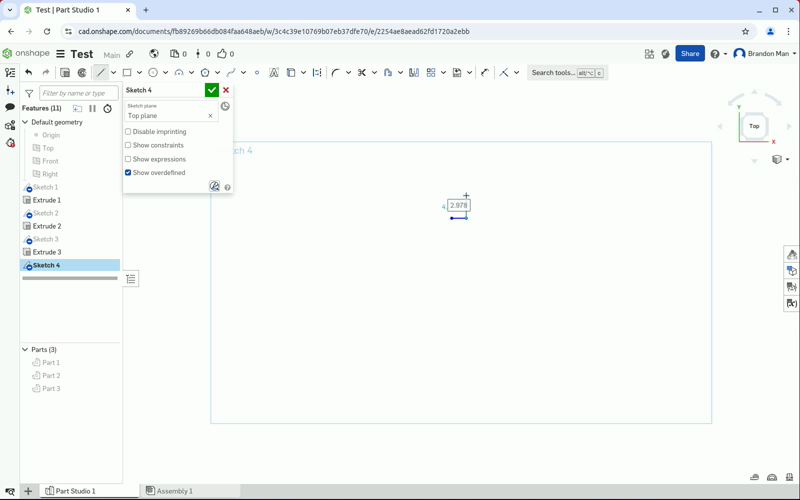
click(466, 195)
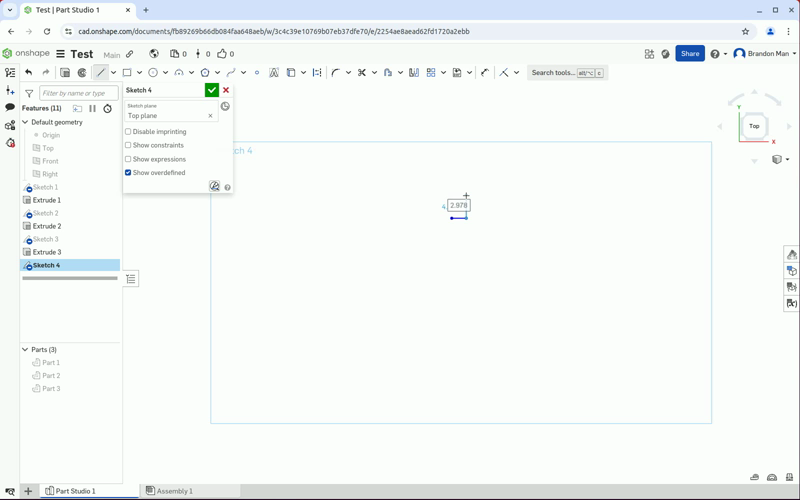
key_up(shift)
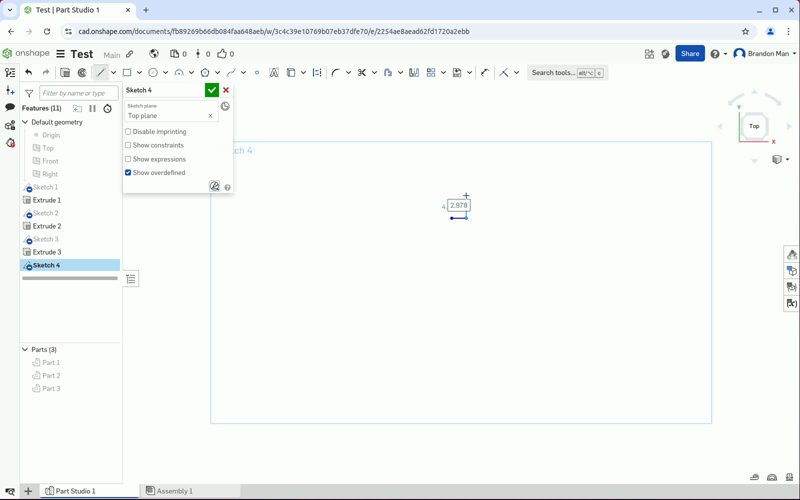
key_down(shift)
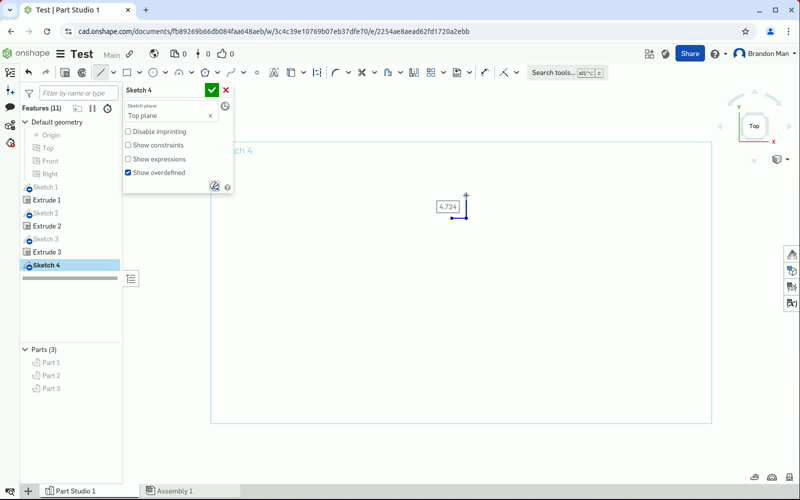
mouse_move(496, 195)
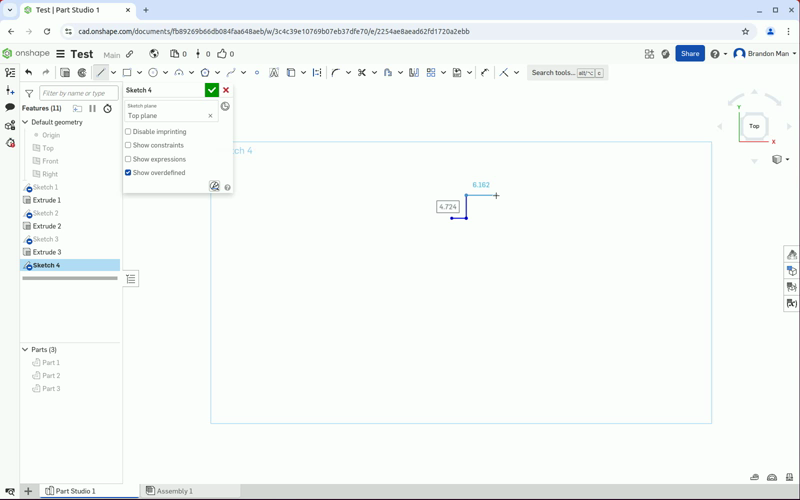
mouse_move(451, 195)
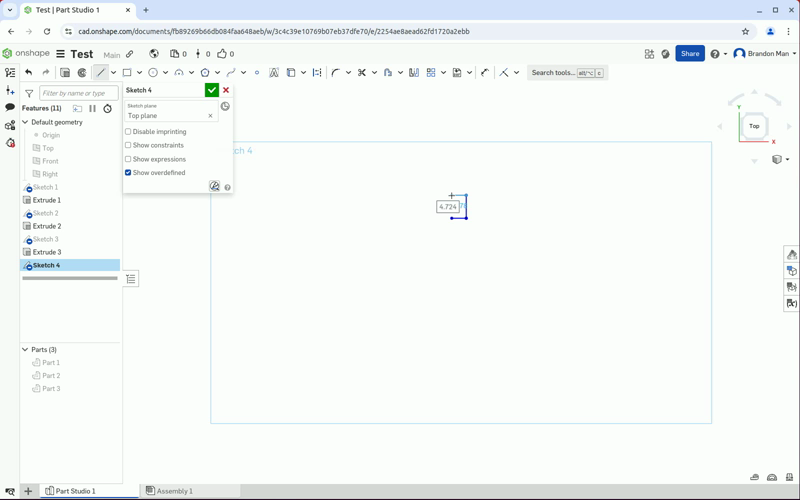
click(451, 195)
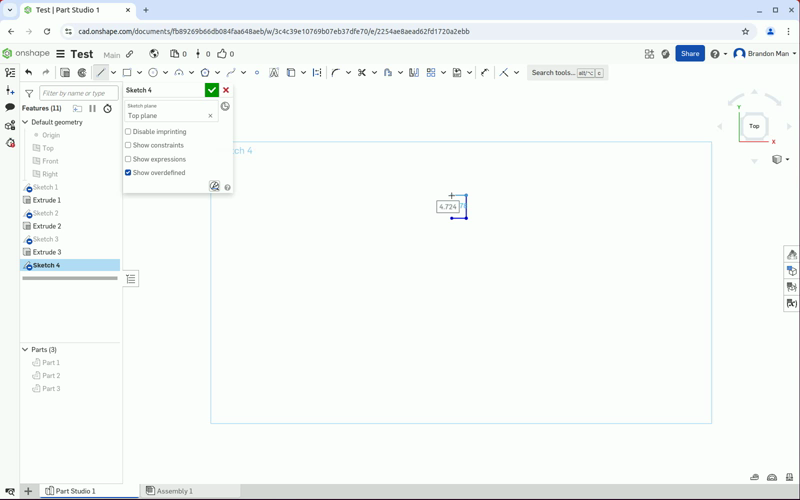
key_up(shift)
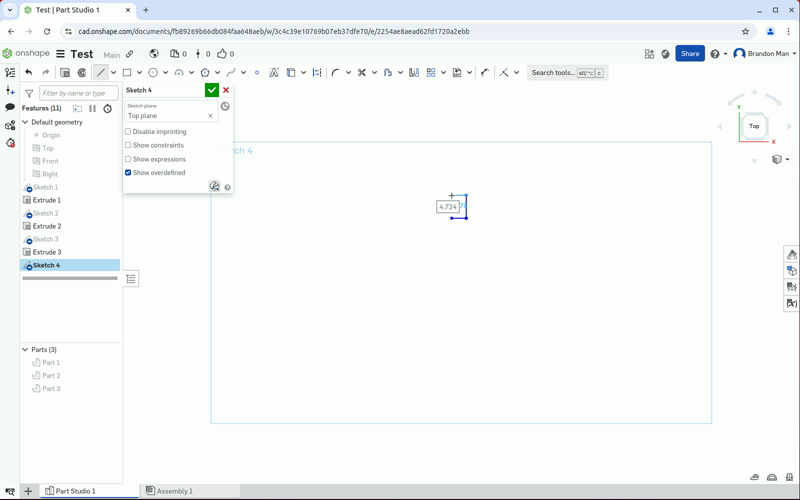
mouse_move(481, 195)
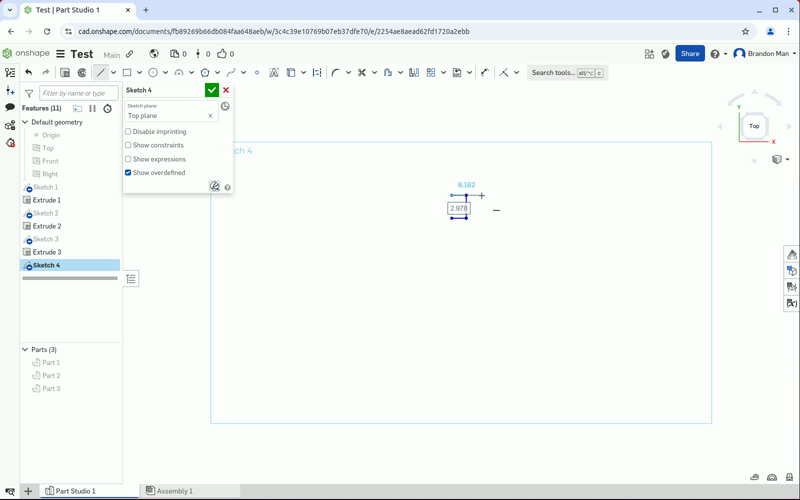
key_down(shift)
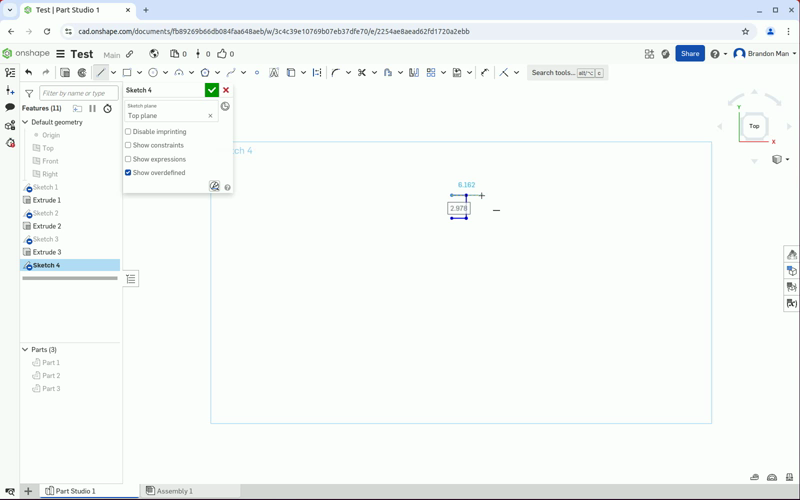
mouse_move(451, 218)
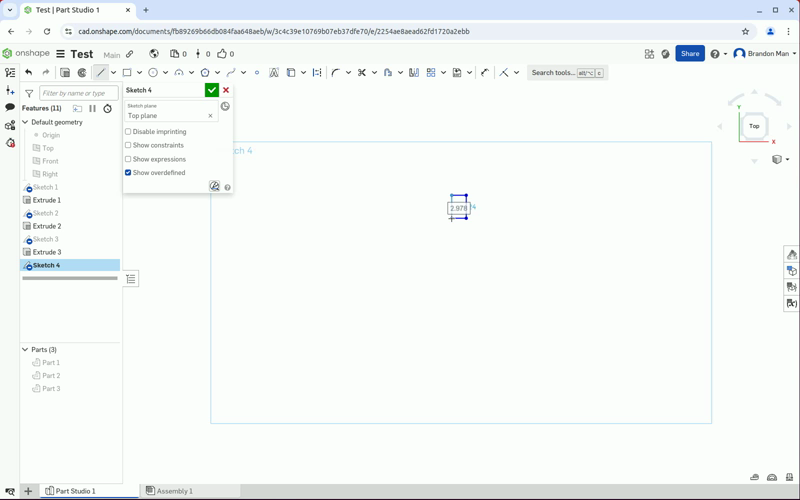
key_up(shift)
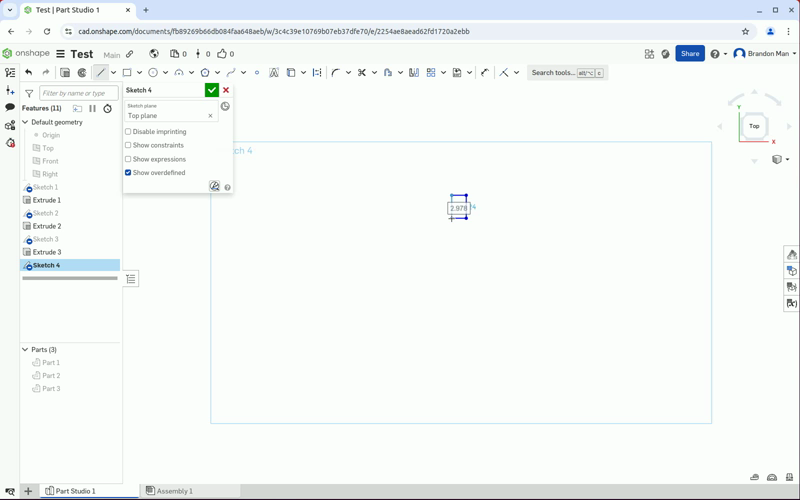
click(451, 218)
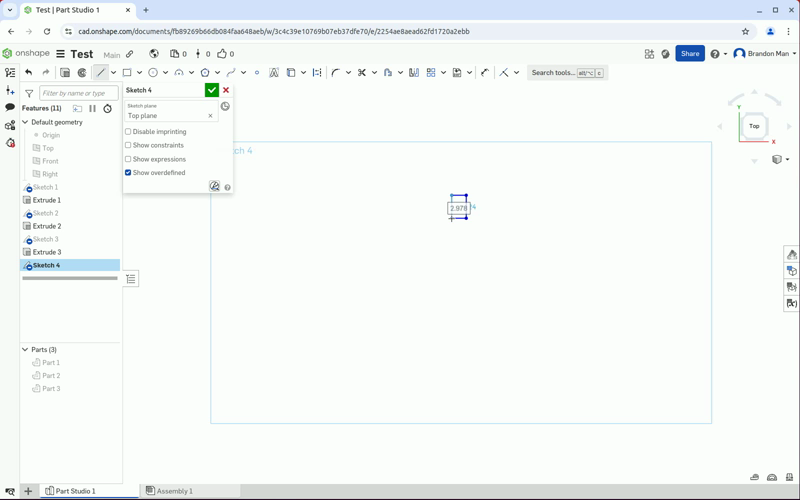
key(esc)
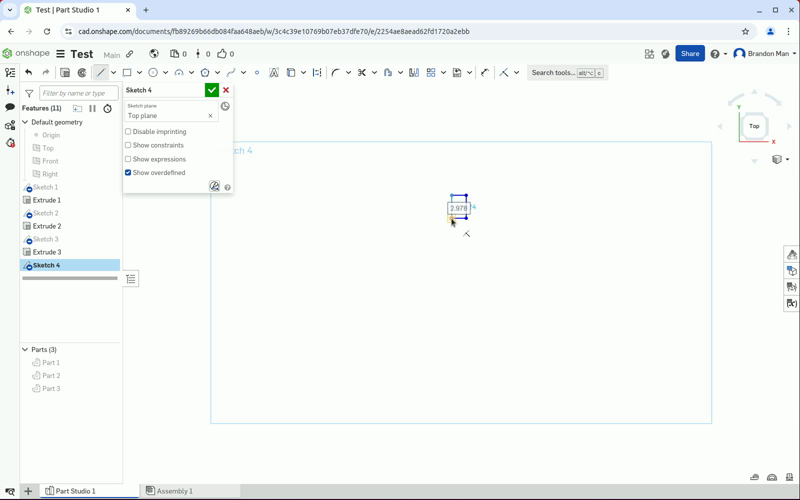
mouse_move(457, 216)
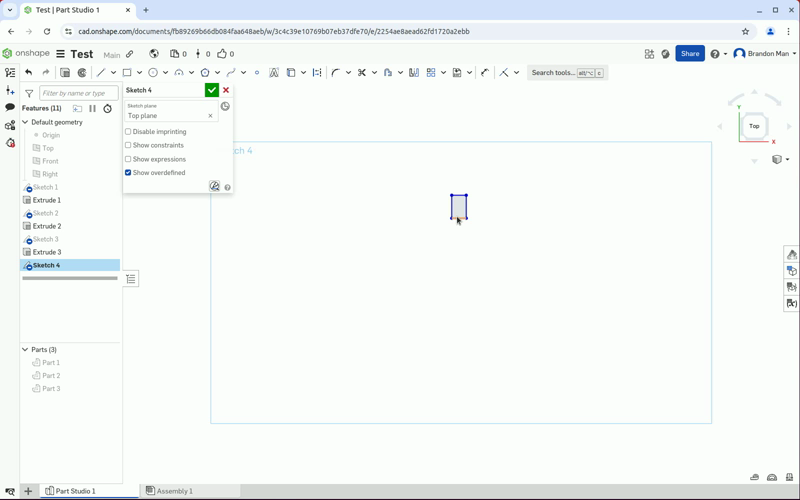
scroll(6)
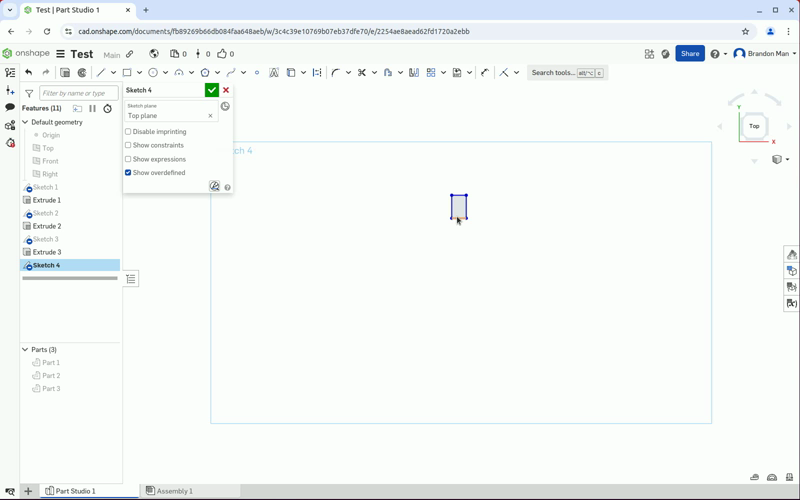
scroll(6)
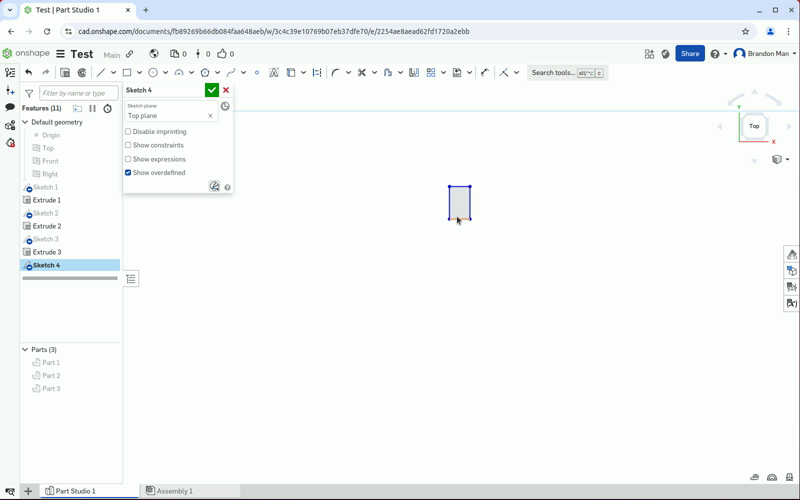
scroll(6)
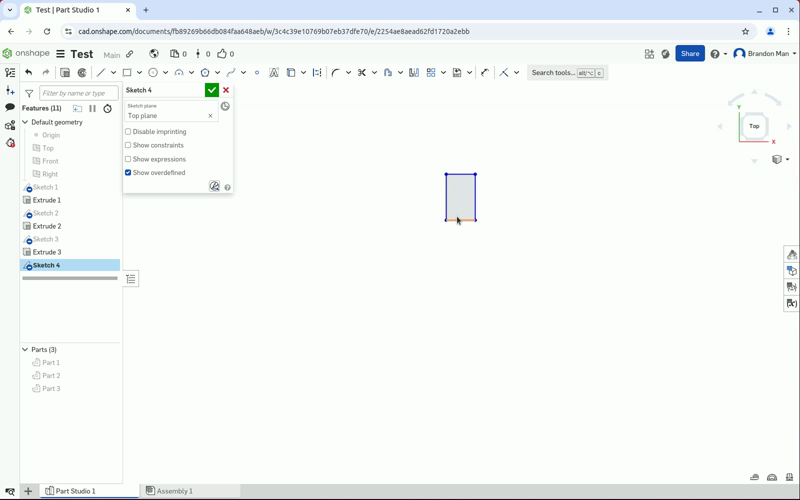
scroll(6)
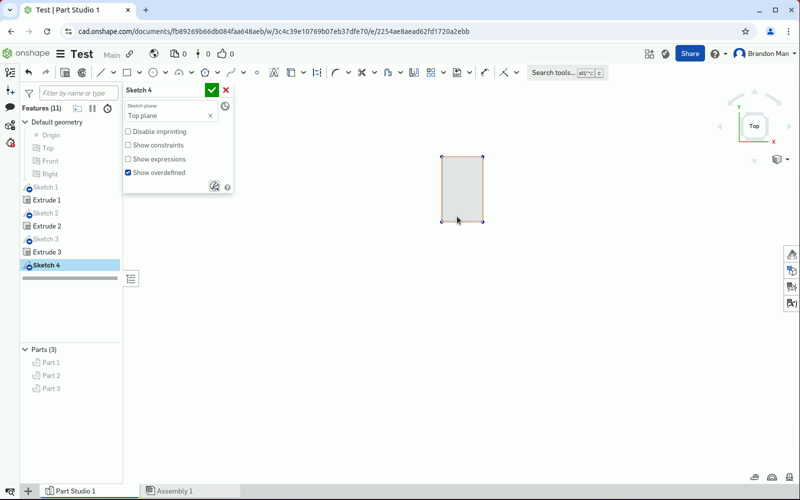
scroll(6)
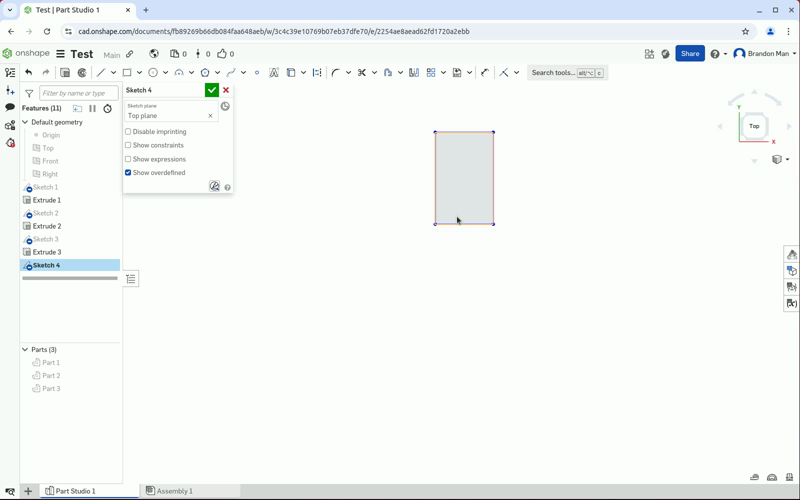
scroll(6)
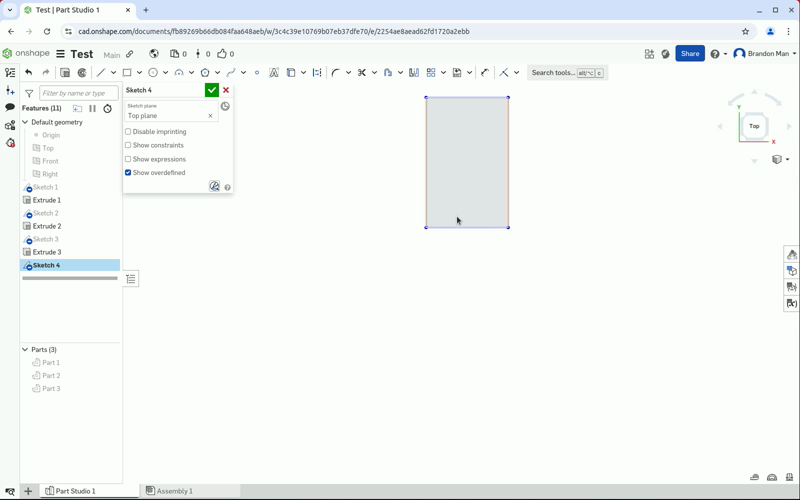
scroll(6)
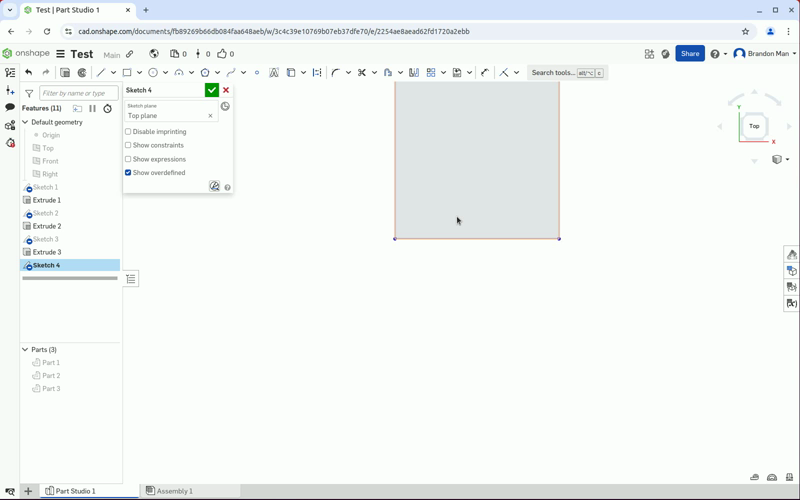
click(457, 216)
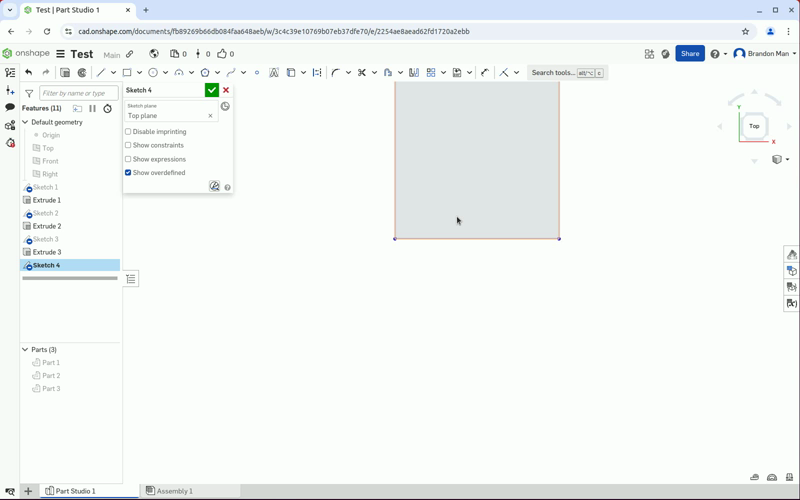
scroll(-6)
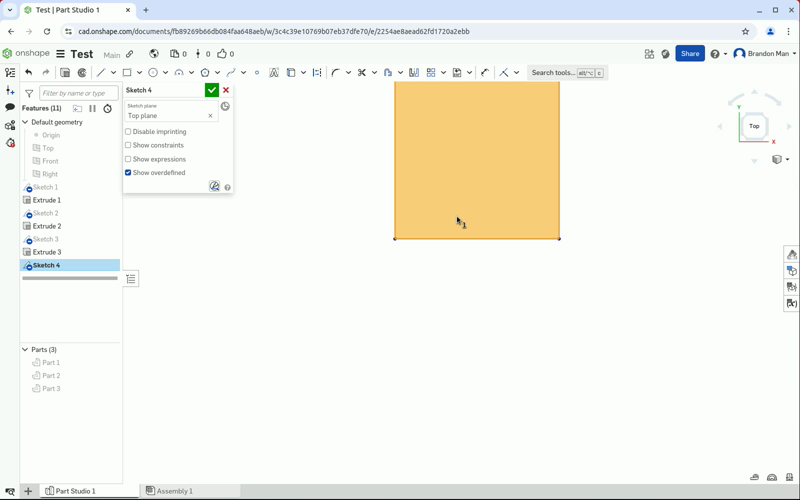
scroll(-6)
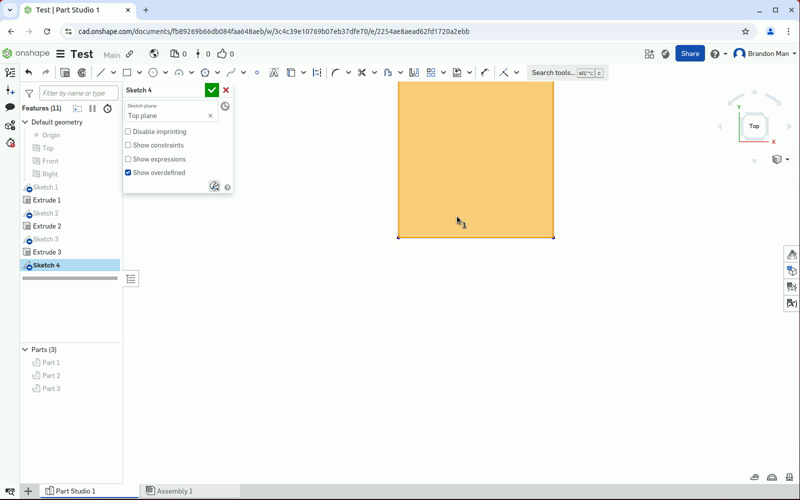
scroll(-6)
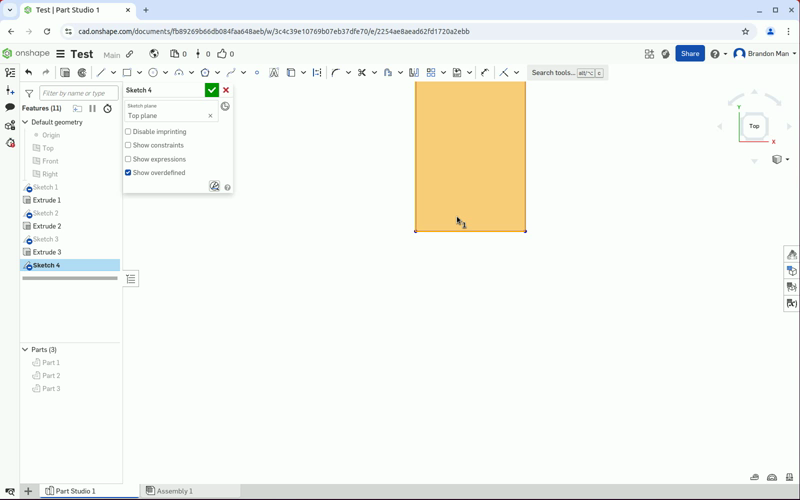
scroll(-6)
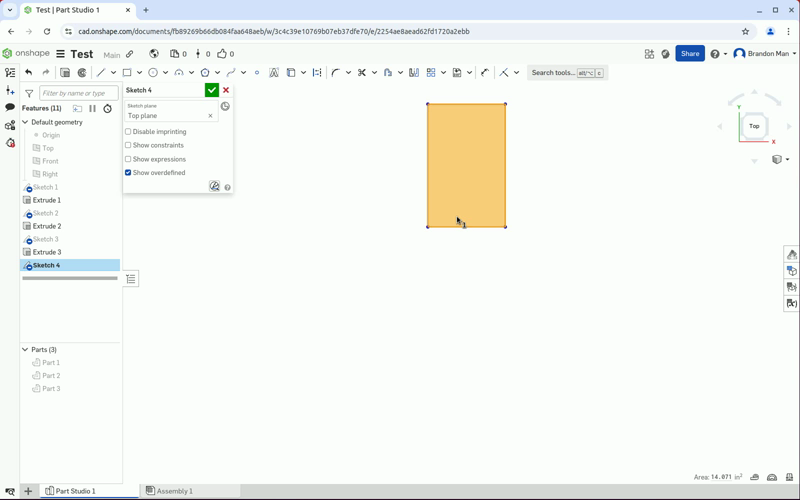
scroll(-6)
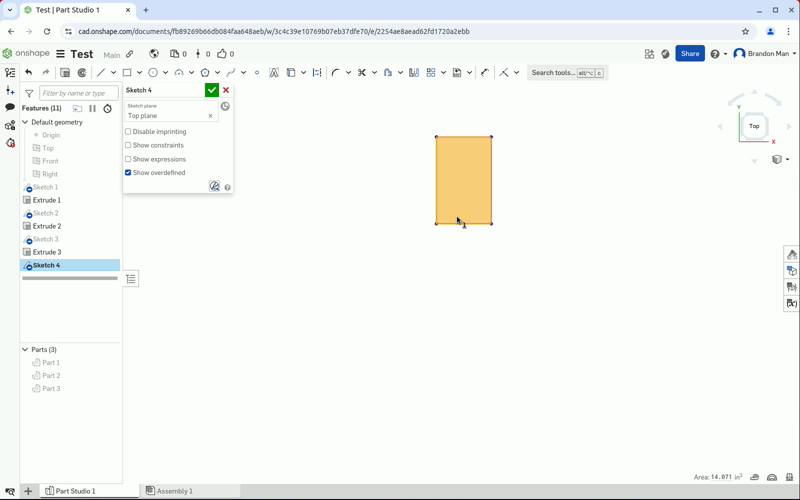
scroll(-6)
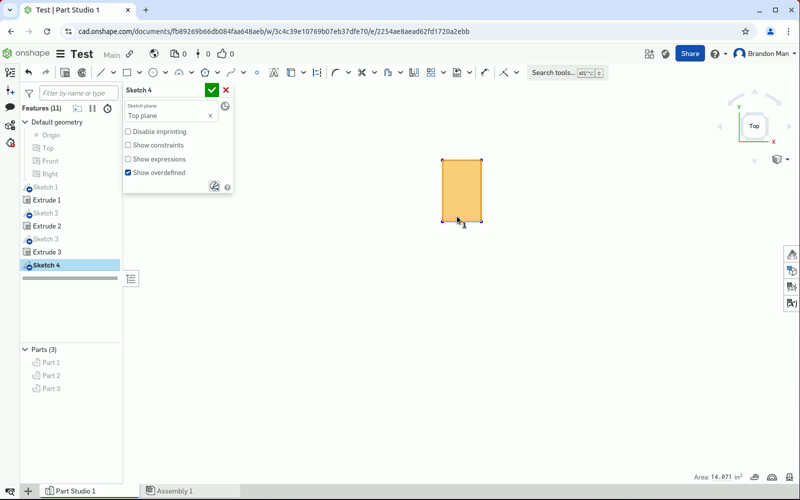
scroll(-6)
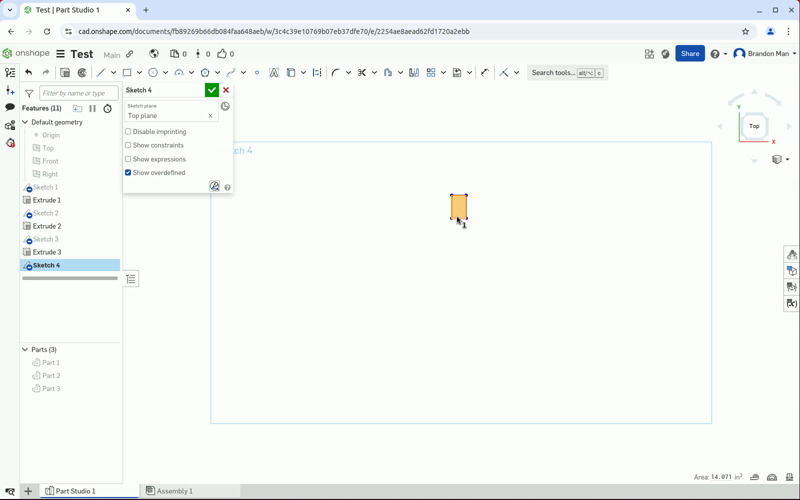
mouse_move(73, 352)
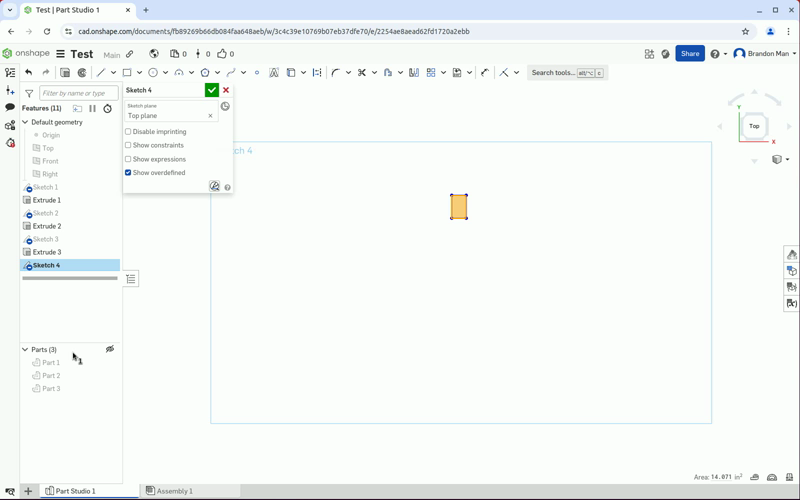
key(shift+y)
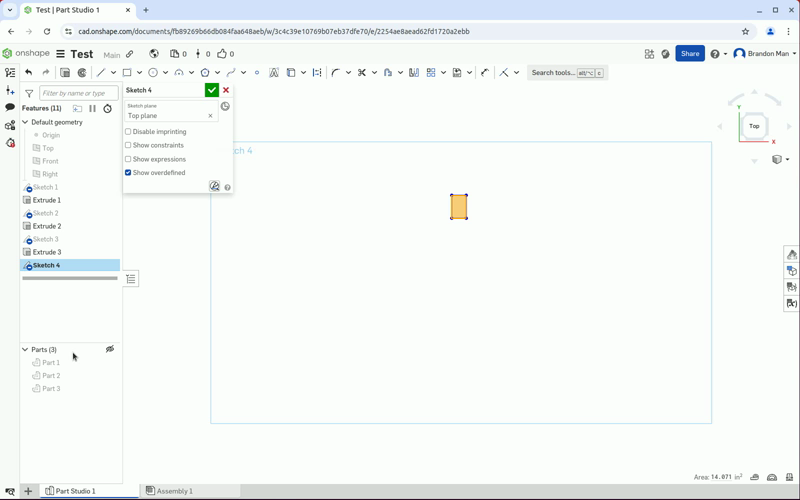
key(shift+e)
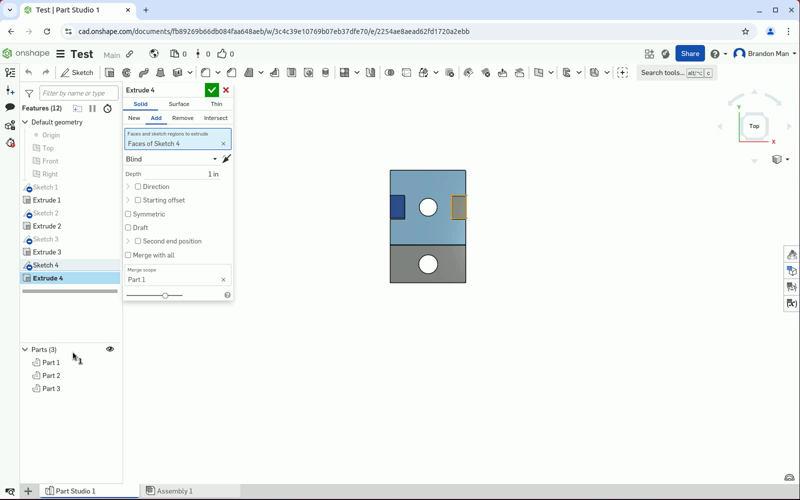
mouse_move(143, 106)
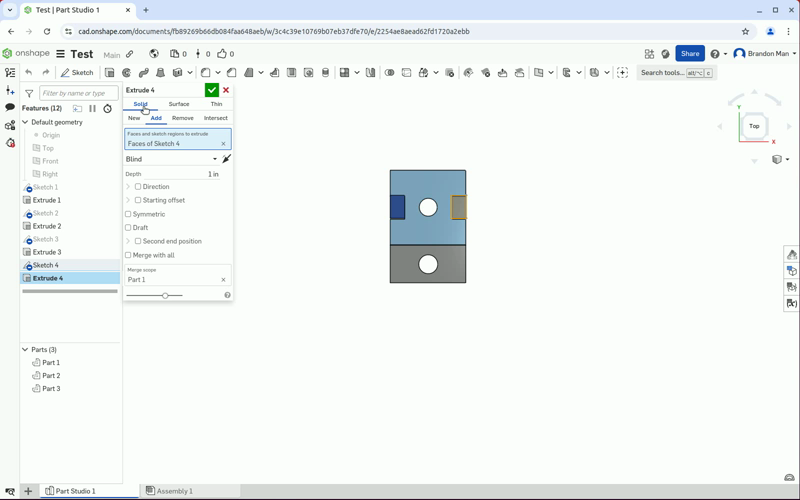
click(143, 106)
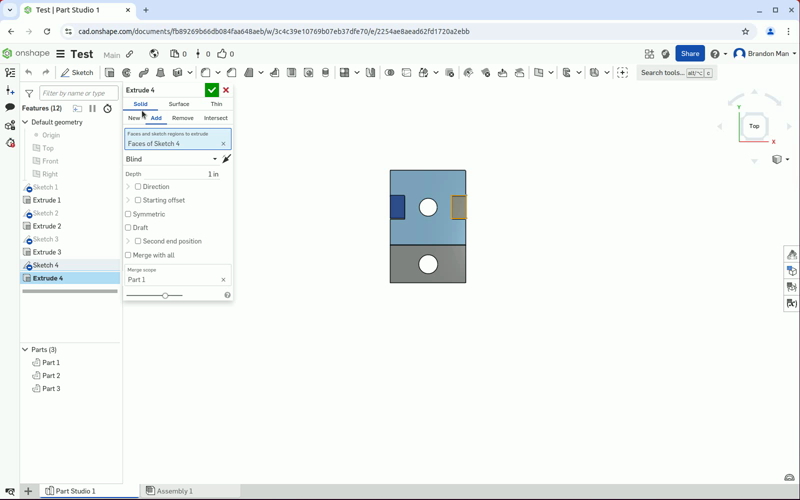
mouse_move(137, 120)
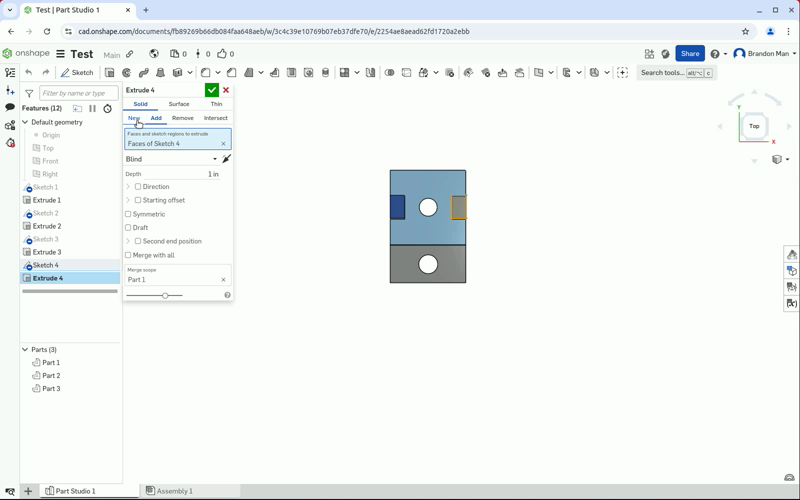
click(137, 120)
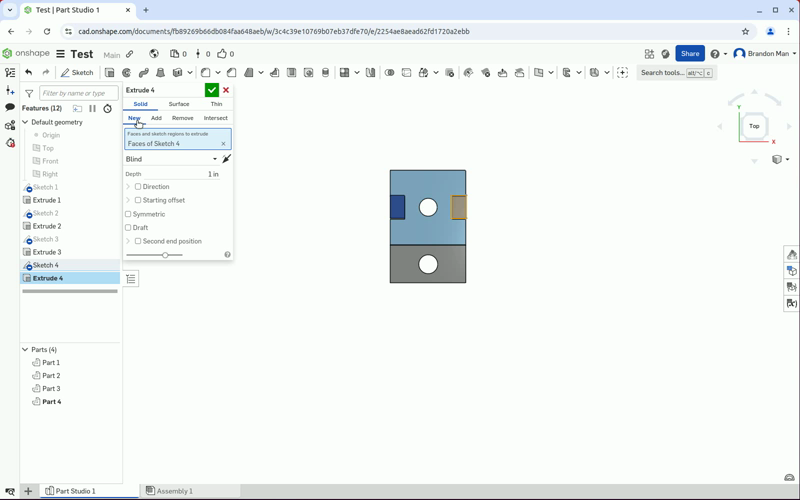
key(tab, 4)
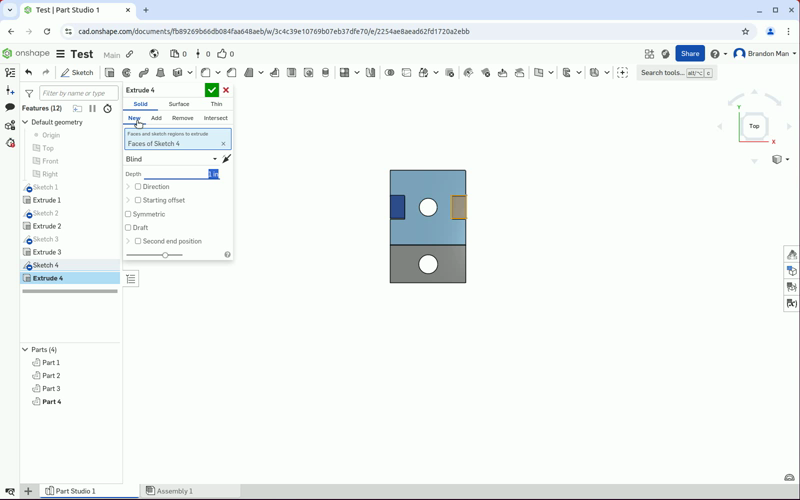
text(7.703)
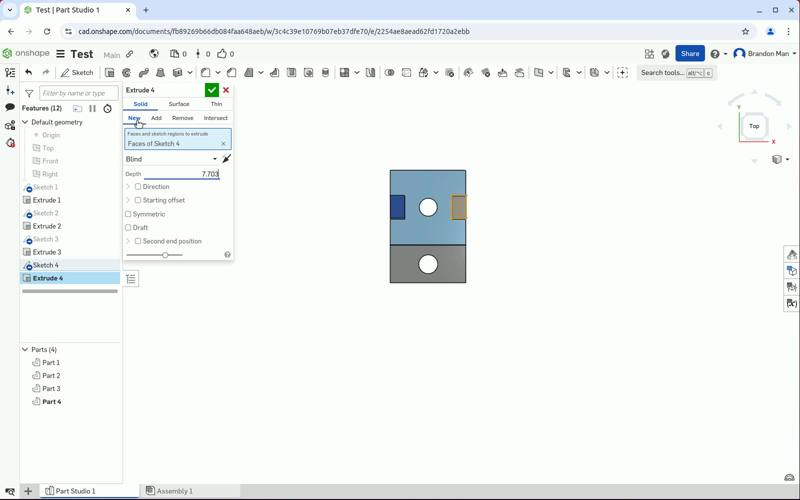
key(enter)
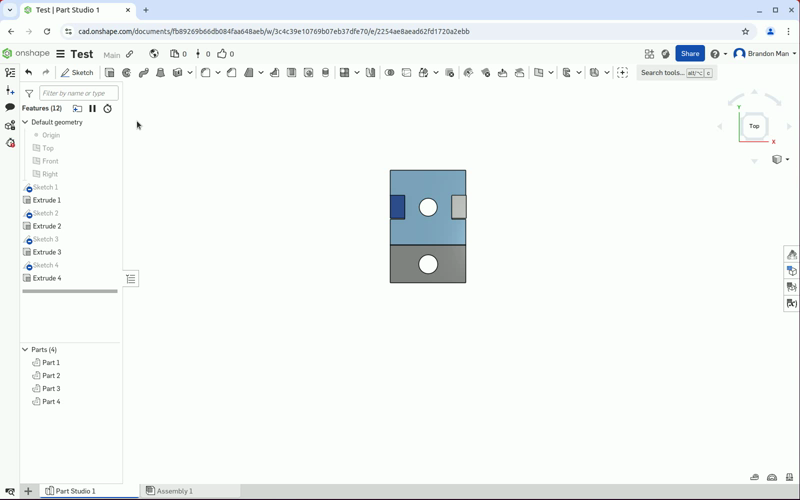
key(shift+h)
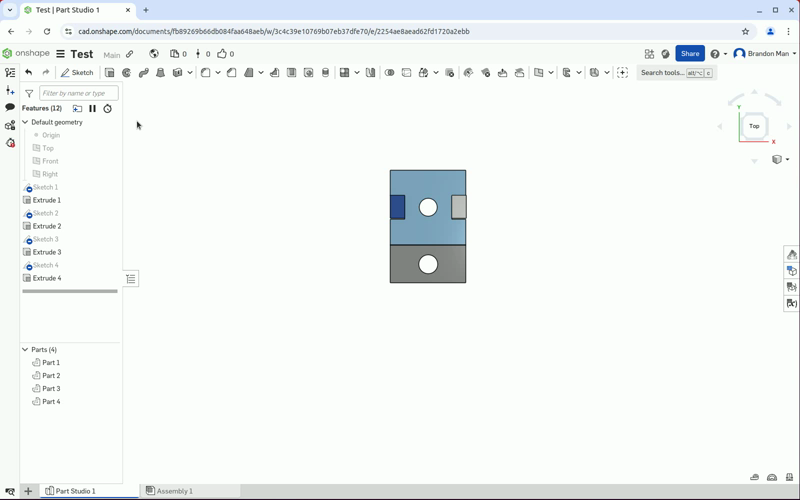
key(shift+h)
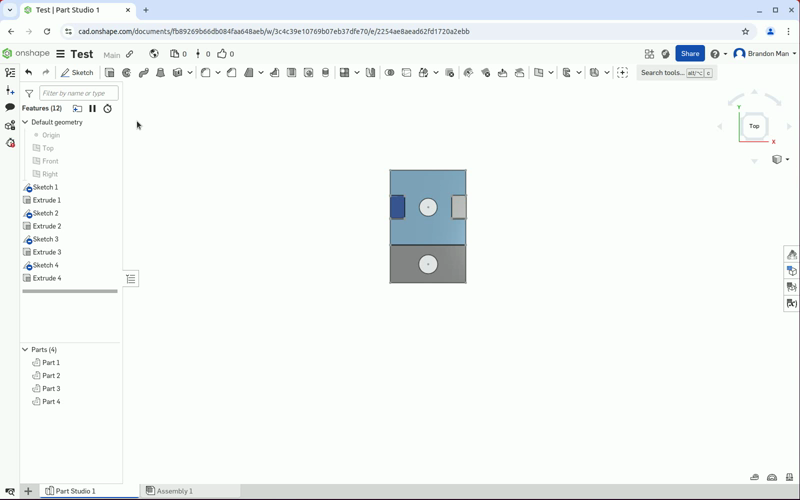
key(shift+7)
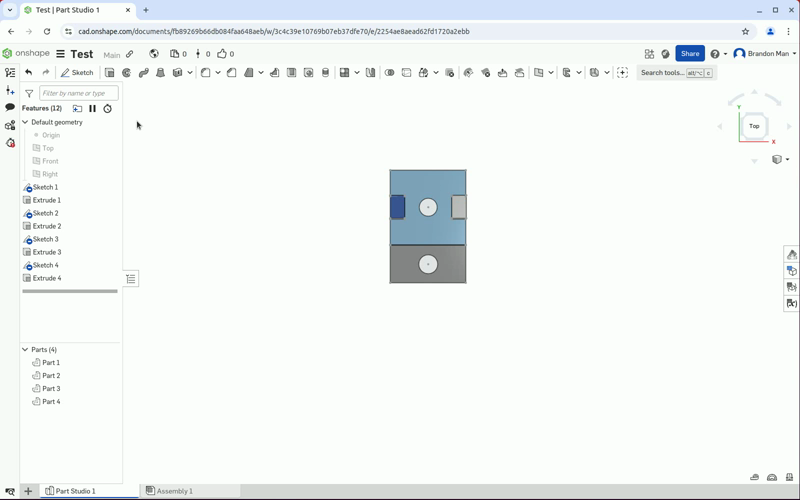
key(up, 3)
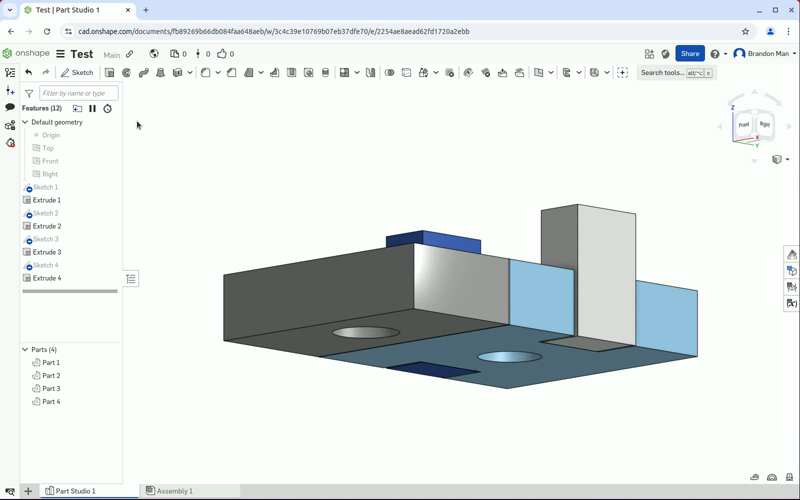
key(left, 3)
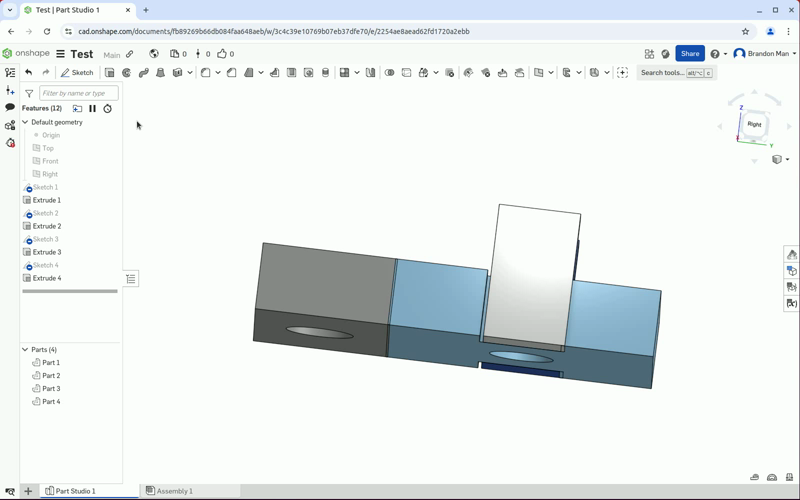
key(right, 3)
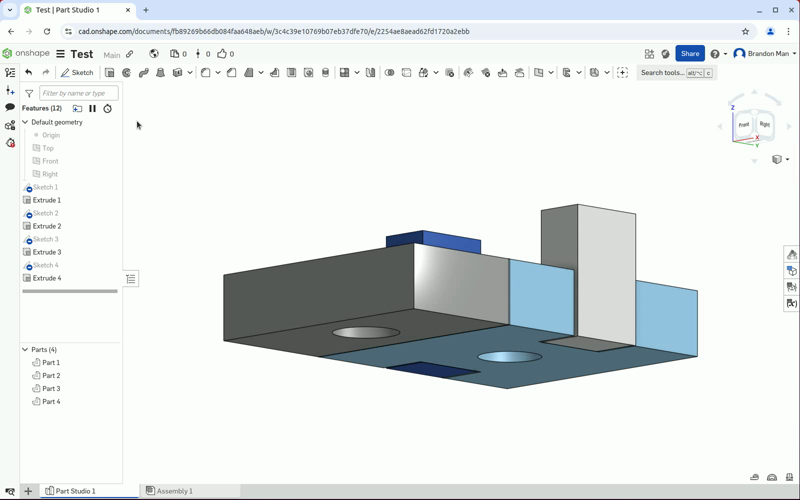
key(down, 3)
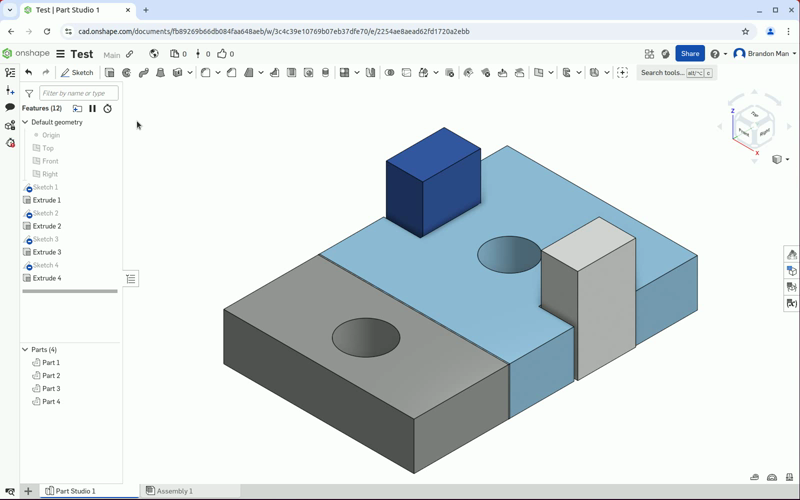
mouse_move(73, 189)
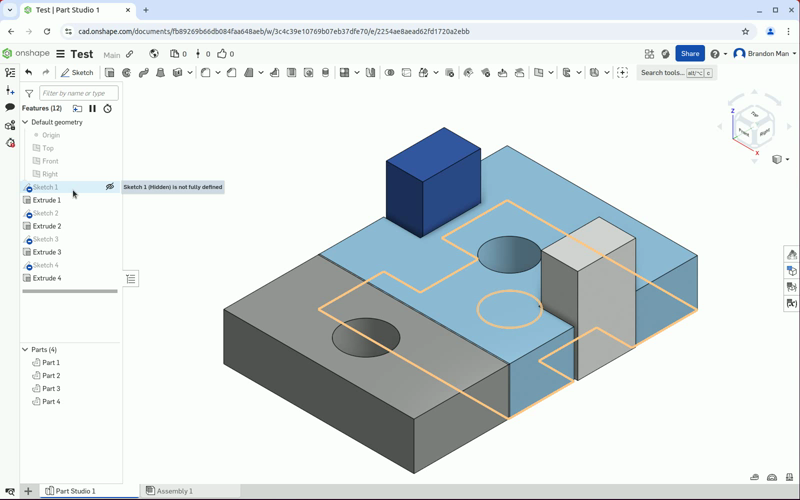
click(73, 189)